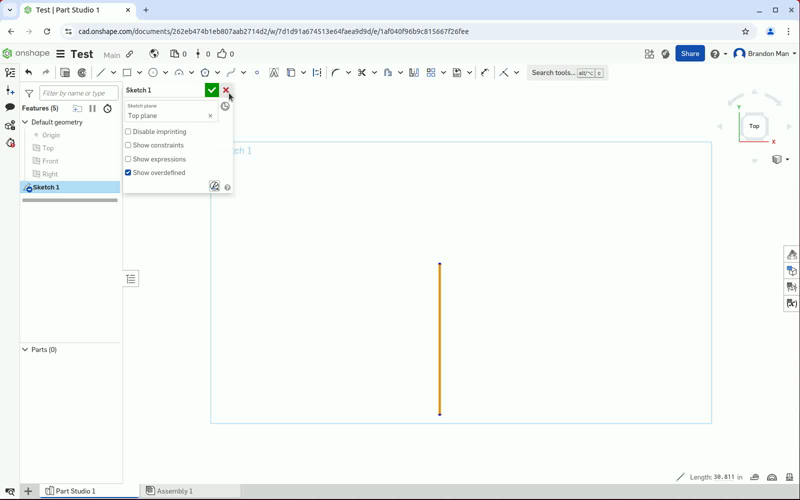
key(shift+h)
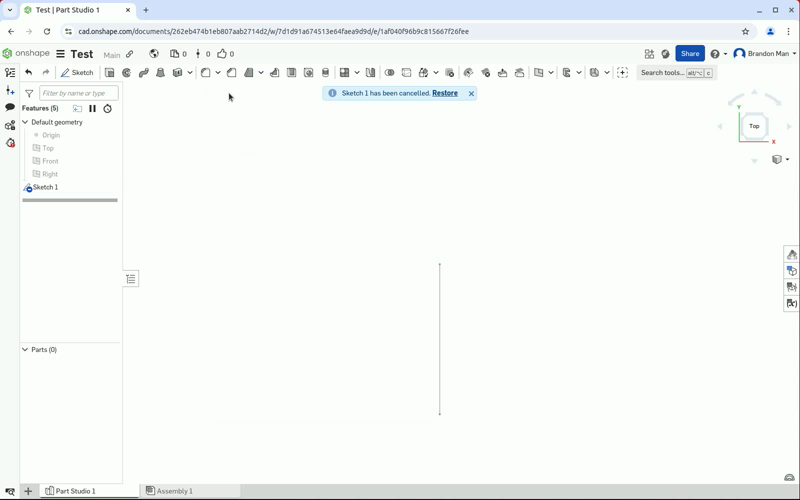
key(shift+s)
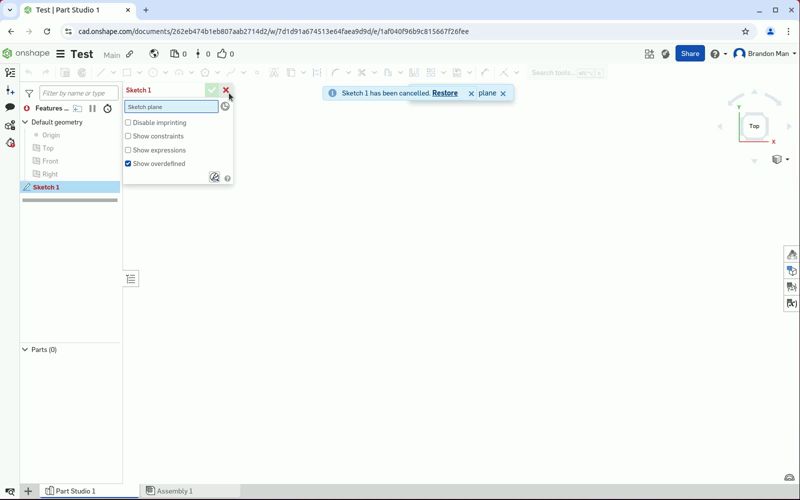
mouse_move(73, 150)
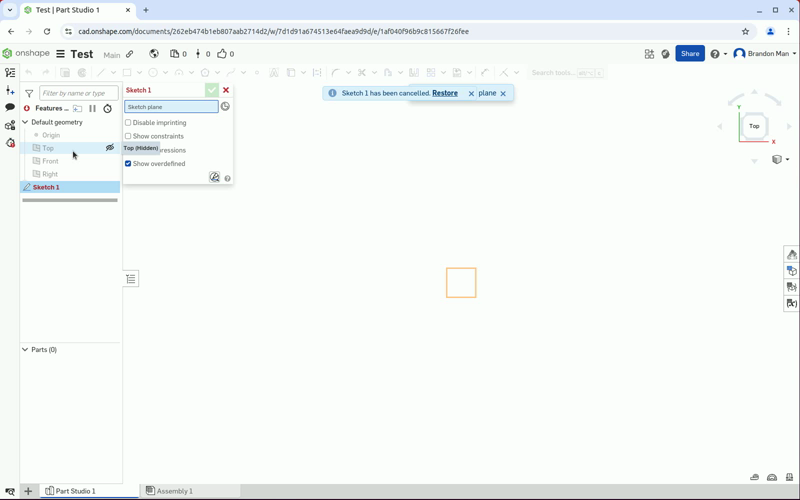
click(73, 150)
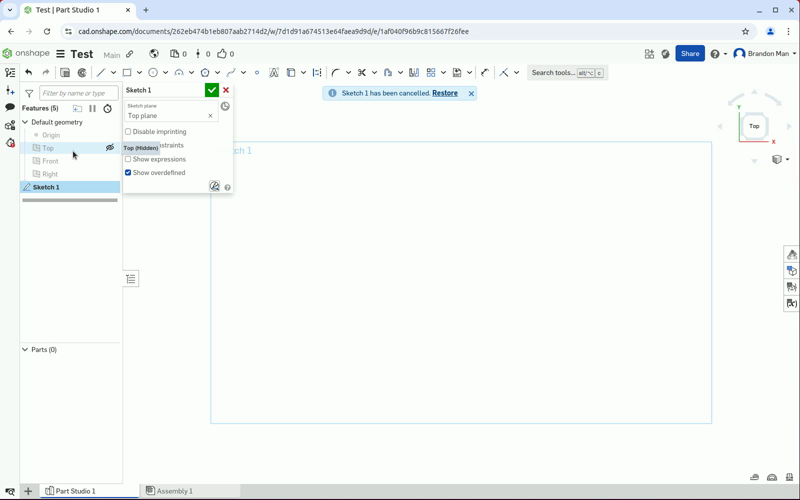
mouse_move(73, 352)
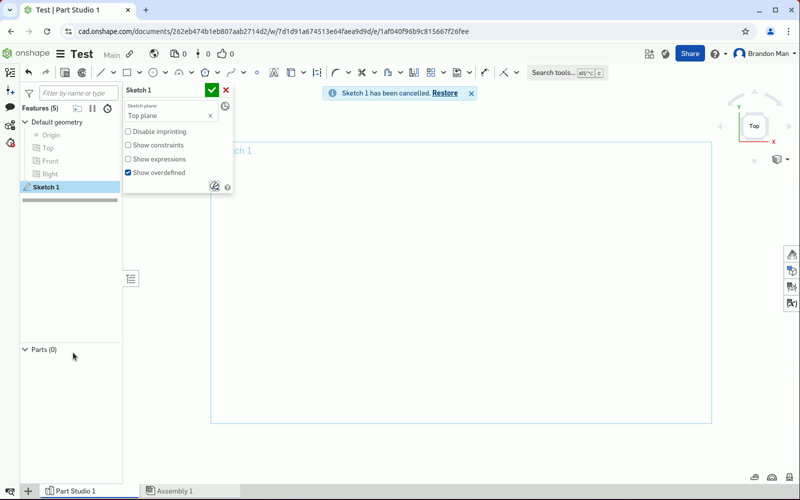
key(y)
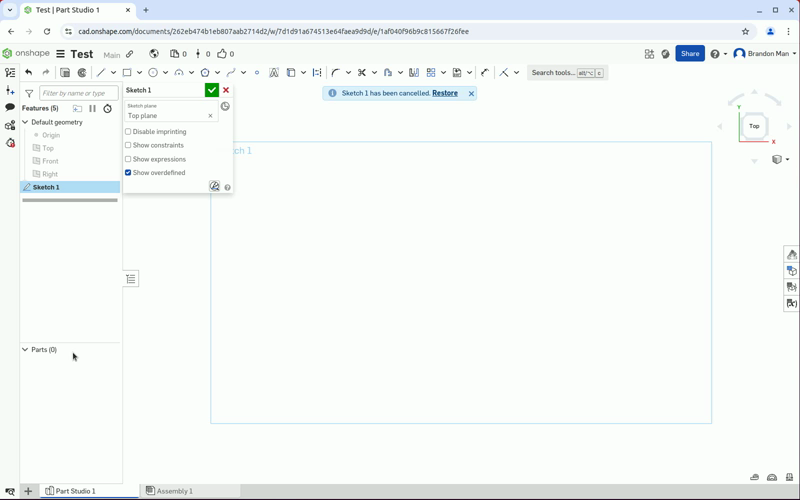
key(l)
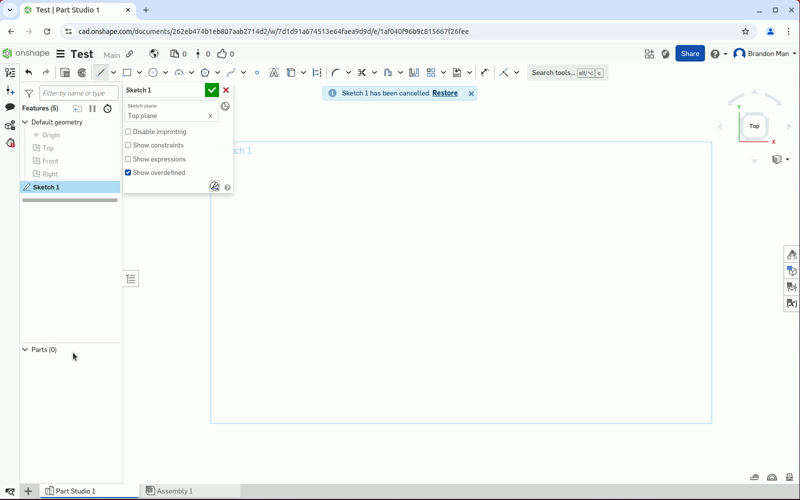
key_down(shift)
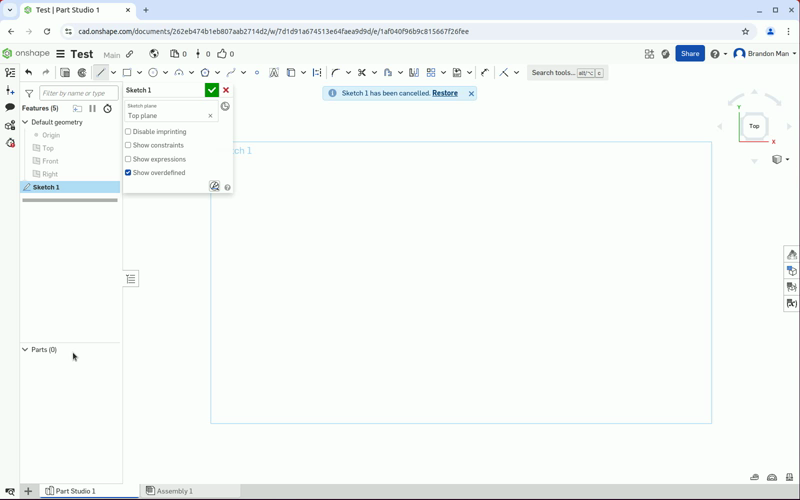
mouse_move(460, 395)
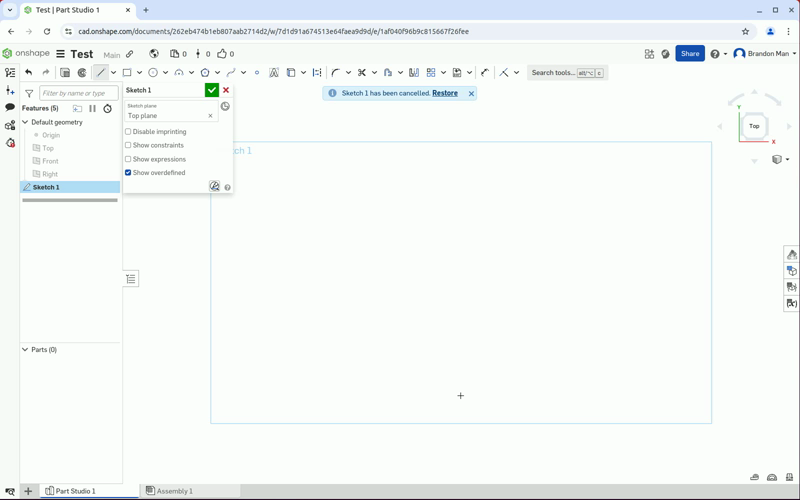
click(460, 395)
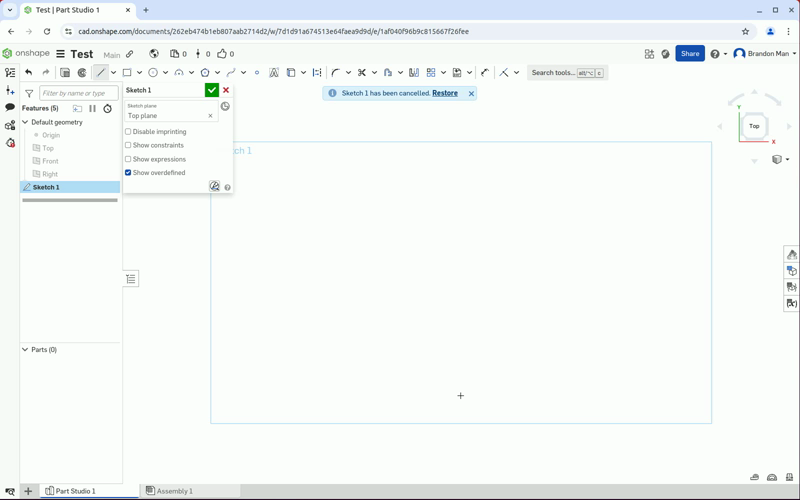
key_up(shift)
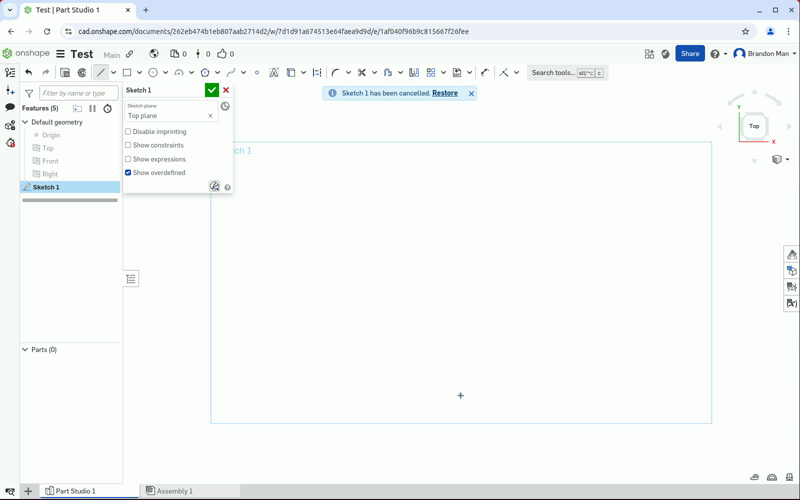
key_down(shift)
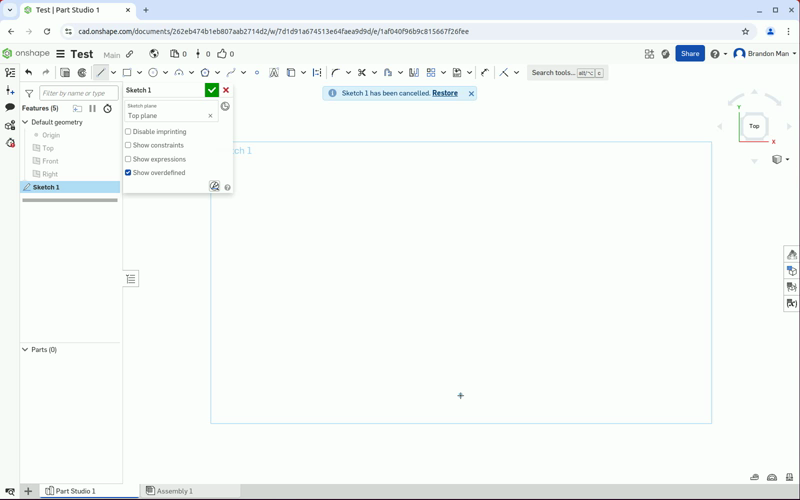
mouse_move(573, 395)
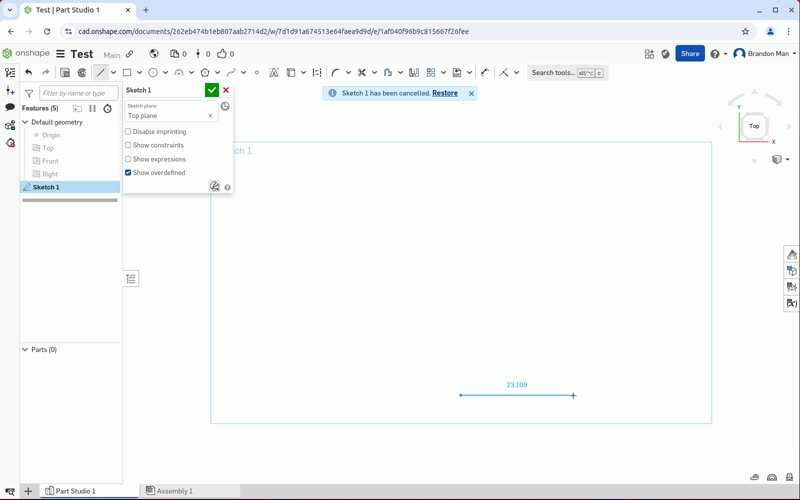
click(573, 395)
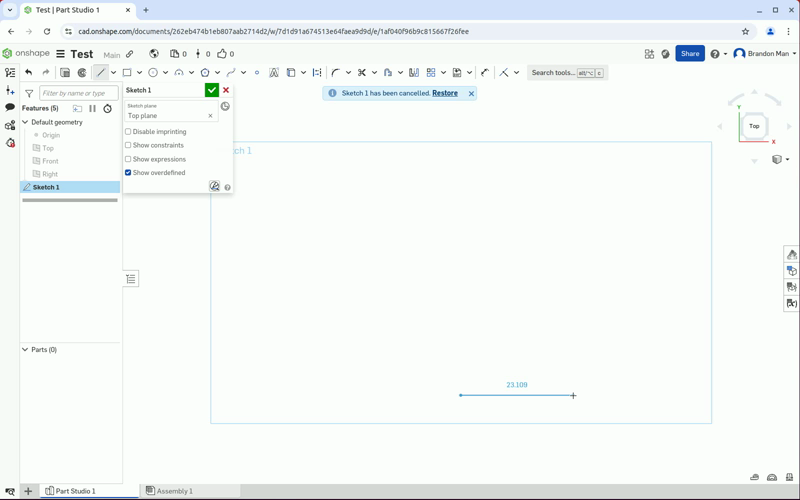
key_up(shift)
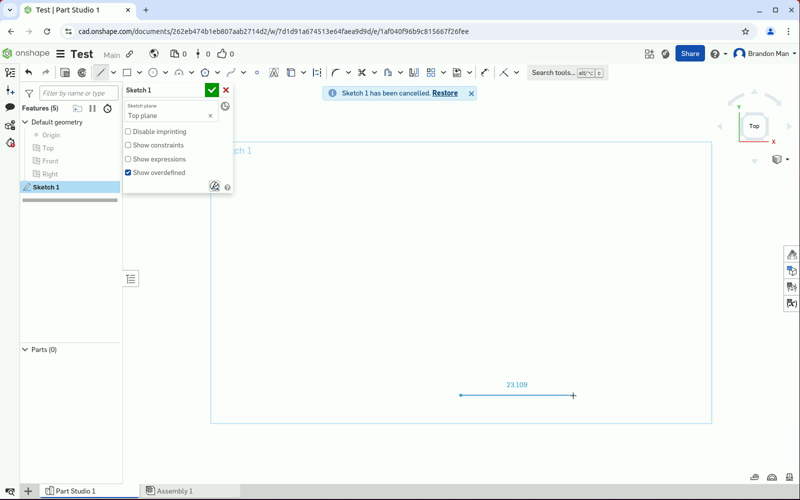
key_down(shift)
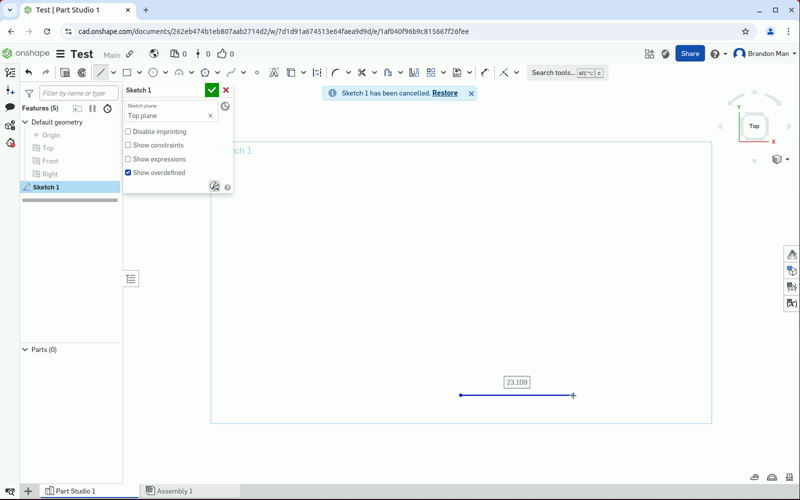
mouse_move(573, 282)
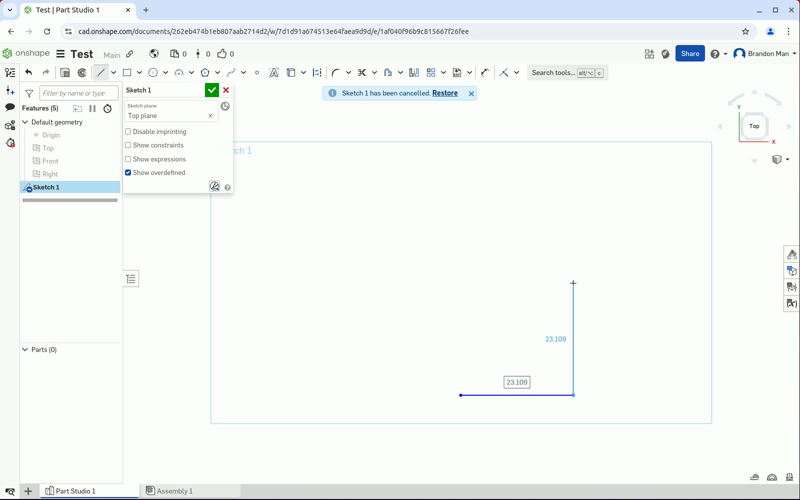
click(573, 282)
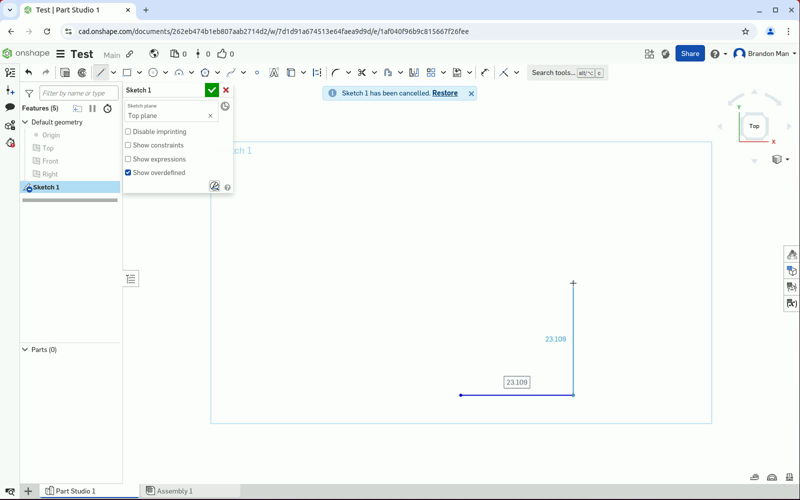
key_up(shift)
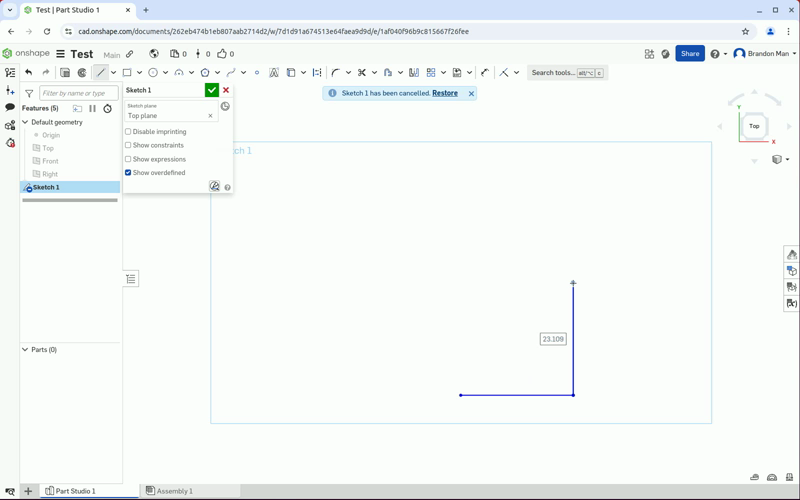
key_down(shift)
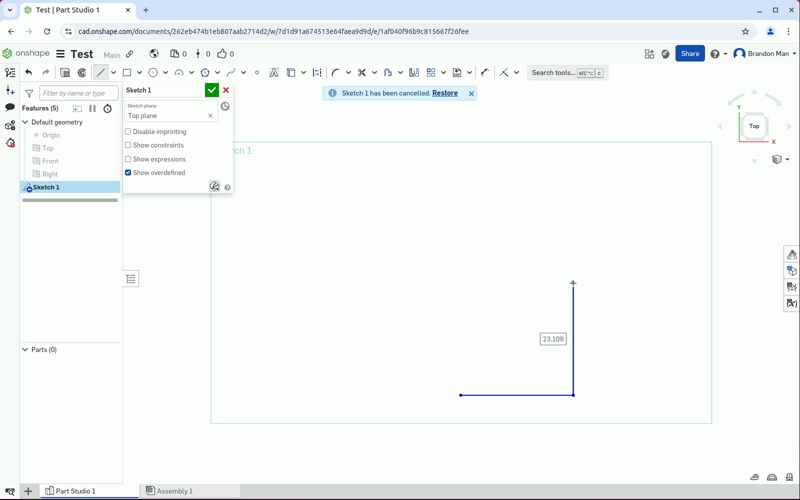
mouse_move(460, 282)
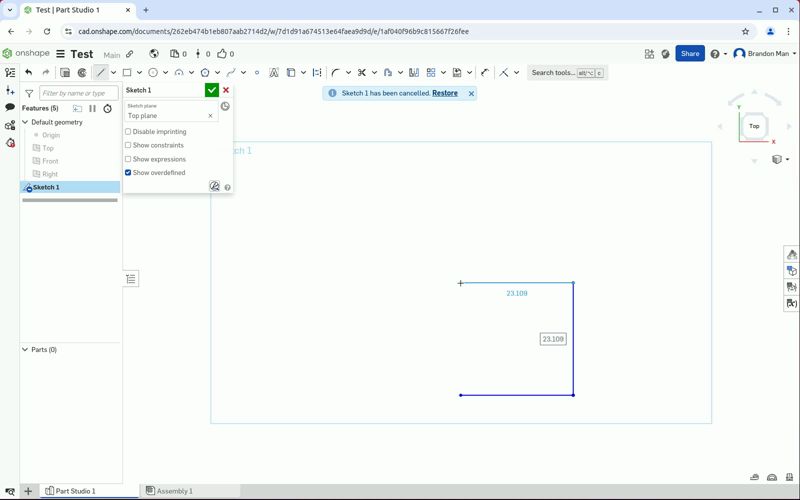
click(460, 282)
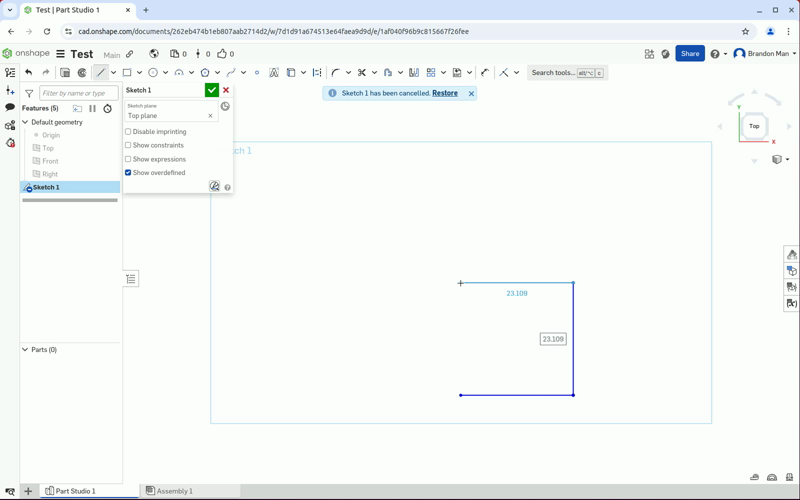
key_up(shift)
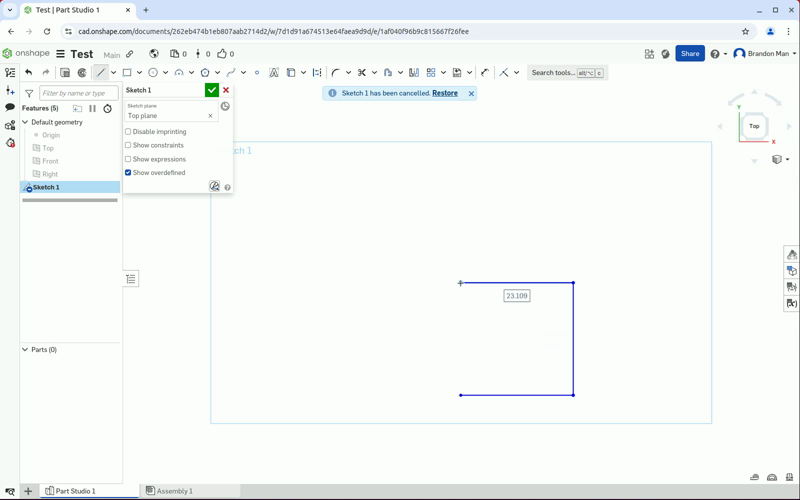
key_down(shift)
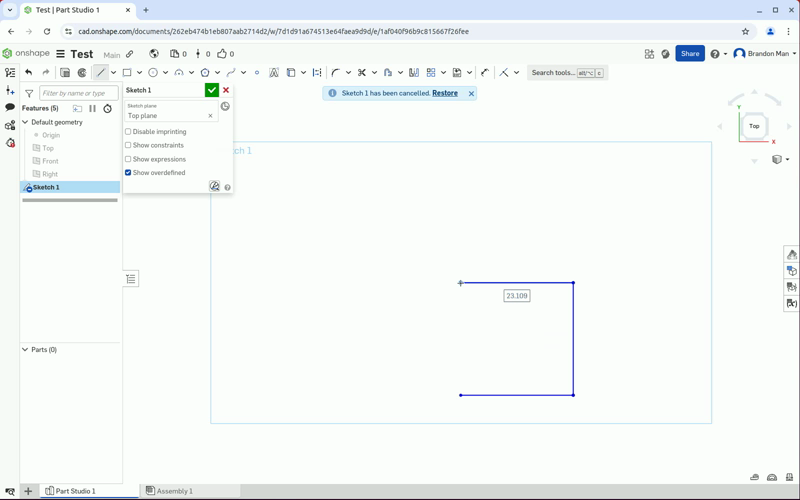
mouse_move(460, 395)
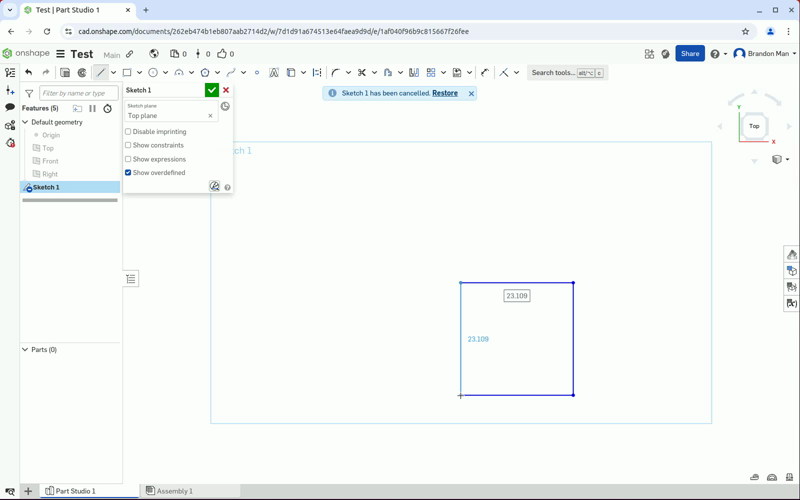
key_up(shift)
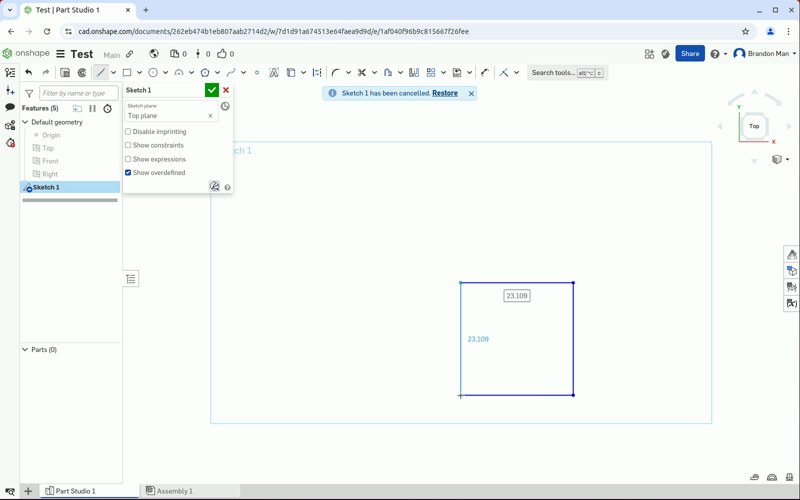
click(460, 395)
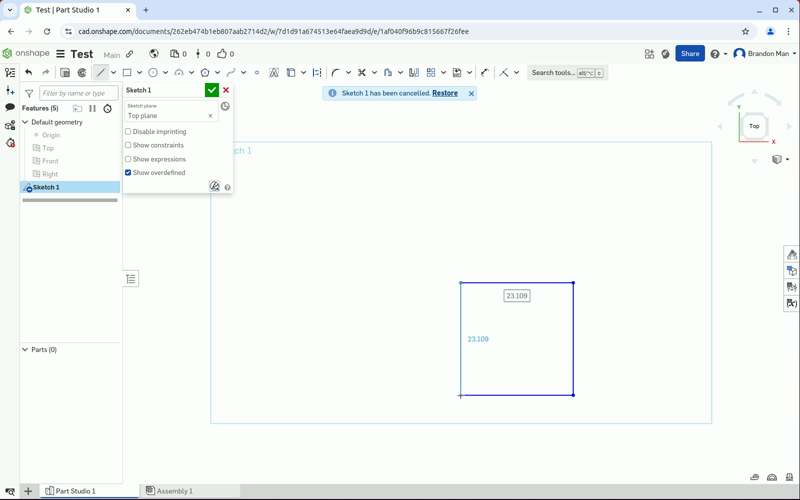
key(esc)
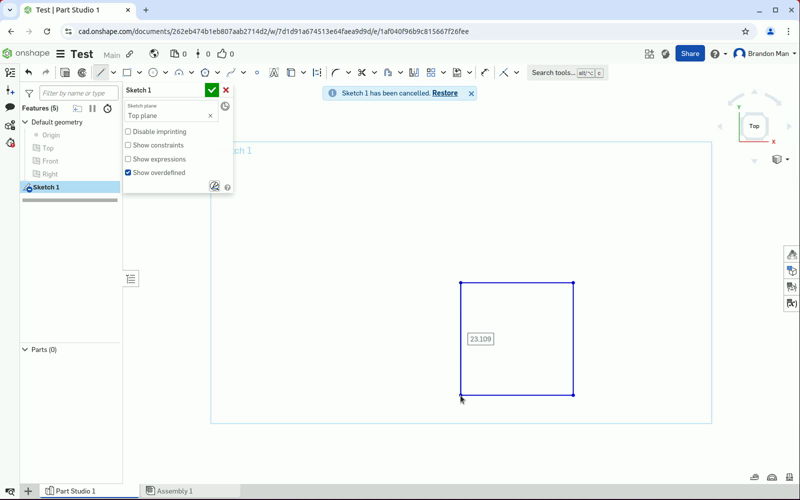
mouse_move(538, 300)
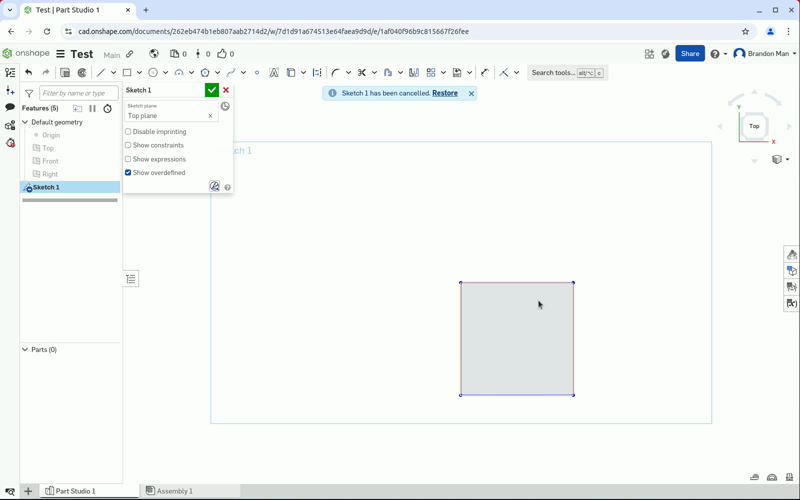
click(538, 300)
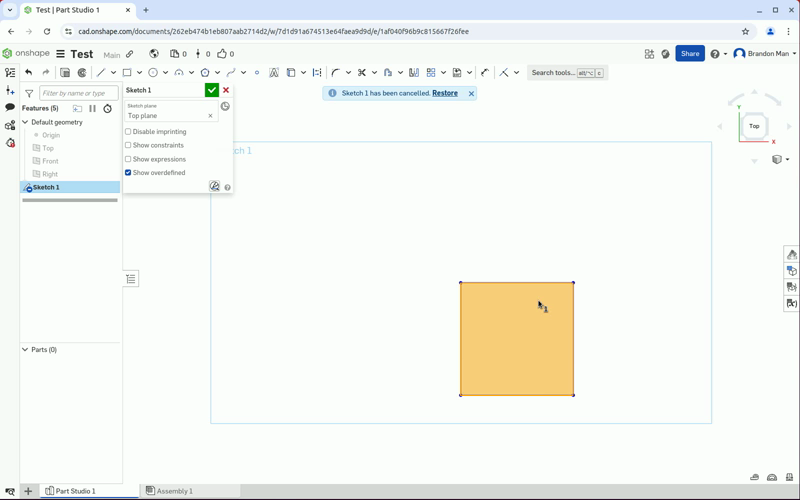
mouse_move(73, 352)
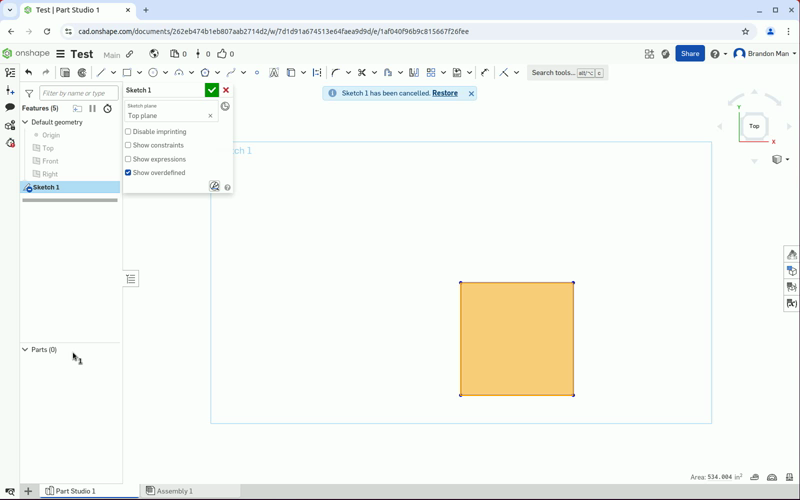
key(shift+y)
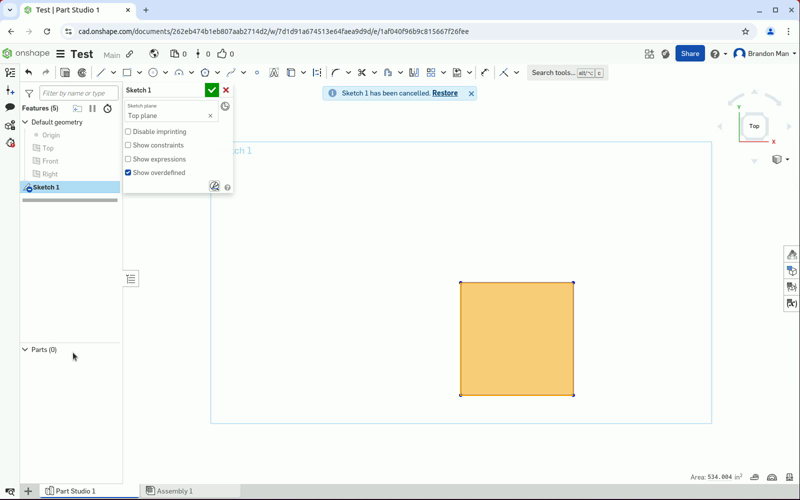
key(shift+e)
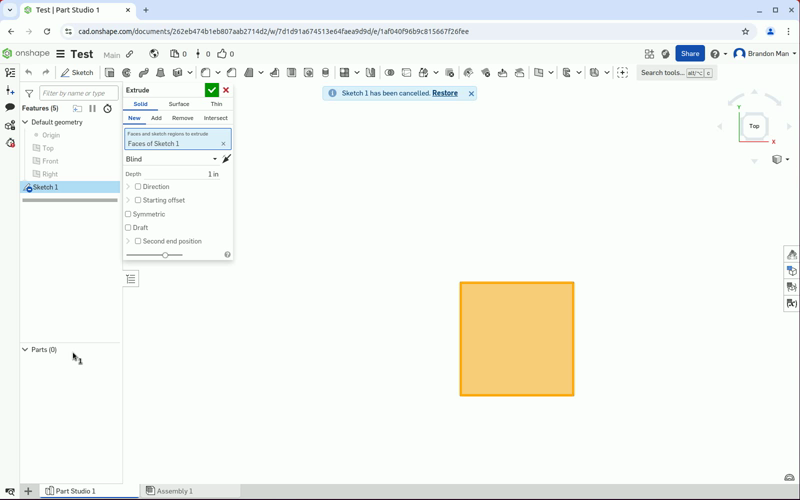
mouse_move(143, 106)
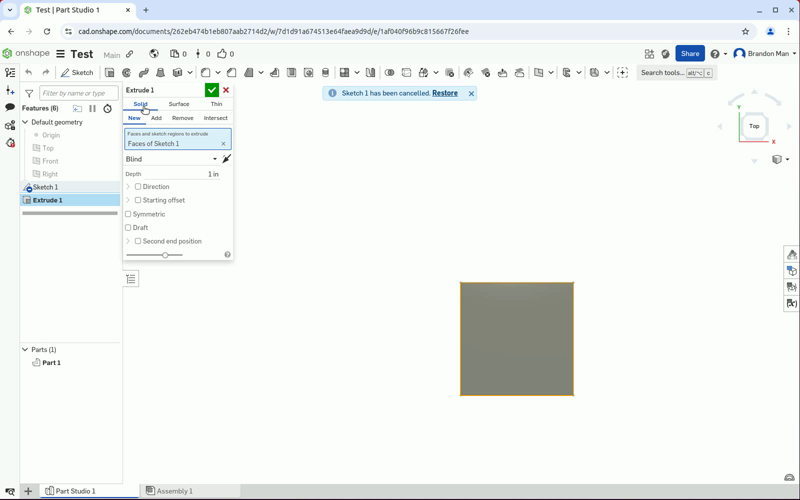
click(143, 106)
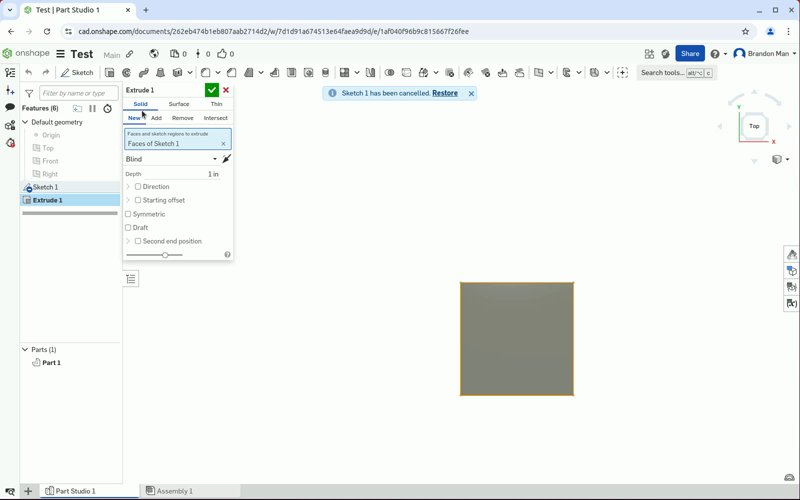
mouse_move(137, 120)
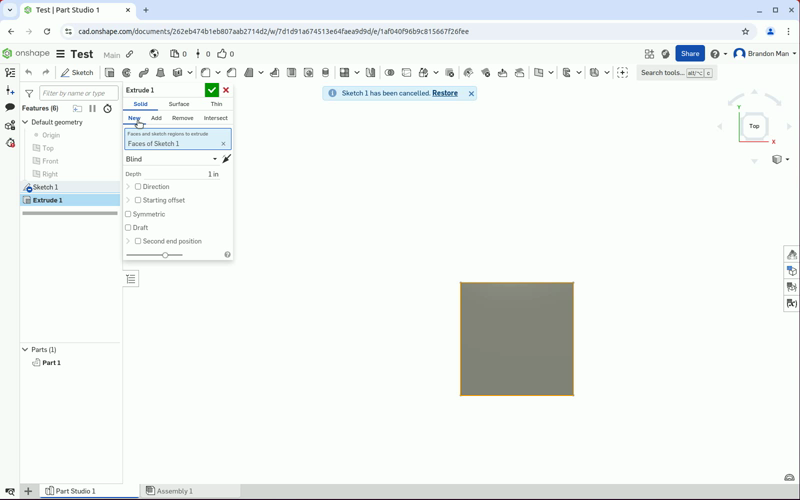
click(137, 120)
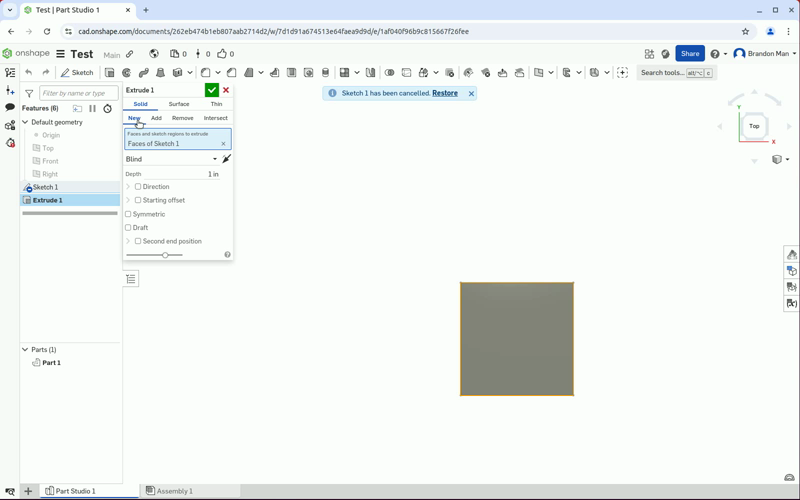
key(tab, 4)
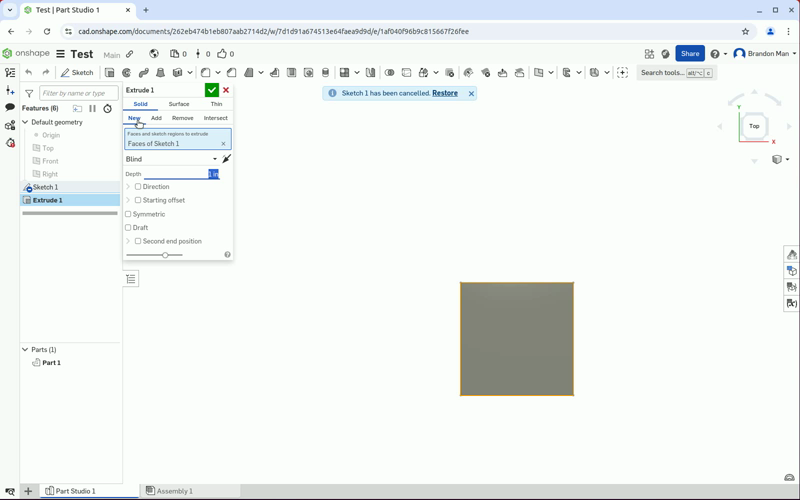
text(1.204)
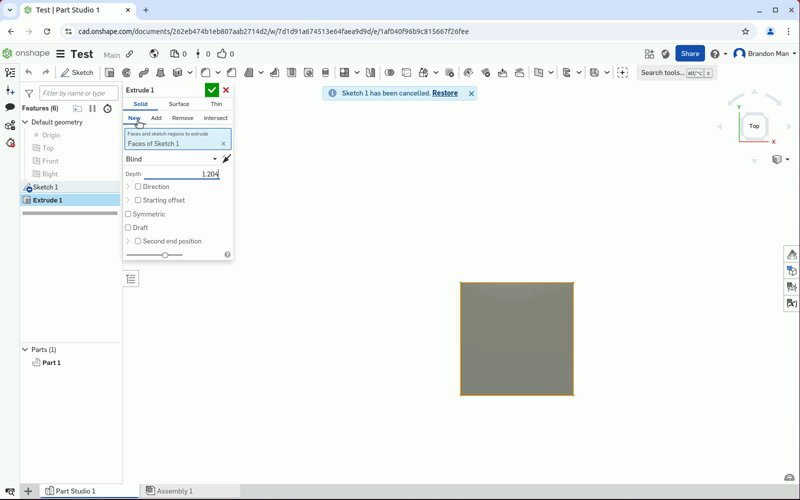
key(enter)
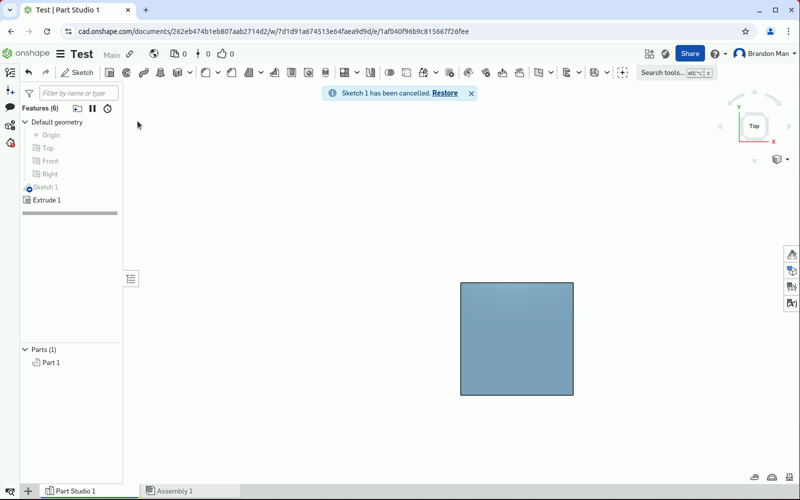
key(shift+h)
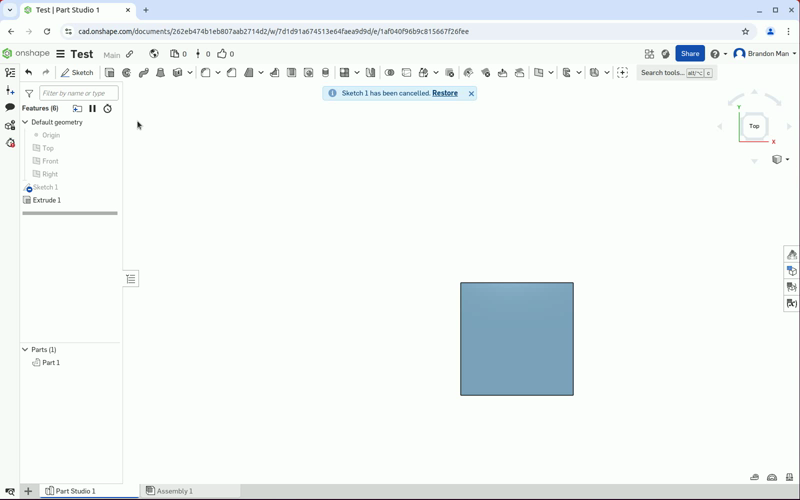
key(shift+h)
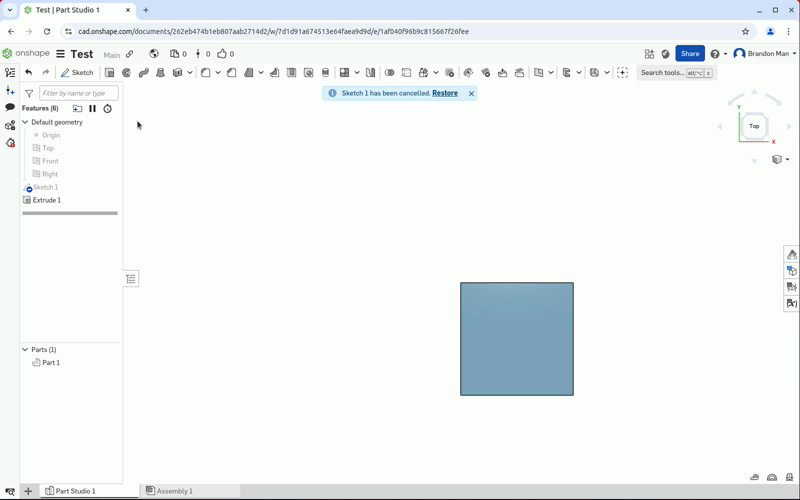
mouse_move(73, 189)
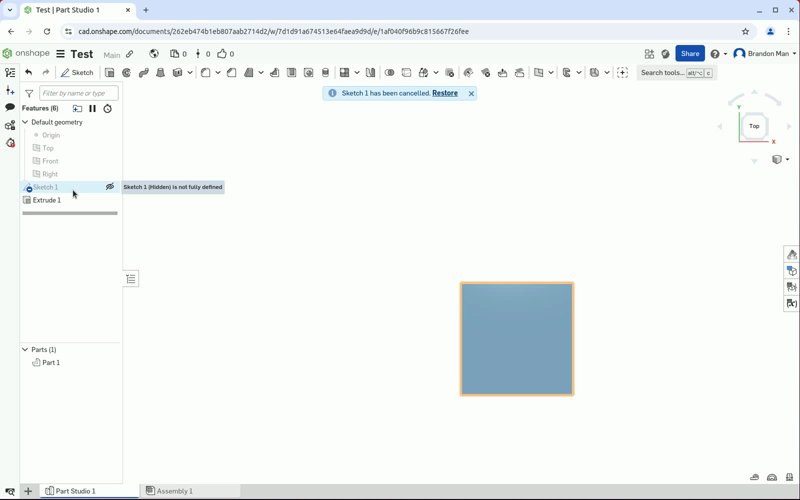
click(73, 189)
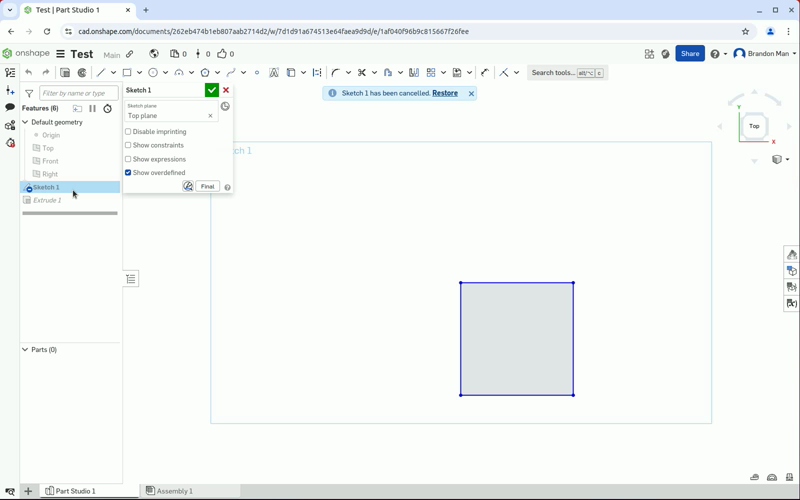
mouse_move(229, 92)
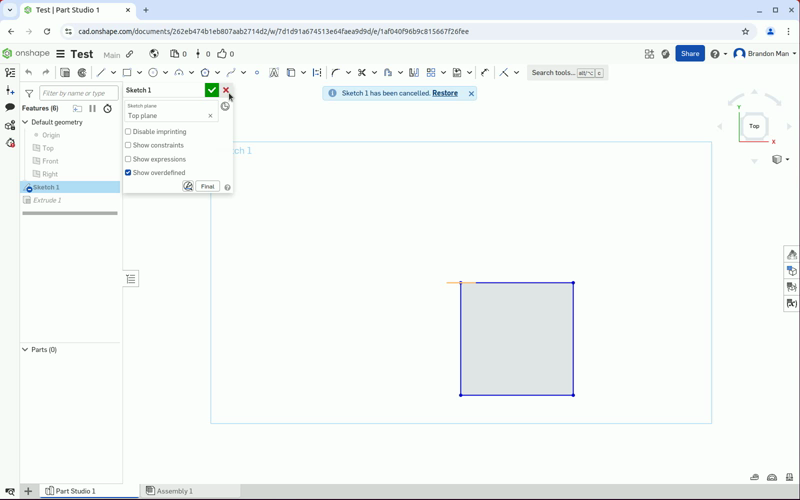
click(229, 92)
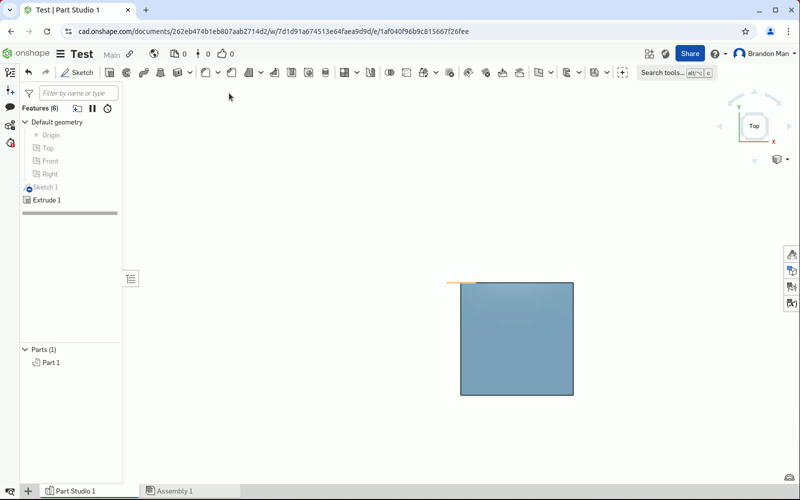
mouse_move(541, 75)
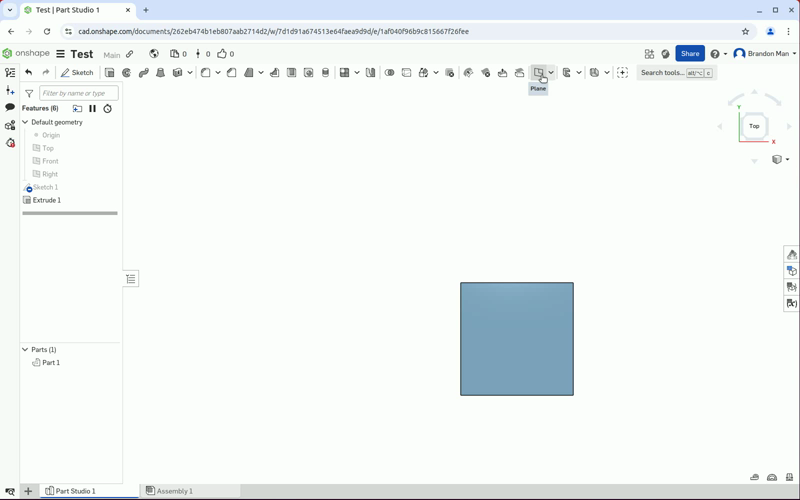
click(541, 75)
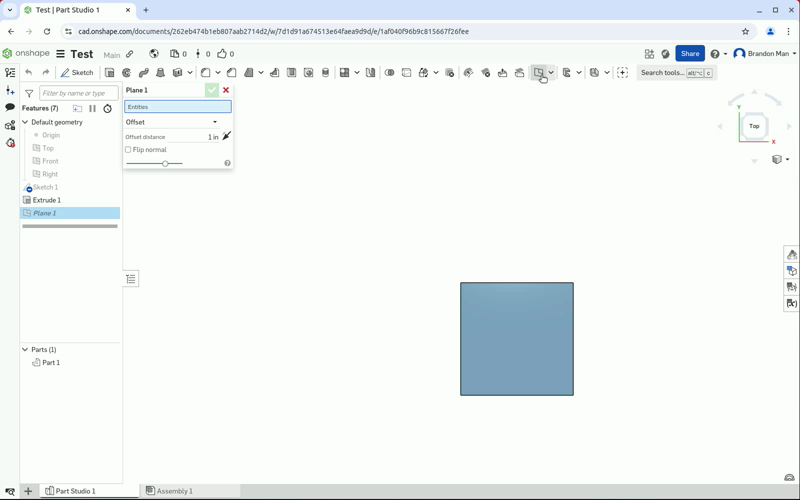
mouse_move(73, 150)
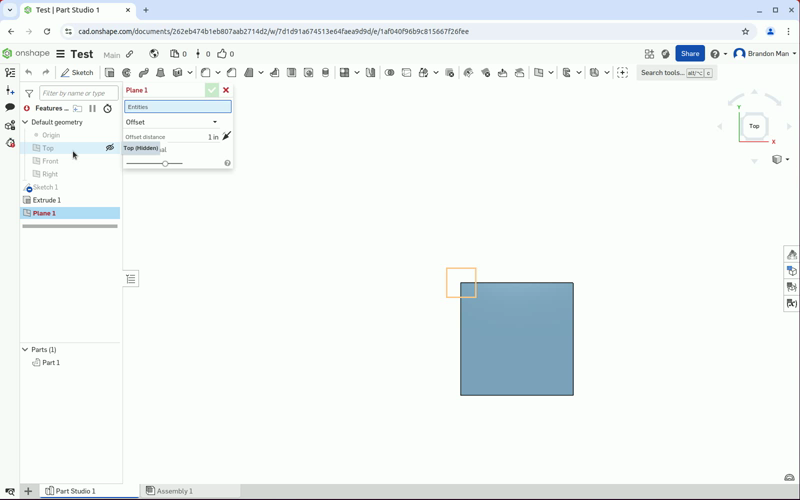
click(73, 150)
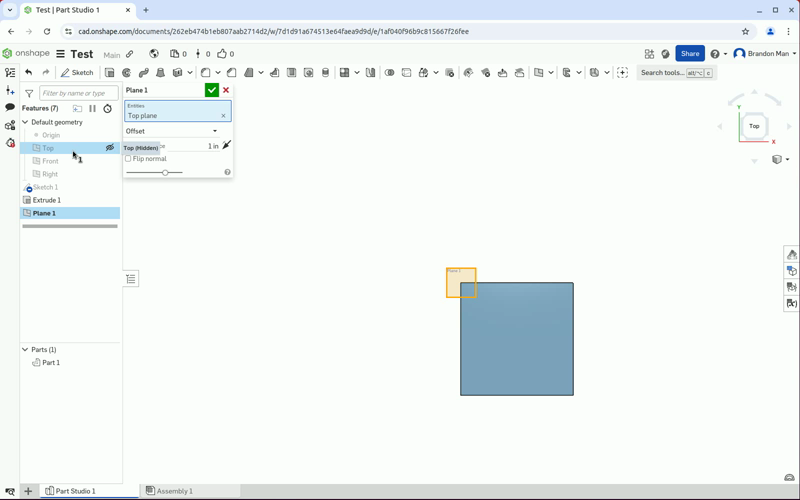
key(tab, 2)
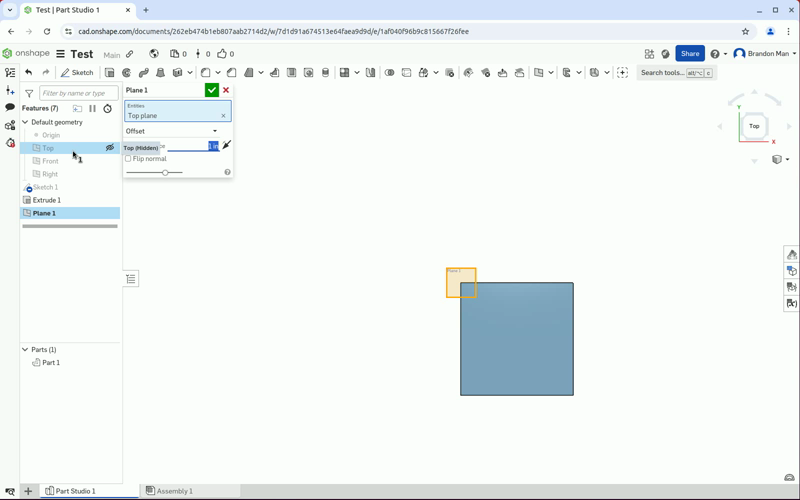
text(1.202)
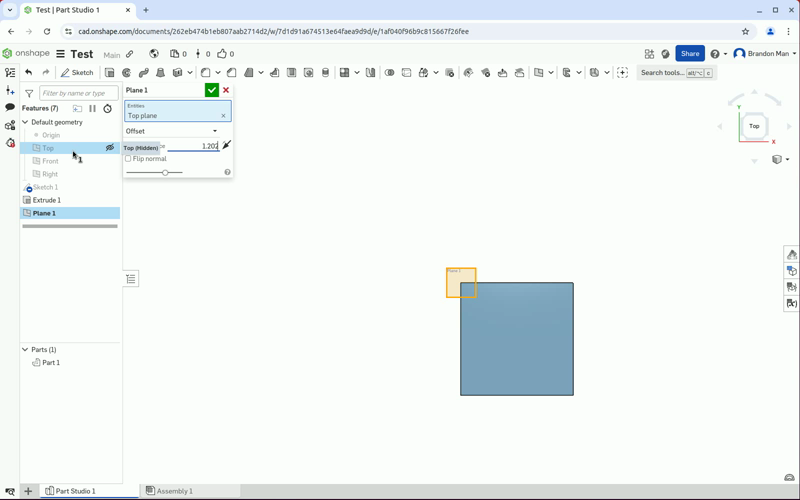
key(enter, 2)
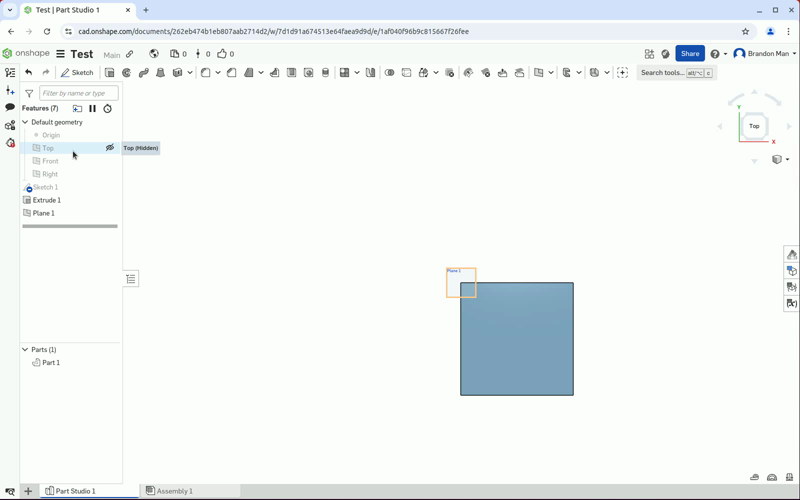
key(shift+s)
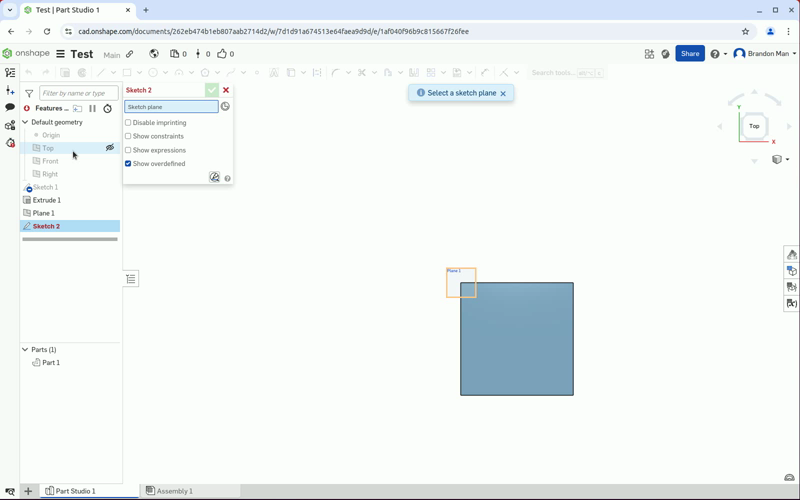
mouse_move(73, 215)
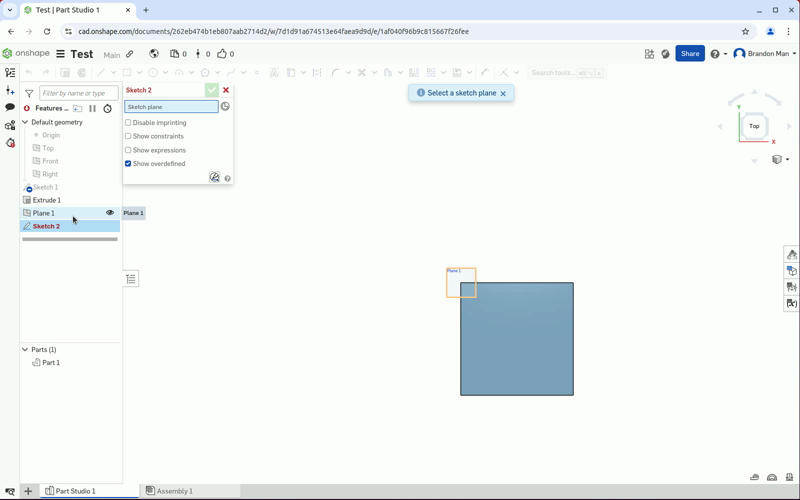
click(73, 215)
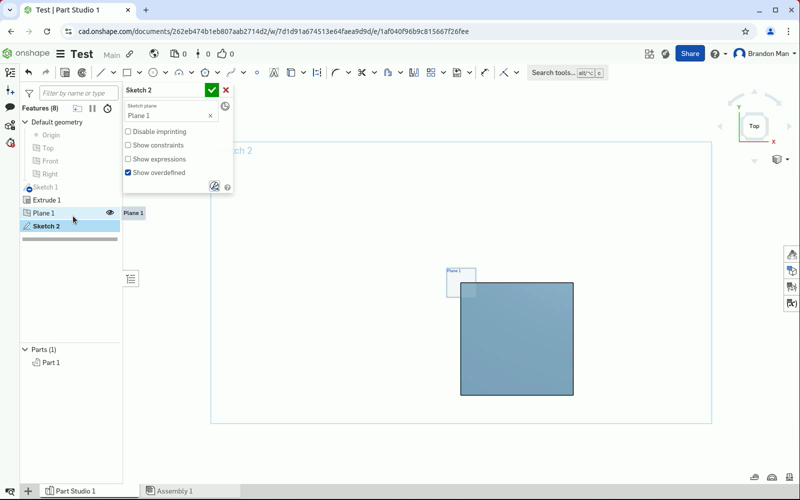
mouse_move(73, 352)
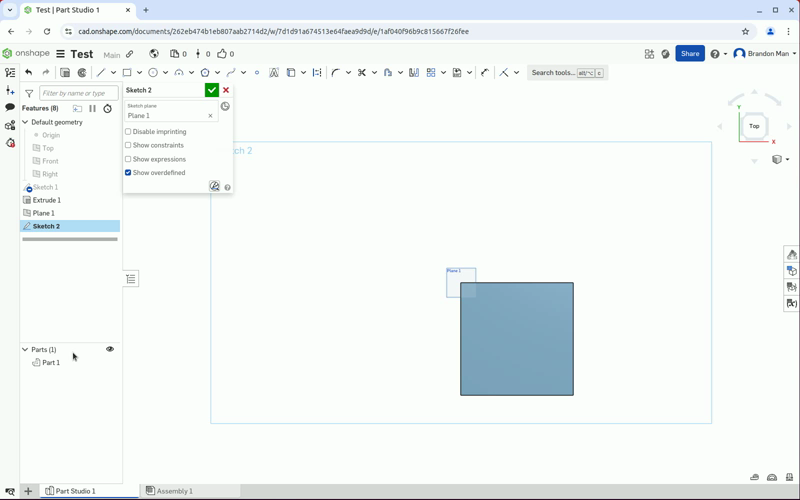
key(y)
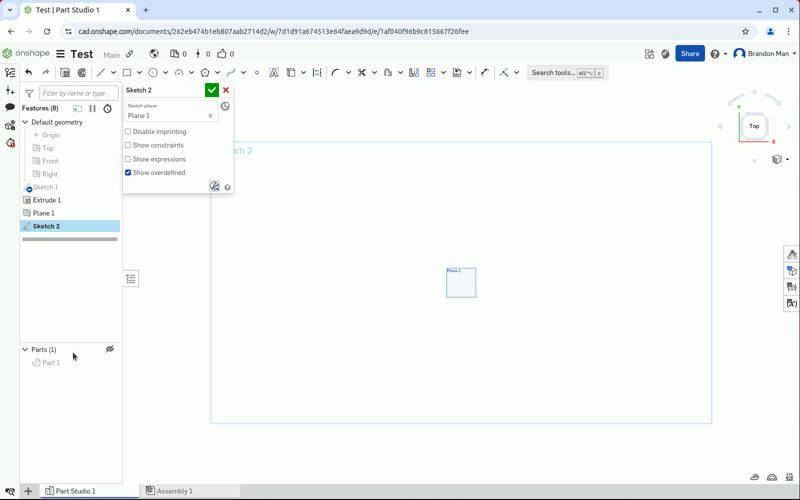
key(l)
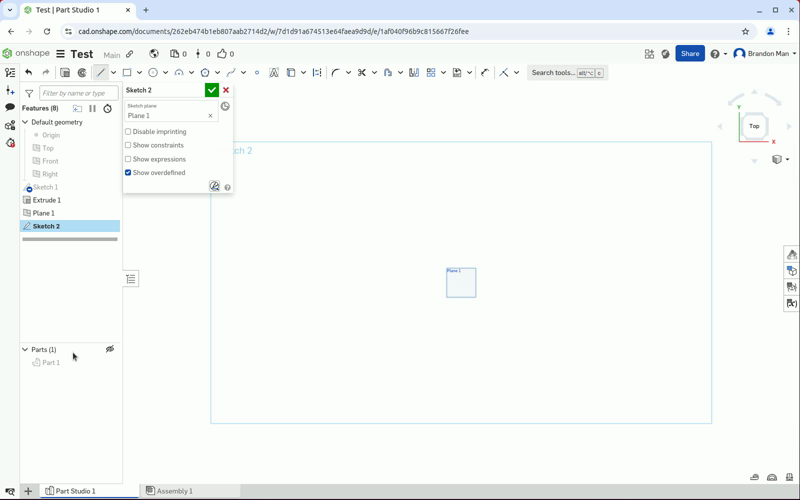
key_down(shift)
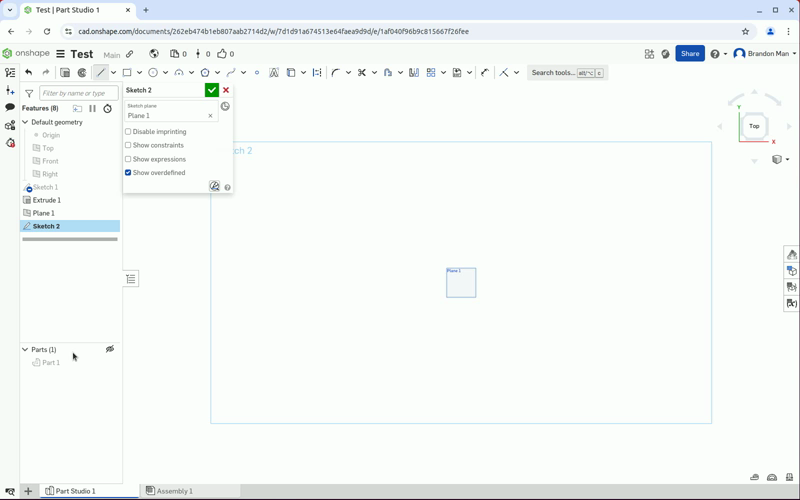
mouse_move(492, 328)
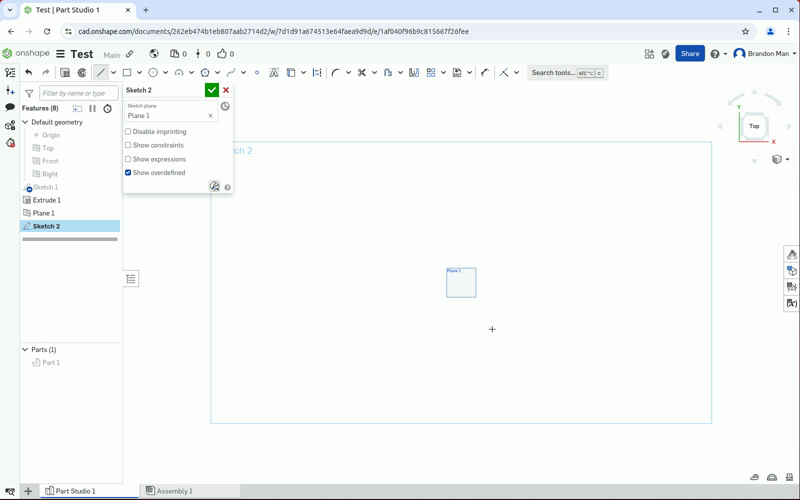
click(492, 328)
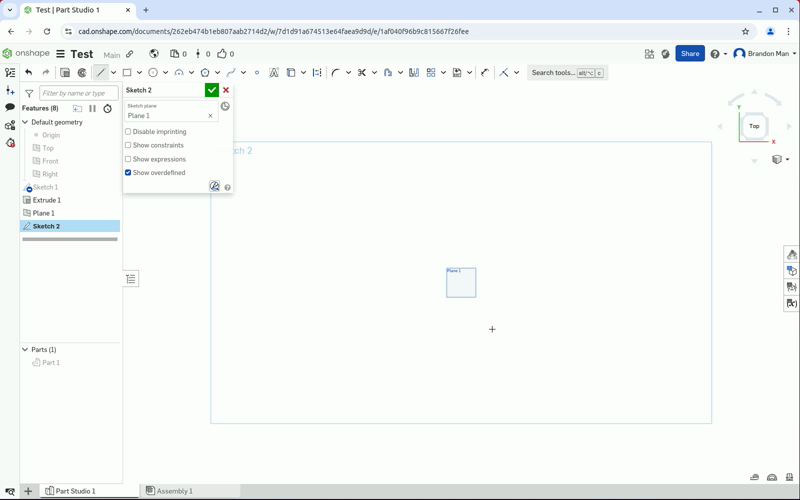
key_up(shift)
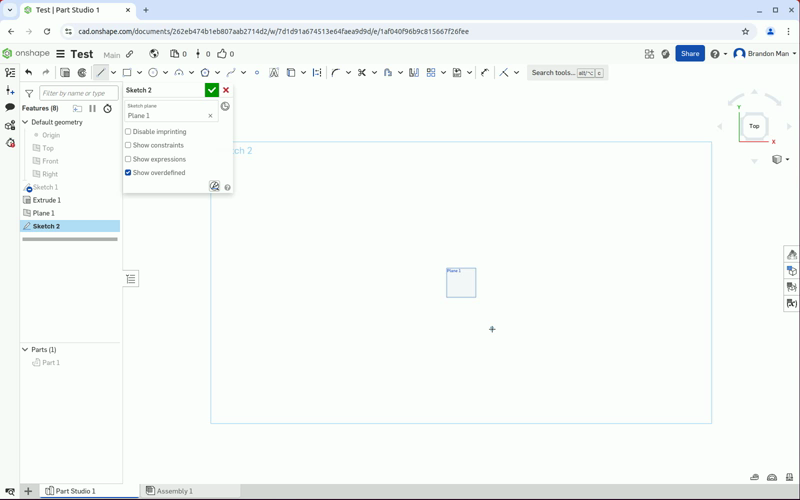
key_down(shift)
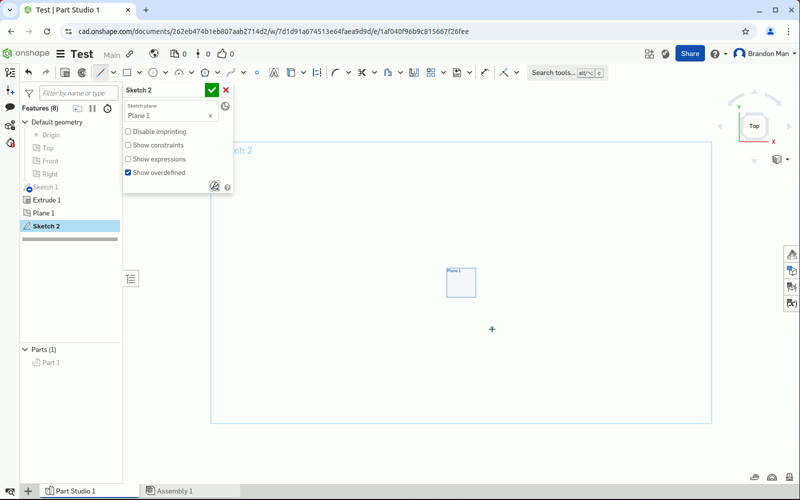
mouse_move(522, 328)
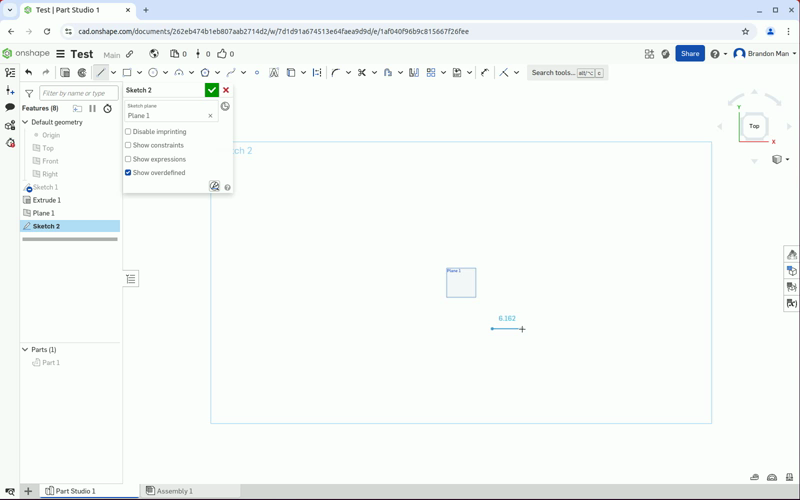
mouse_move(542, 328)
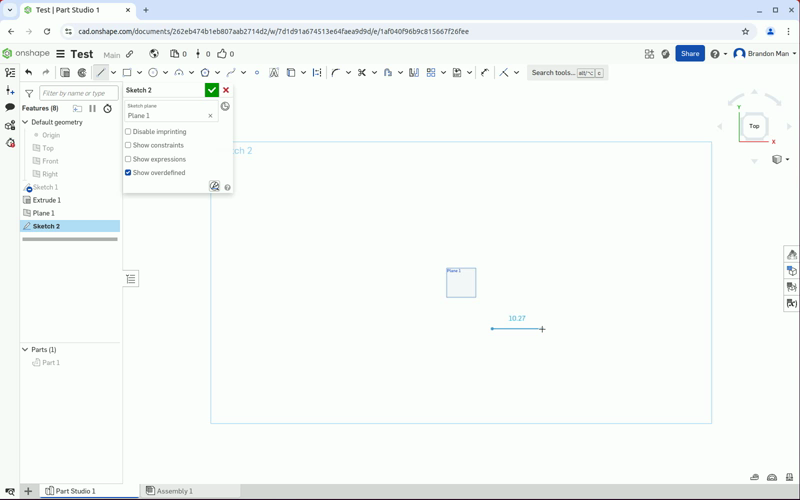
click(542, 328)
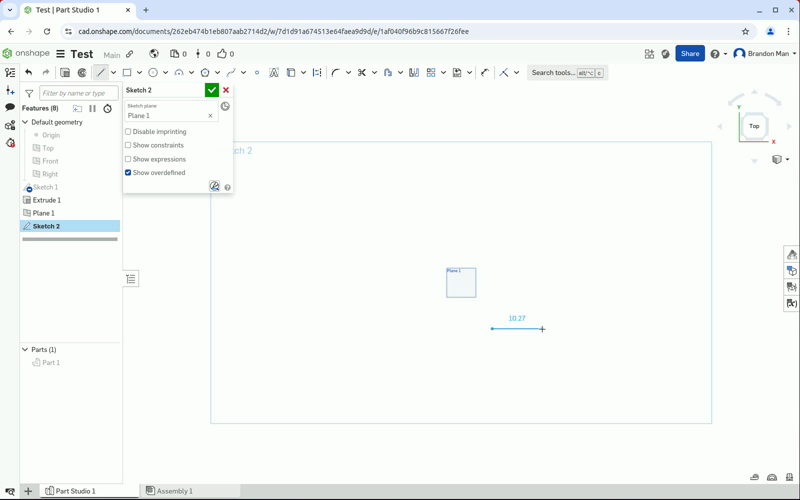
key_up(shift)
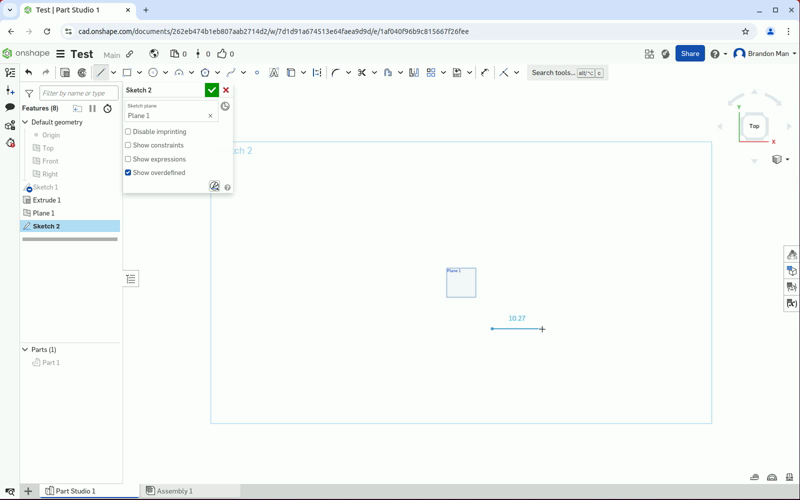
key_down(shift)
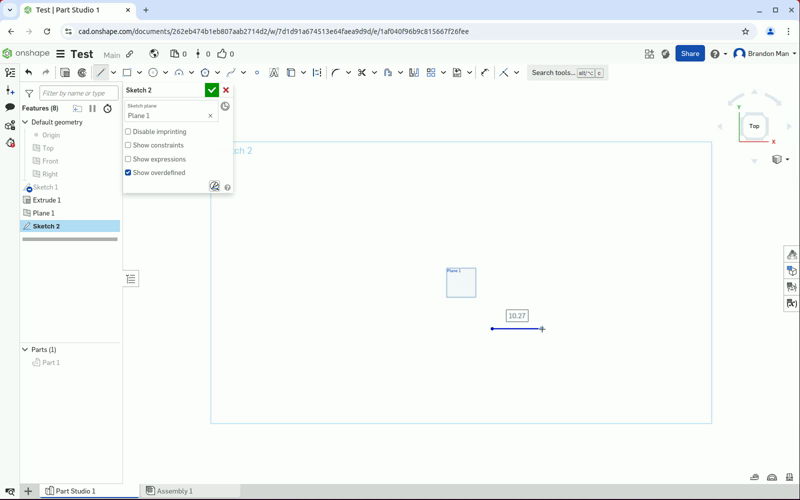
mouse_move(572, 328)
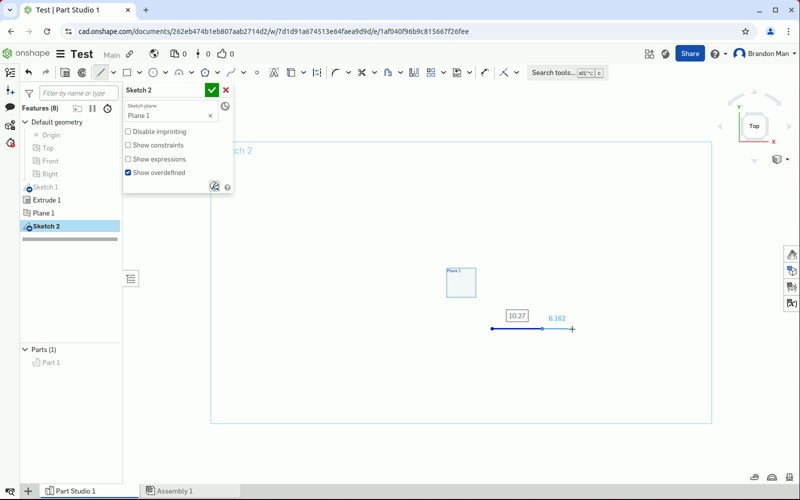
mouse_move(542, 292)
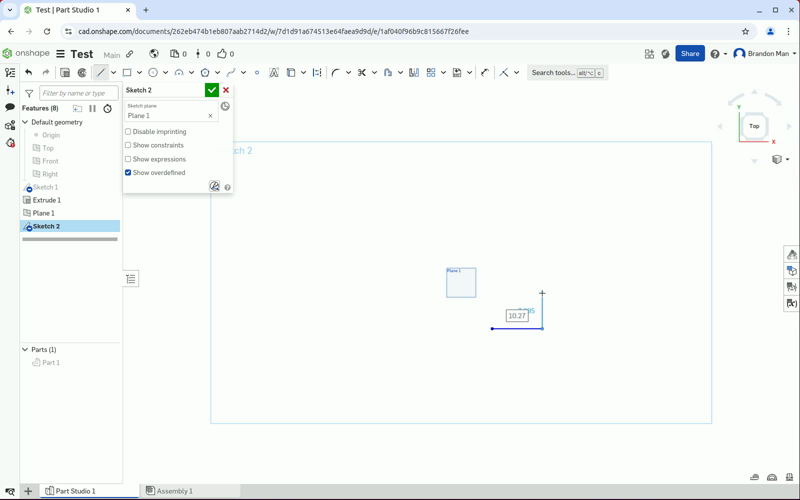
click(542, 292)
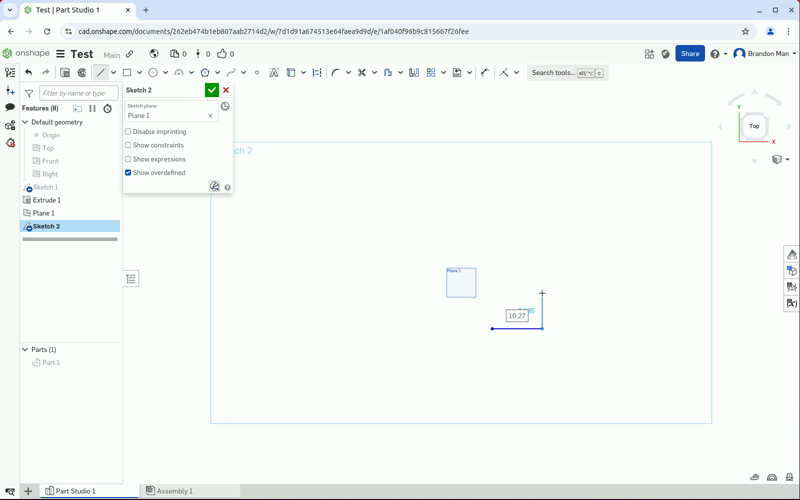
key_up(shift)
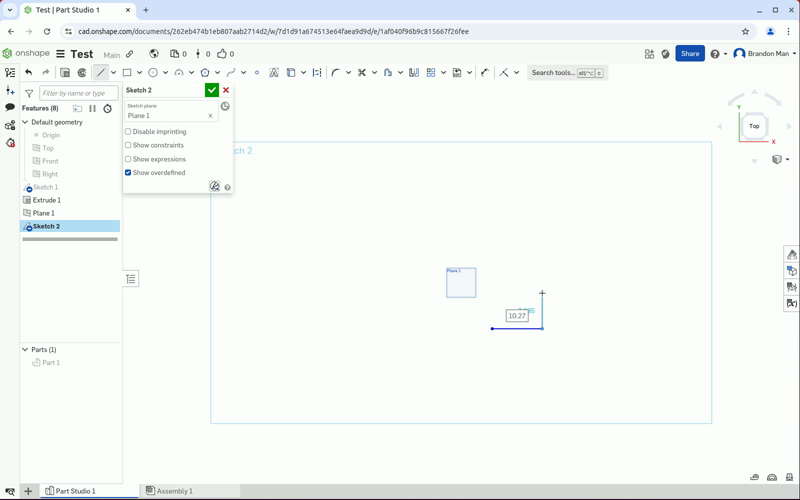
key_down(shift)
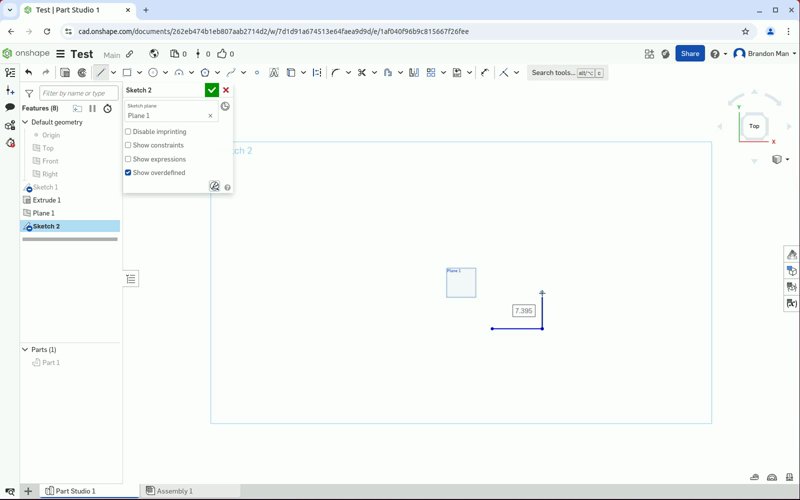
mouse_move(572, 292)
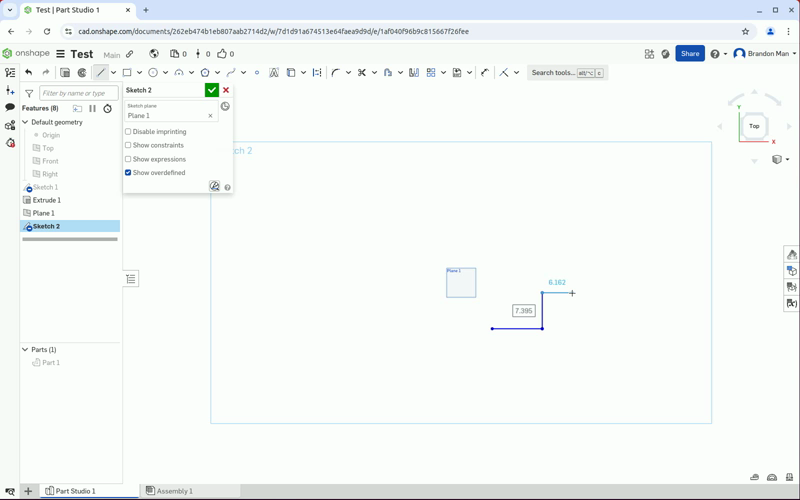
mouse_move(492, 292)
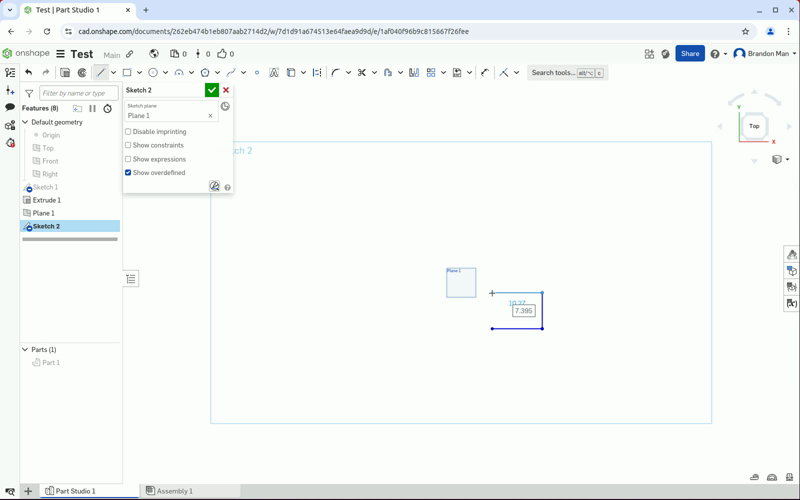
click(492, 292)
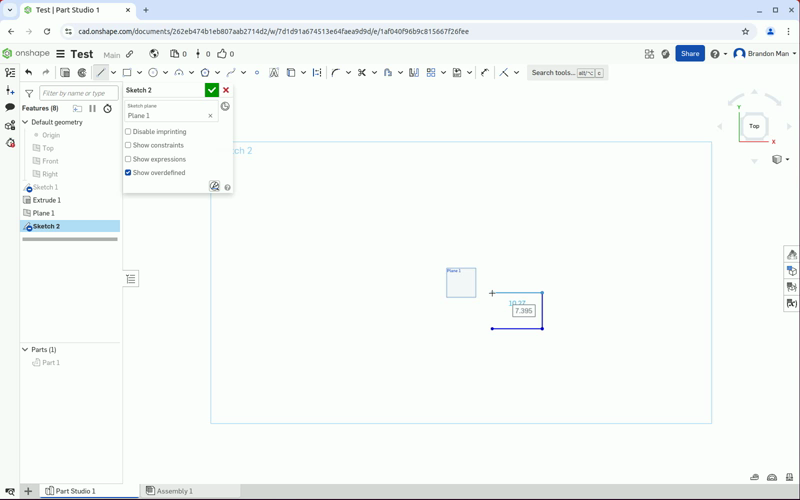
key_up(shift)
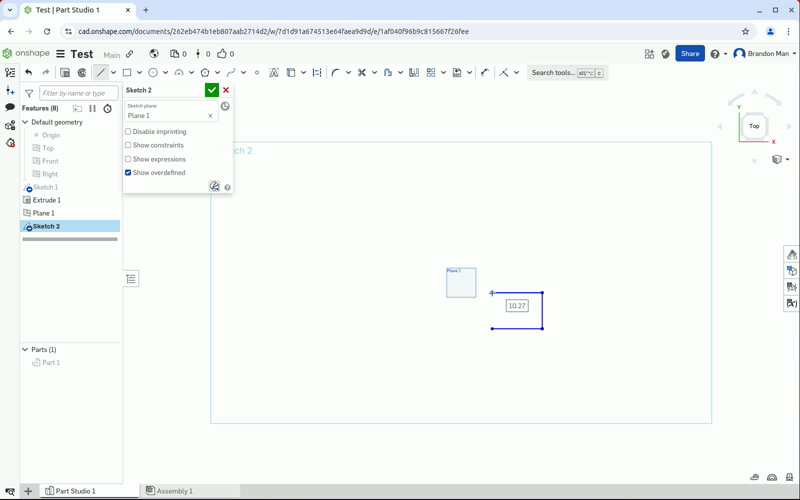
mouse_move(522, 292)
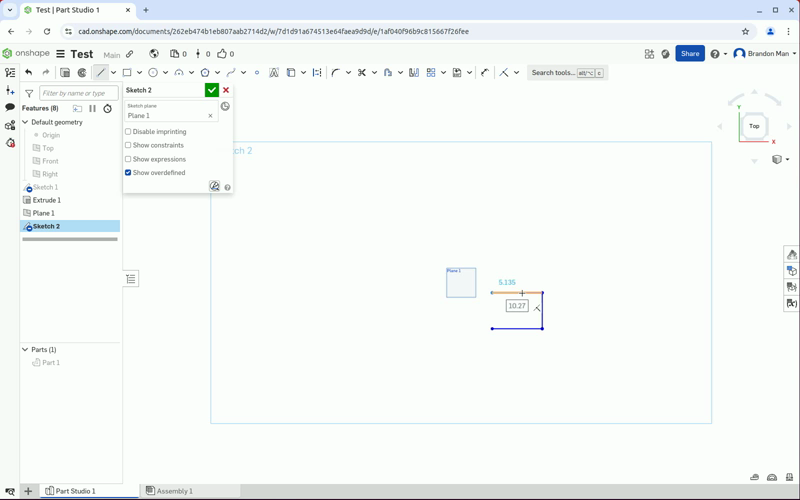
key_down(shift)
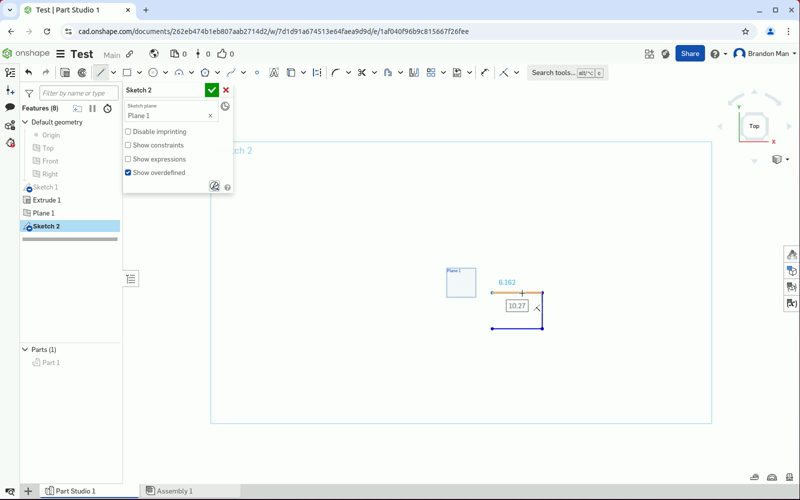
mouse_move(492, 328)
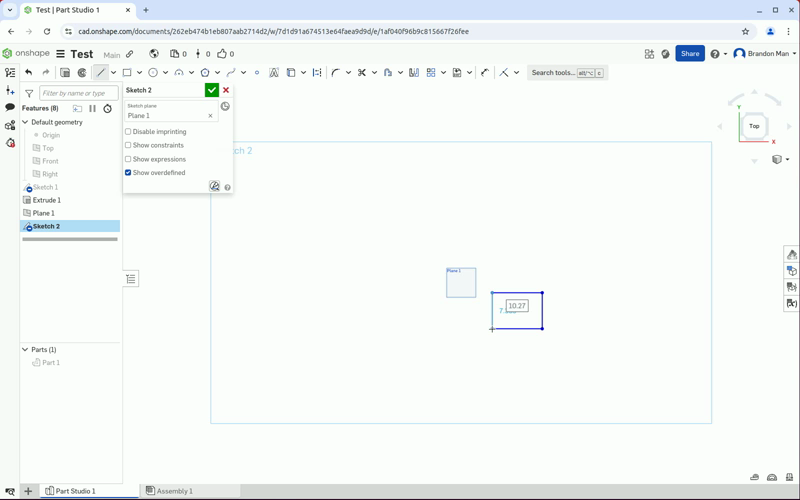
key_up(shift)
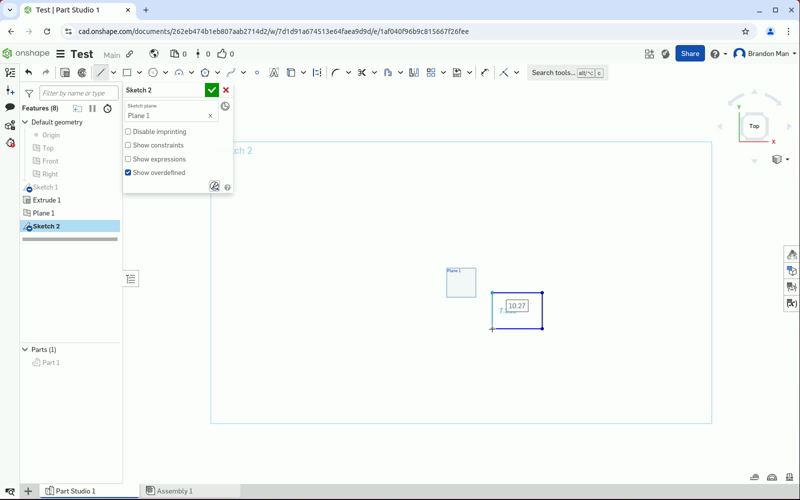
click(492, 328)
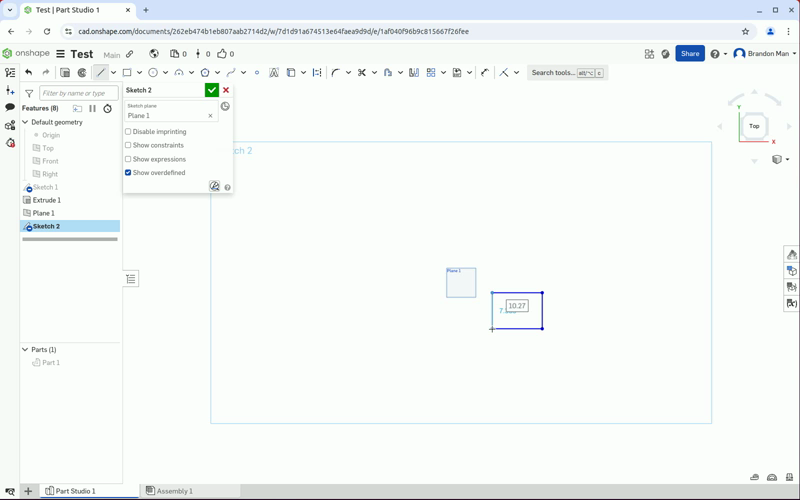
key(esc)
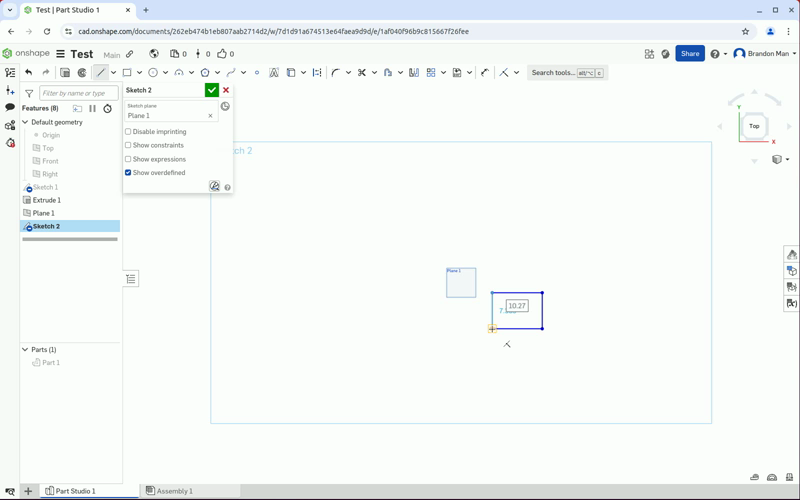
mouse_move(540, 310)
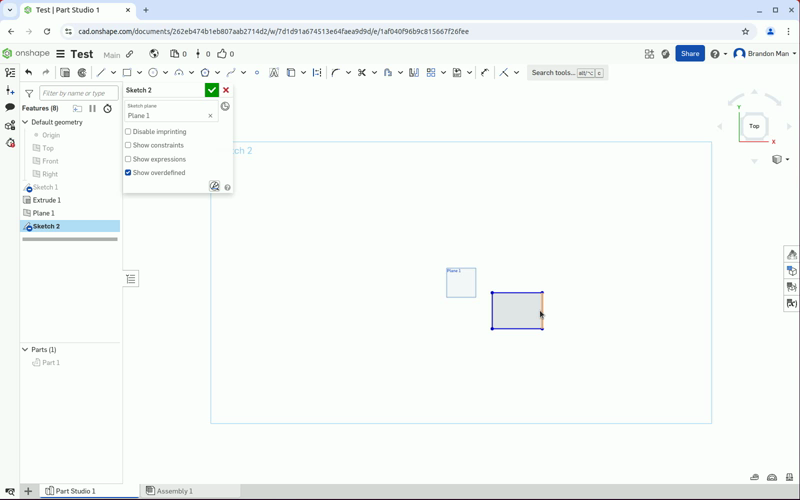
click(540, 310)
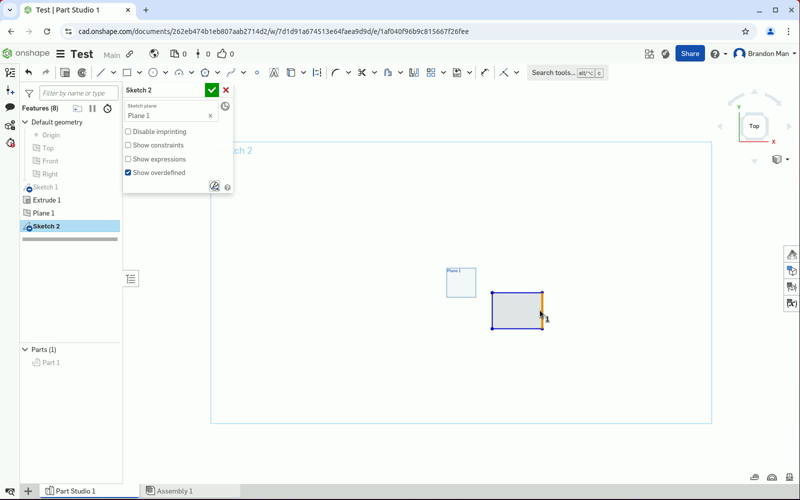
mouse_move(73, 352)
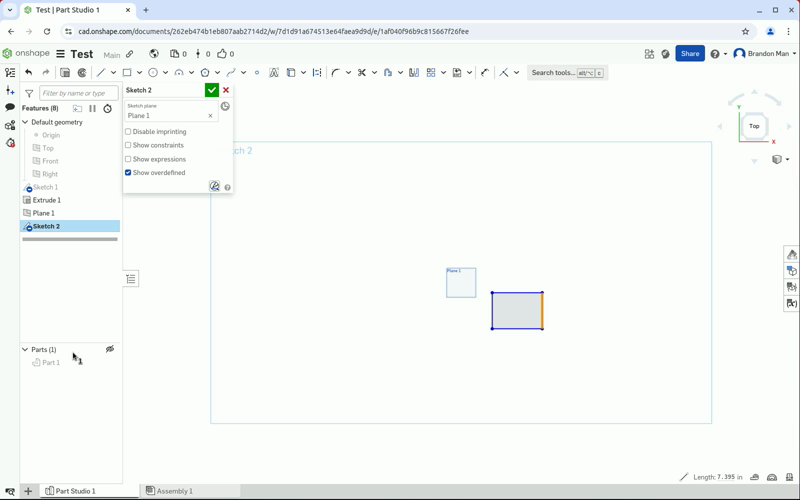
key(shift+y)
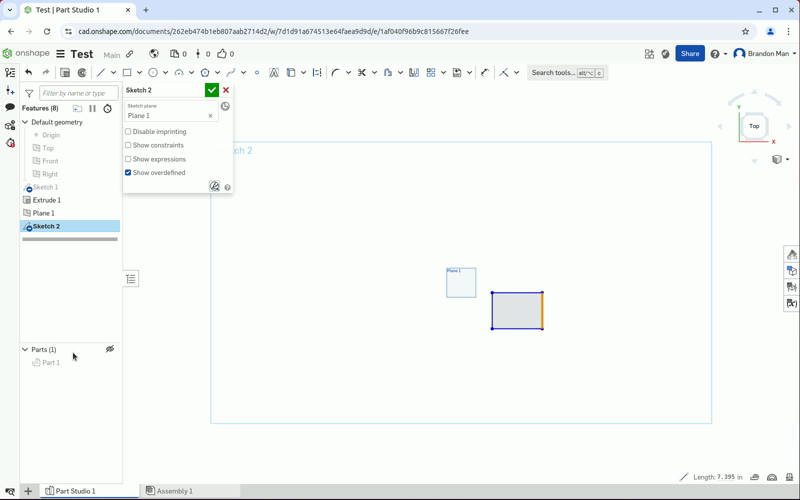
key(shift+e)
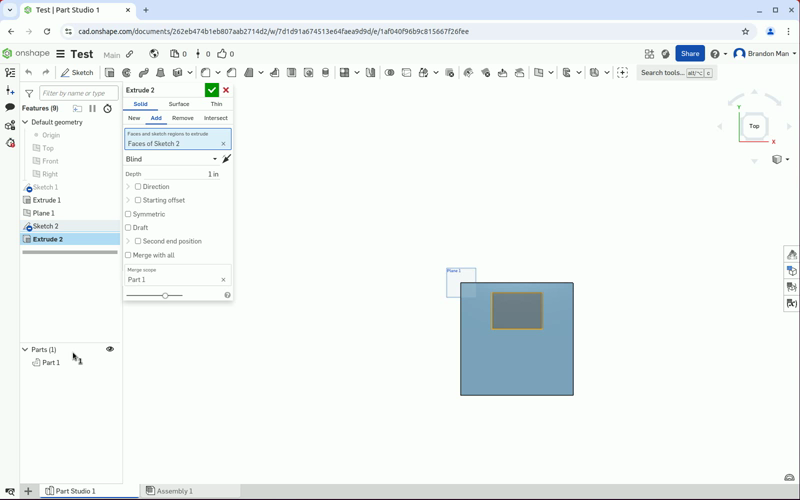
mouse_move(143, 106)
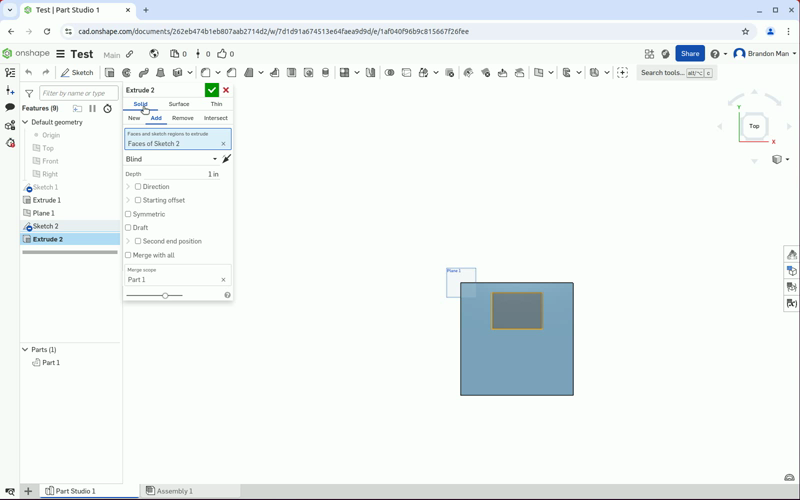
click(143, 106)
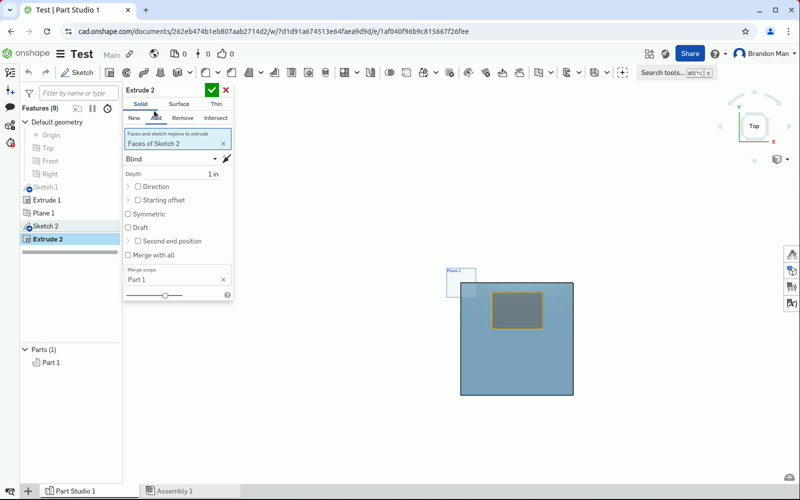
mouse_move(186, 120)
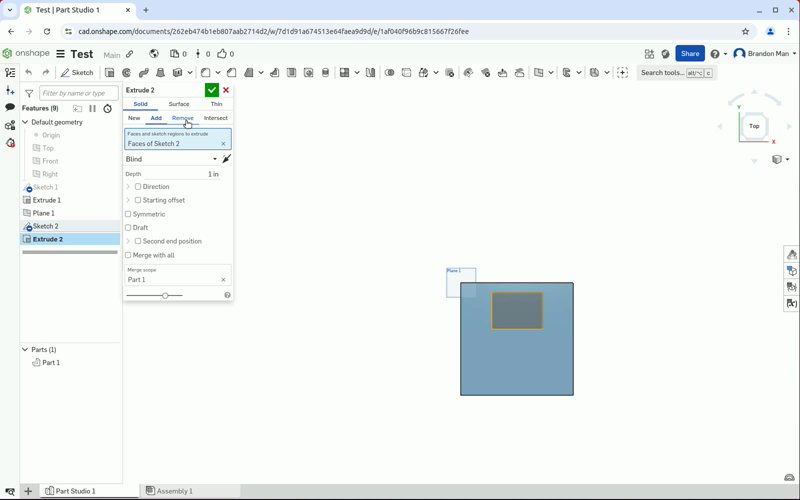
click(186, 120)
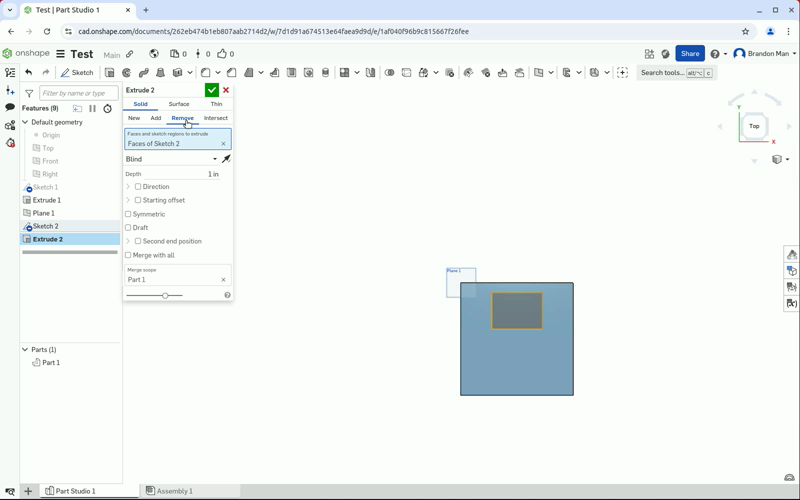
key(tab, 4)
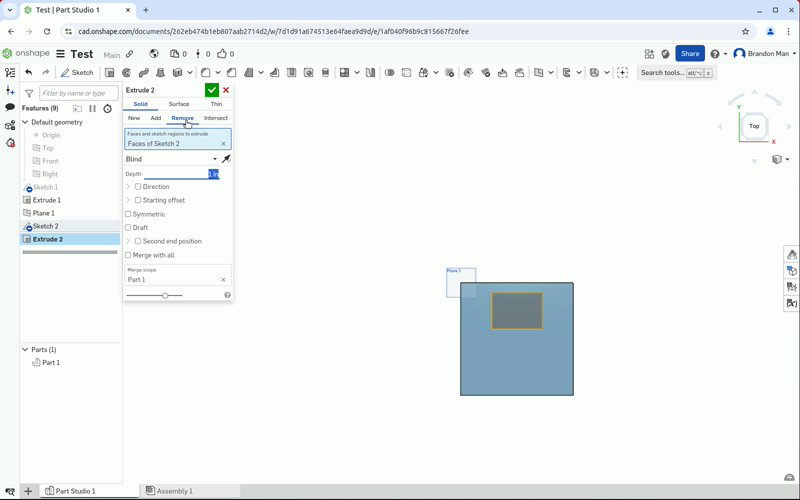
text(19.257)
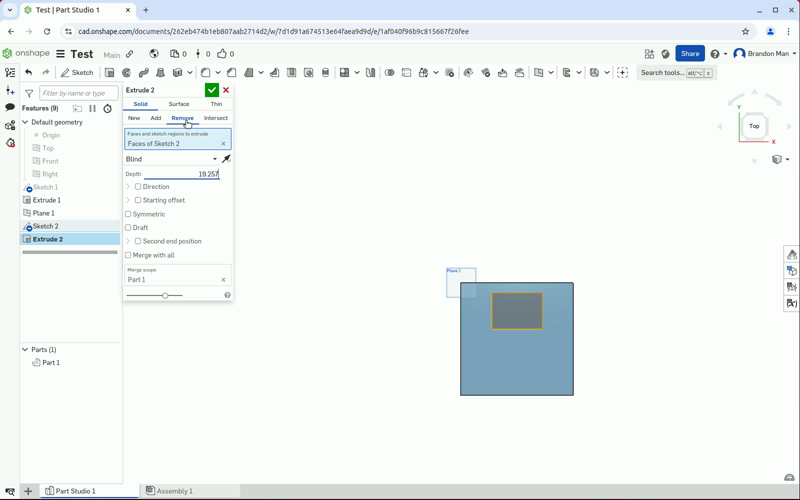
key(tab, 6)
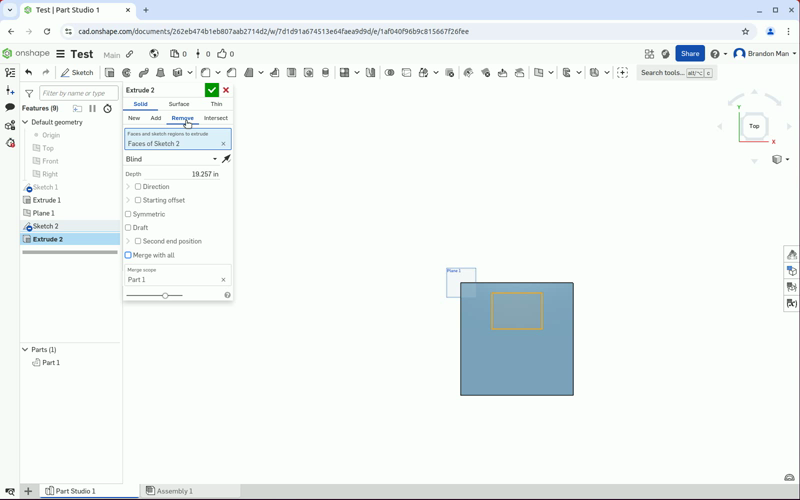
key(space)
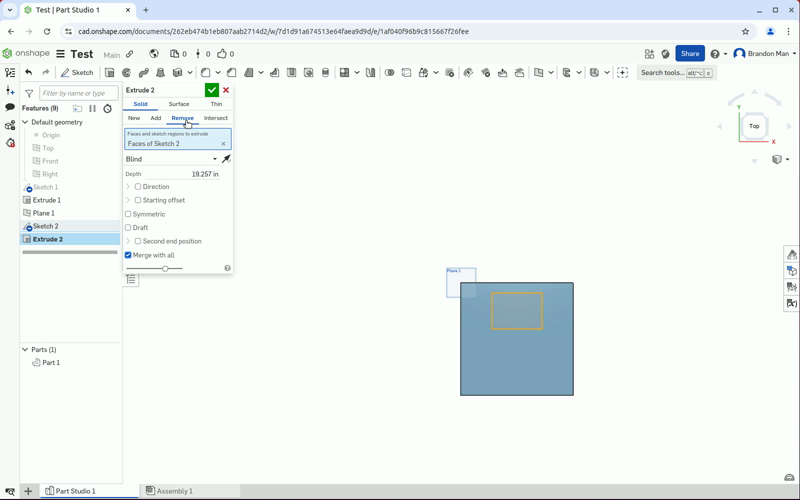
key(enter)
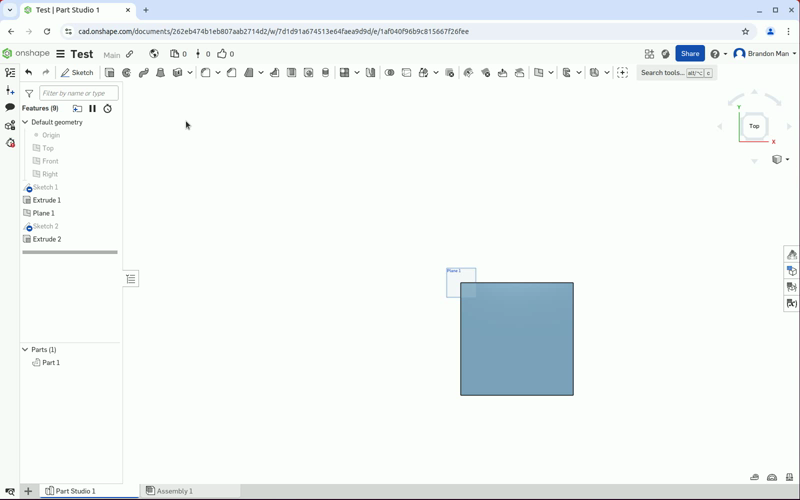
key(shift+h)
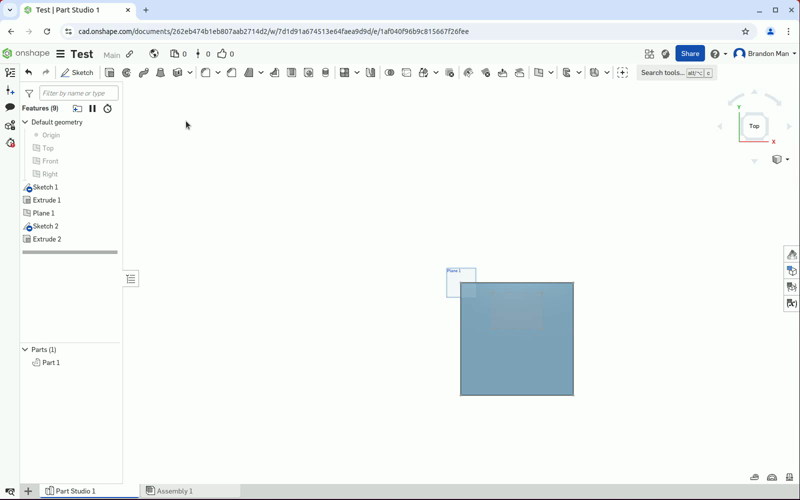
key(shift+h)
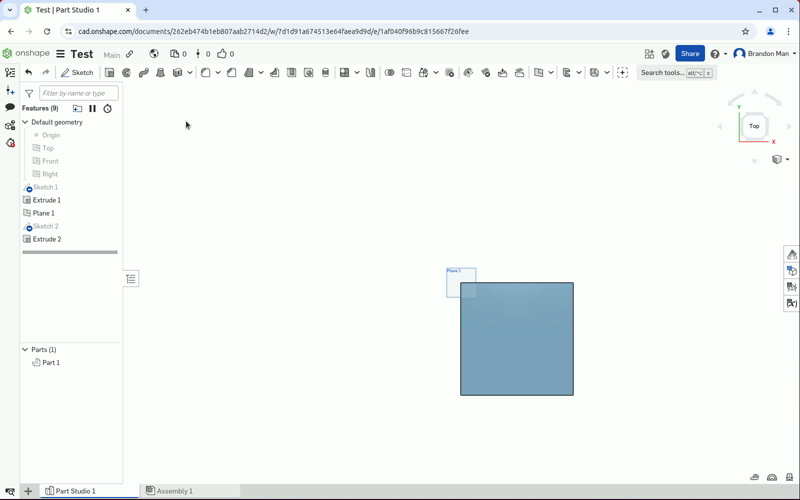
mouse_move(73, 189)
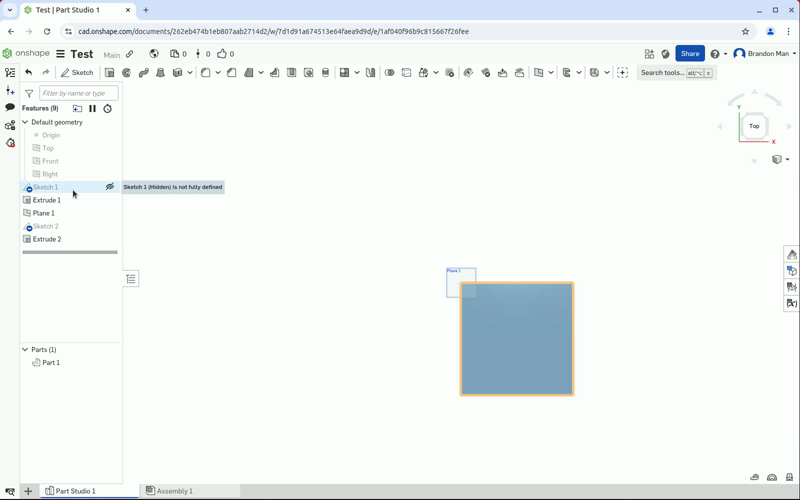
click(73, 189)
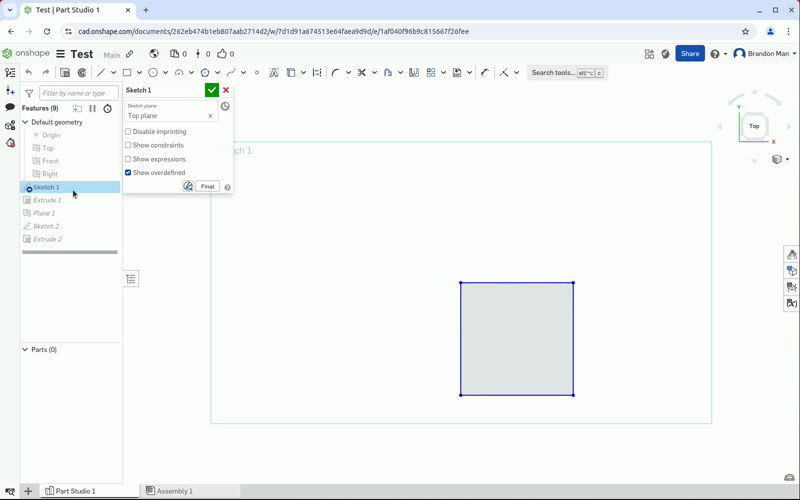
mouse_move(229, 92)
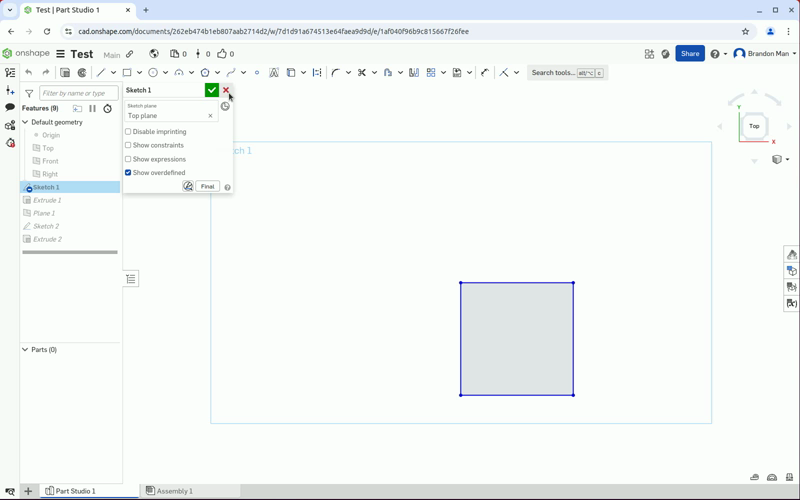
click(229, 92)
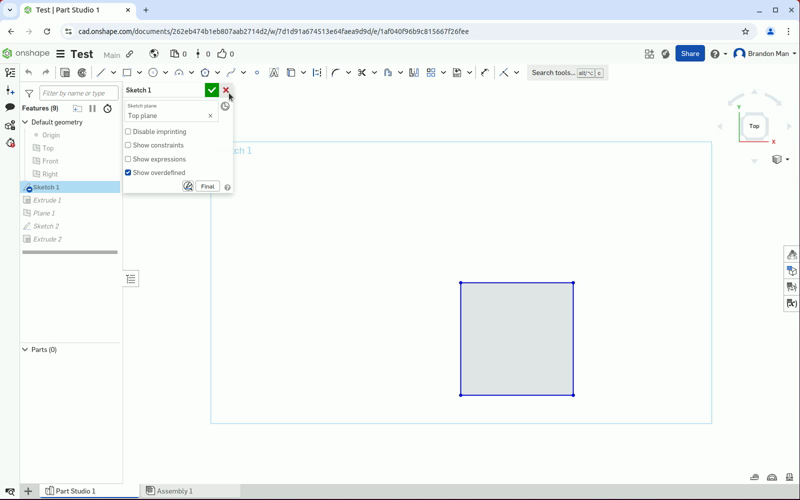
key(shift+s)
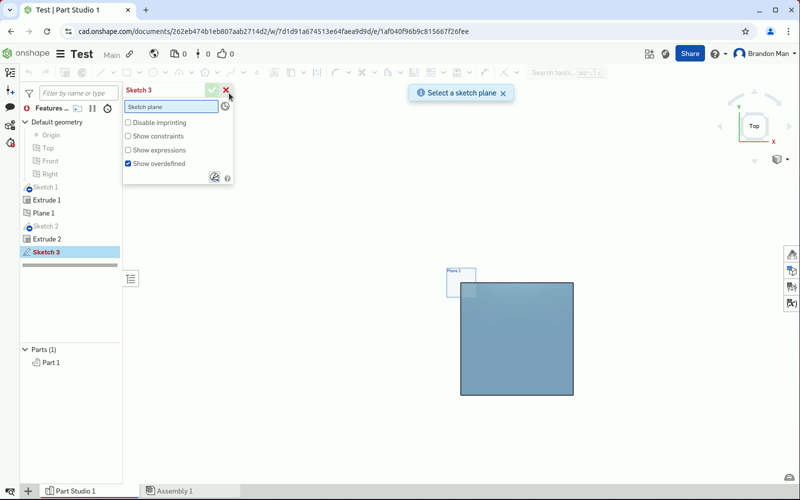
mouse_move(73, 215)
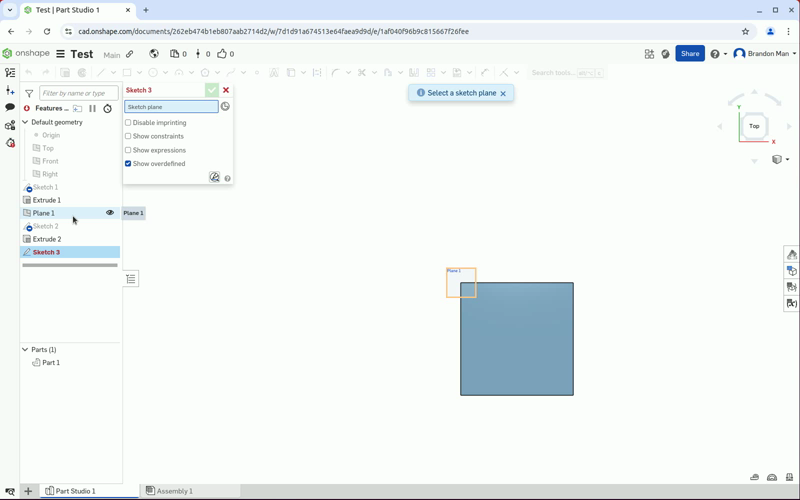
click(73, 215)
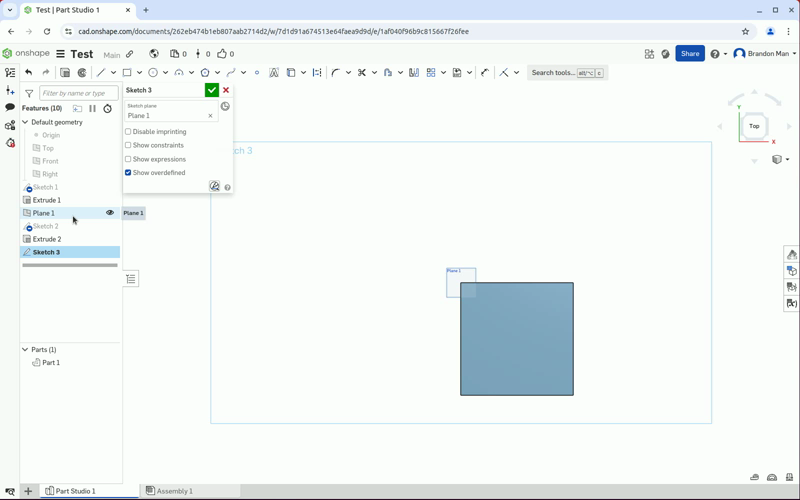
mouse_move(73, 352)
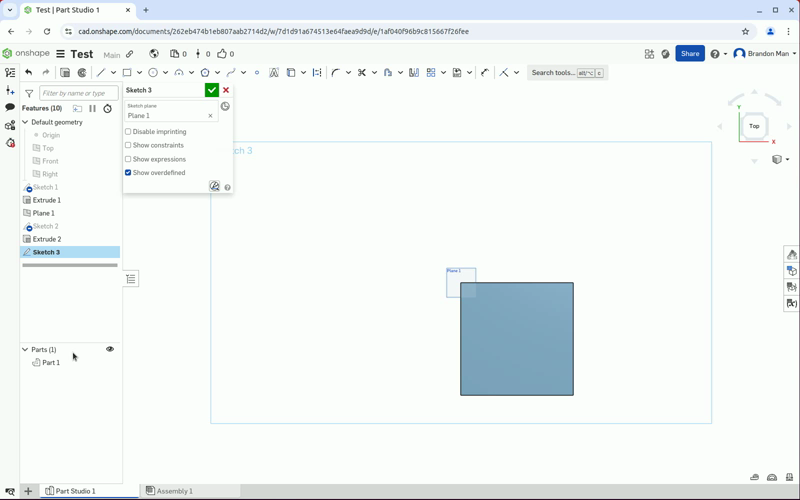
key(y)
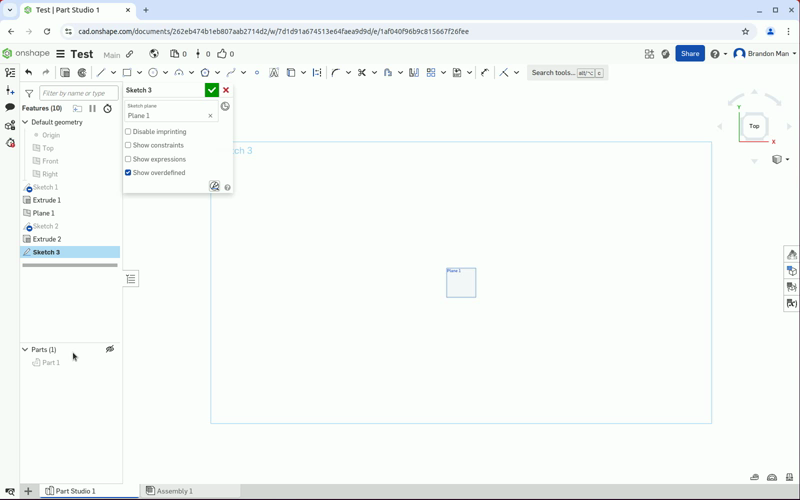
key(l)
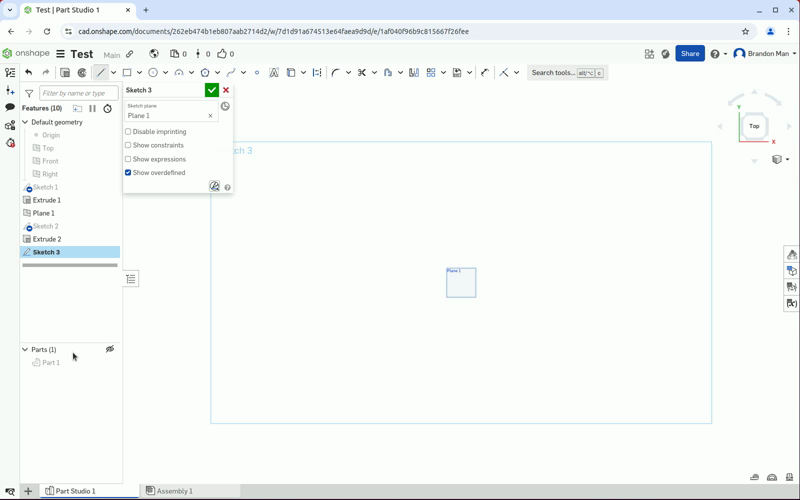
key_down(shift)
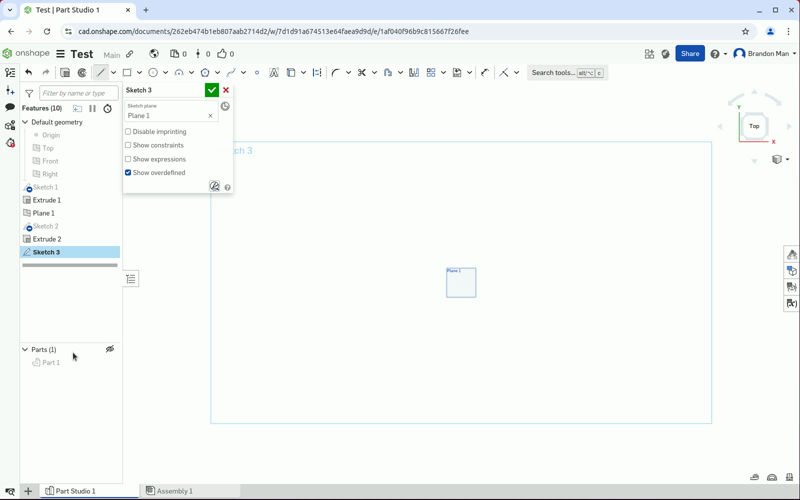
mouse_move(485, 391)
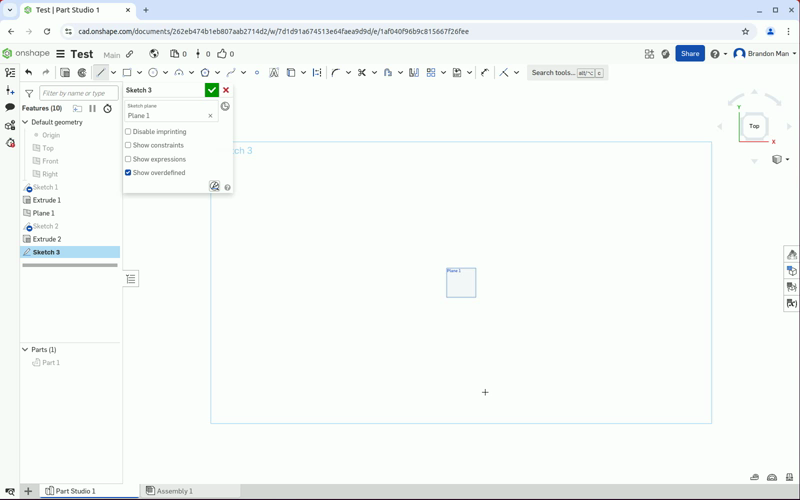
click(485, 391)
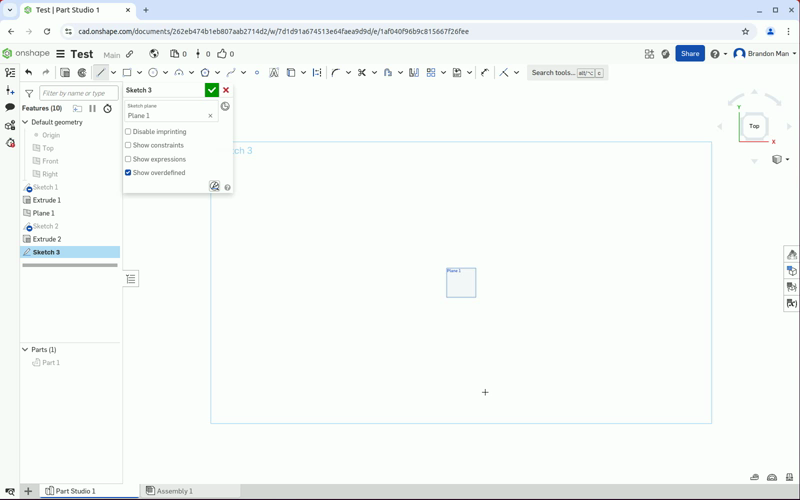
key_up(shift)
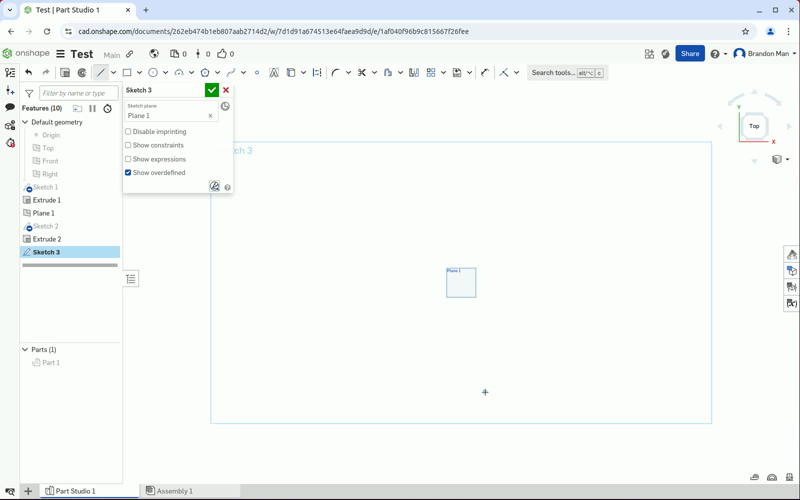
key_down(shift)
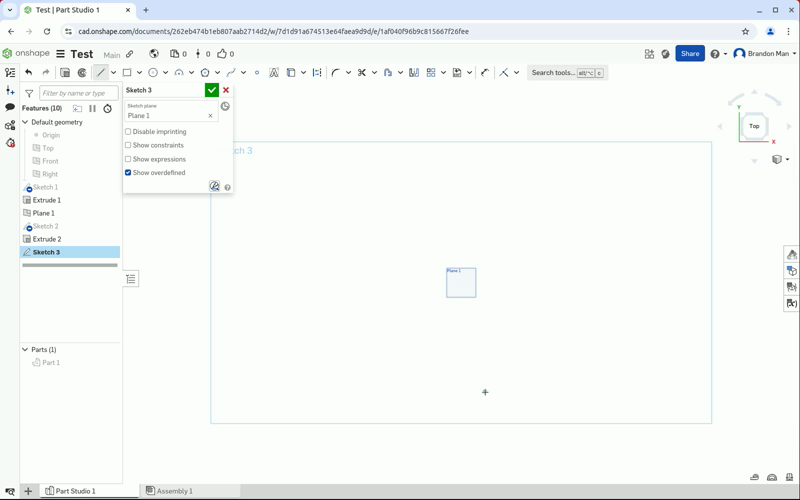
mouse_move(549, 391)
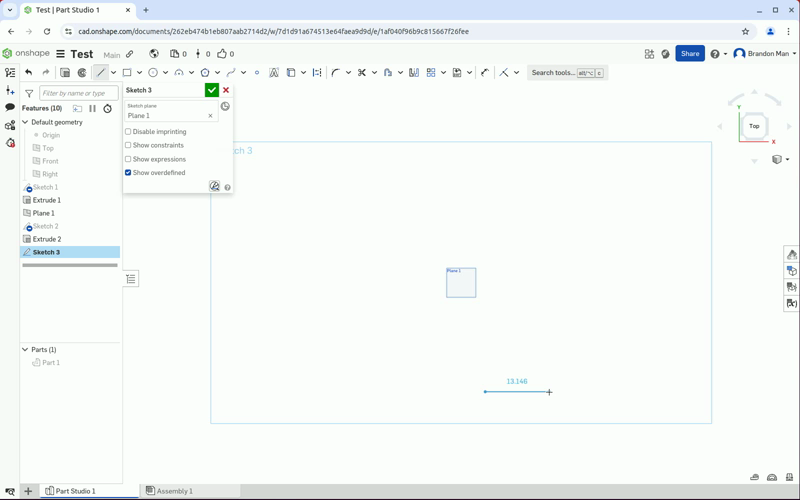
click(549, 391)
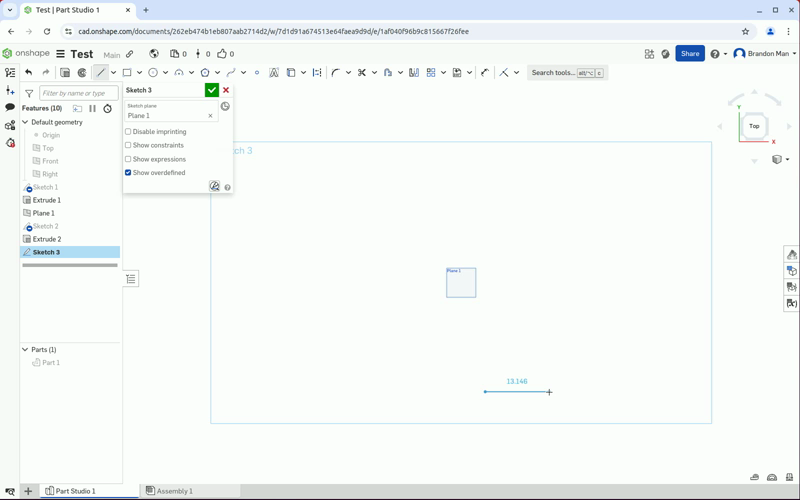
key_up(shift)
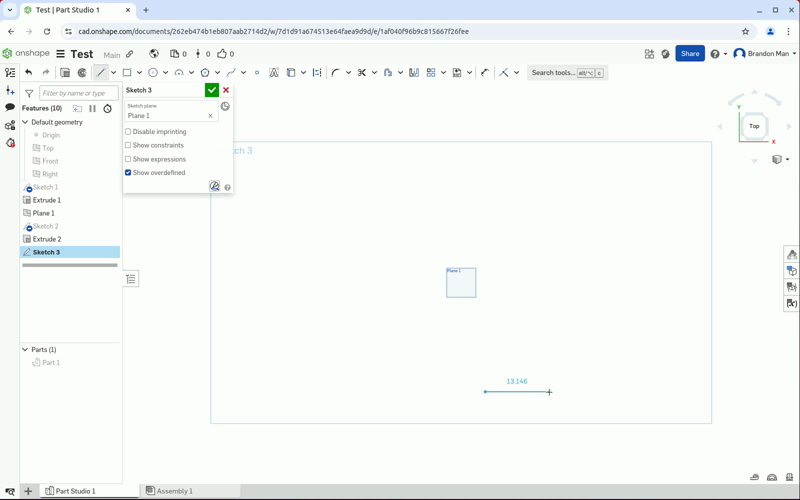
key_down(shift)
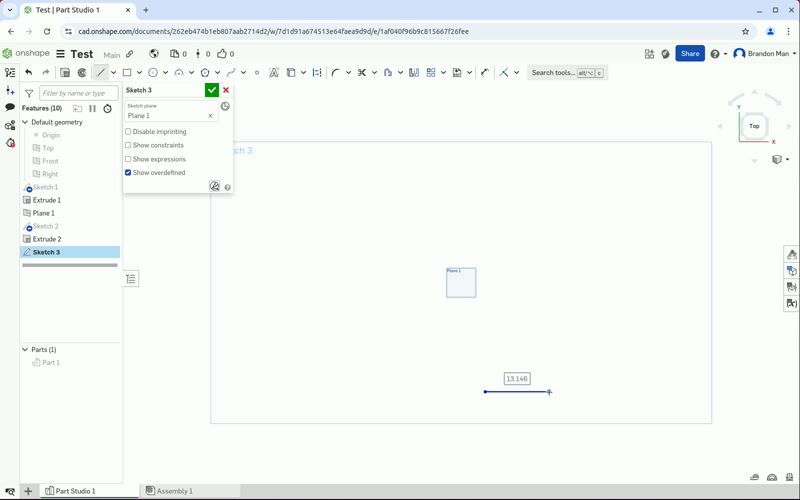
mouse_move(579, 391)
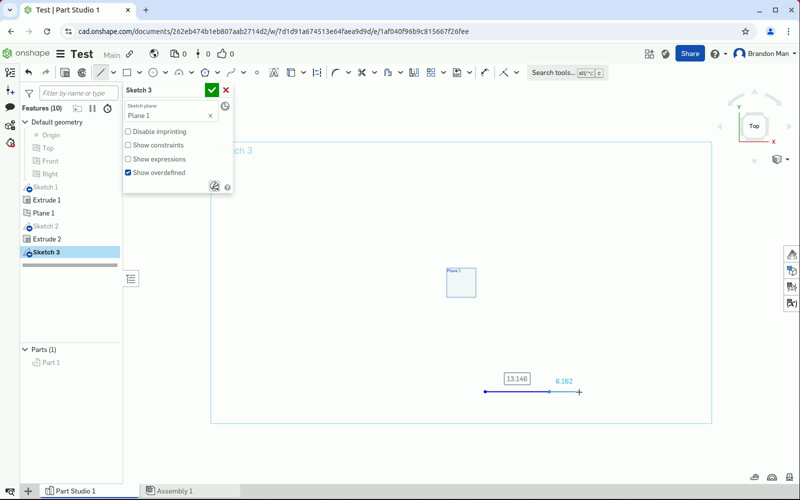
mouse_move(549, 341)
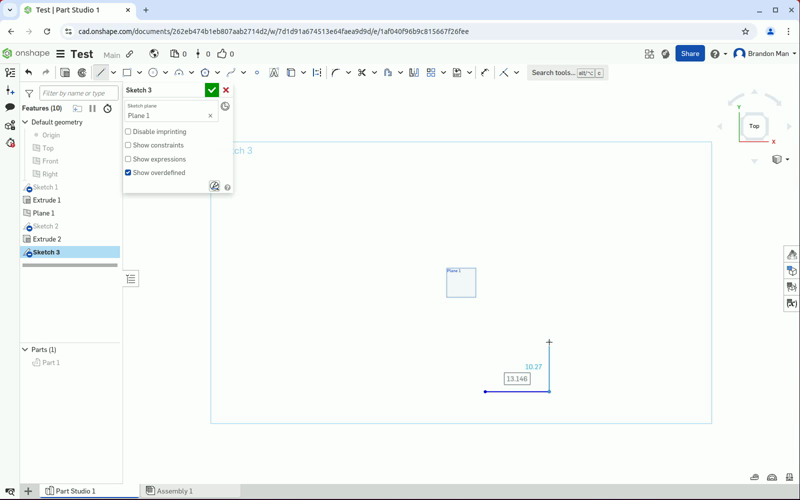
click(549, 341)
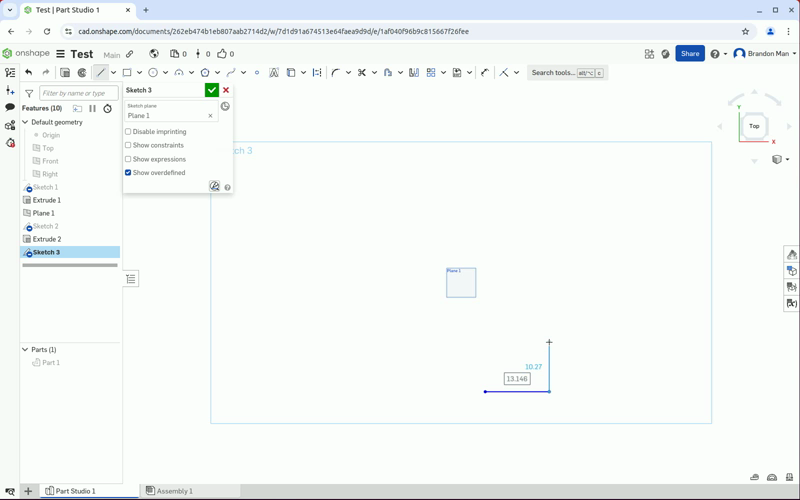
key_up(shift)
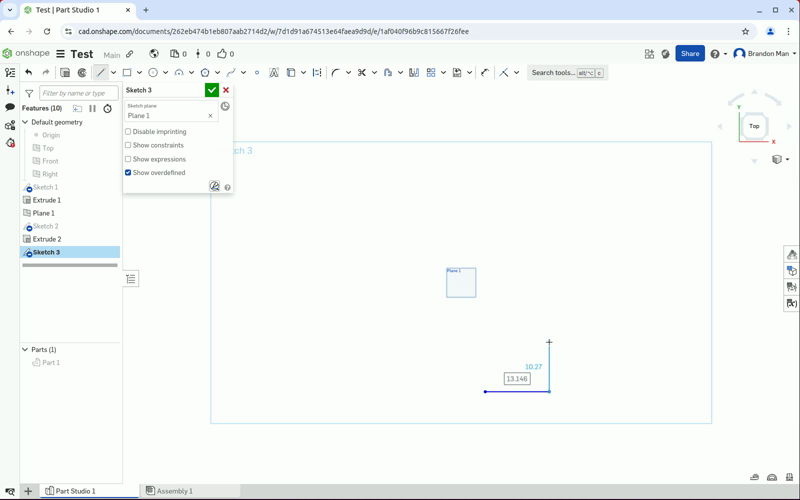
key_down(shift)
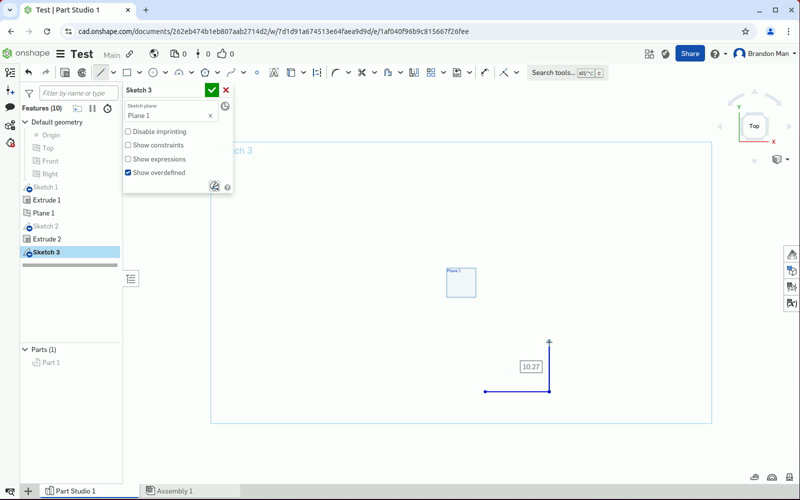
mouse_move(485, 341)
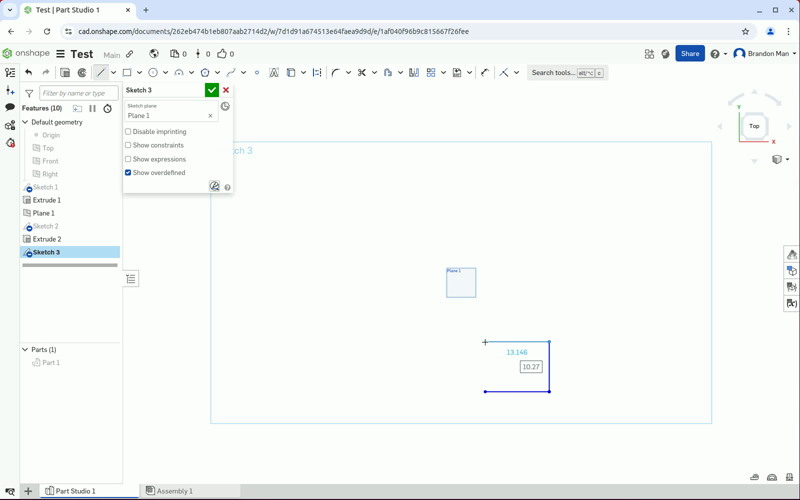
click(485, 341)
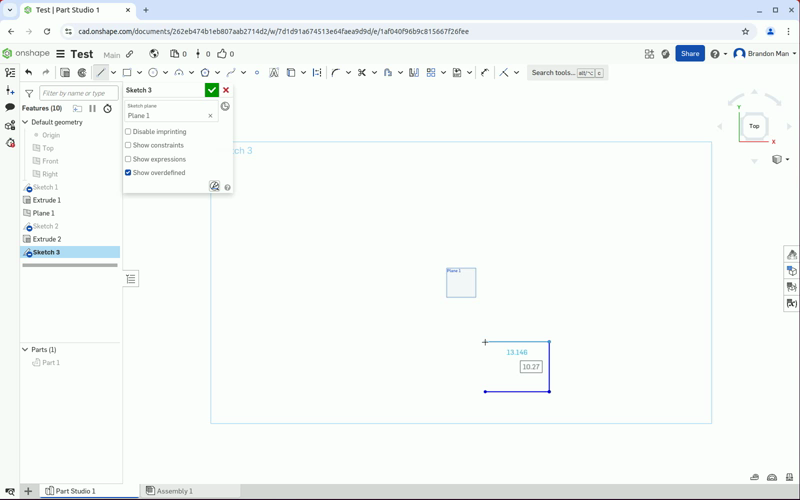
key_up(shift)
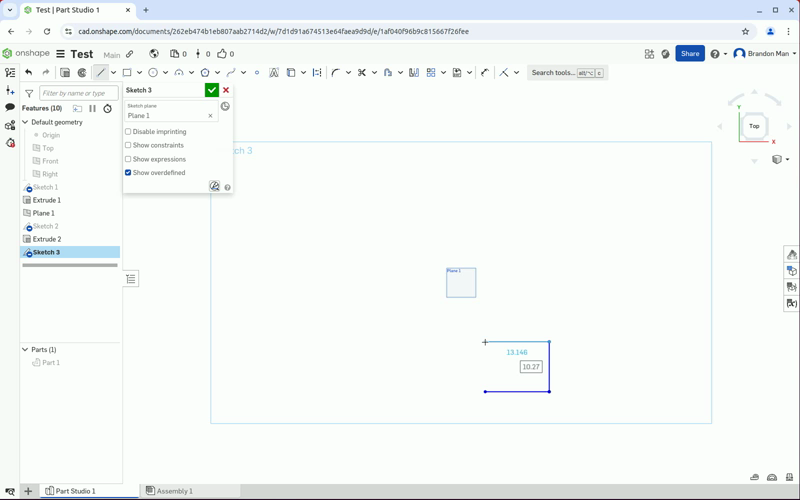
mouse_move(515, 341)
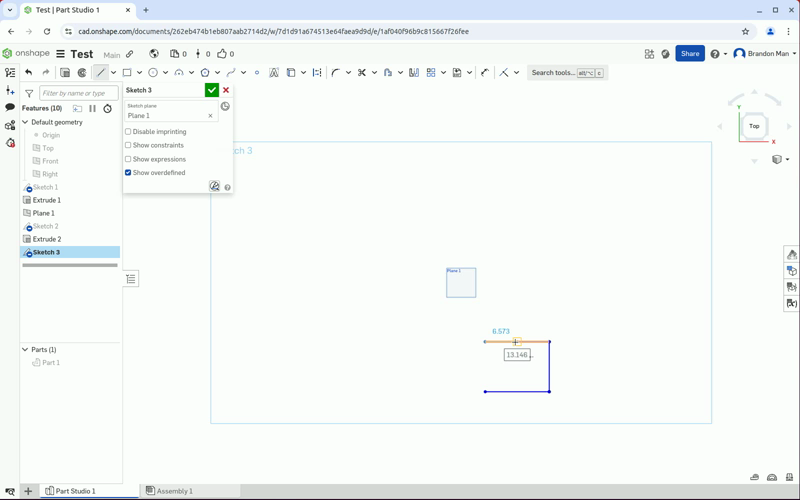
key_down(shift)
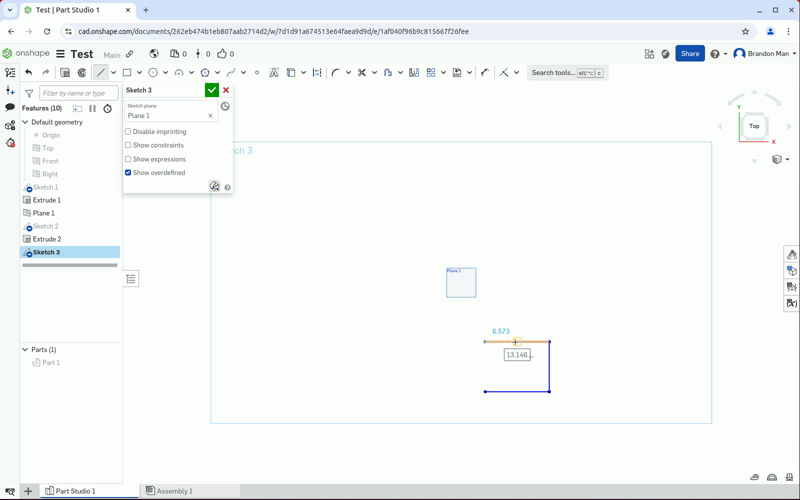
mouse_move(485, 391)
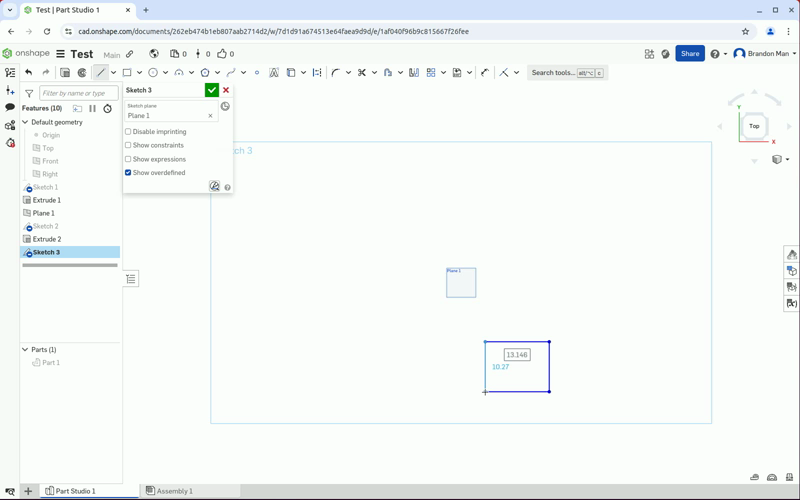
key_up(shift)
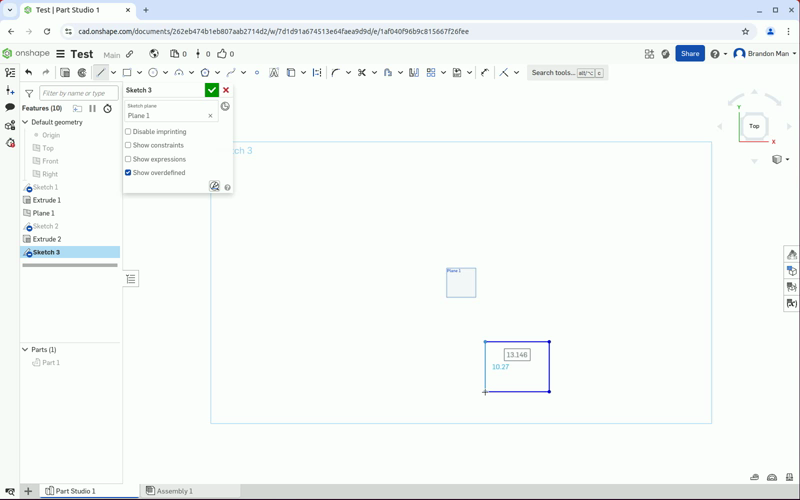
click(485, 391)
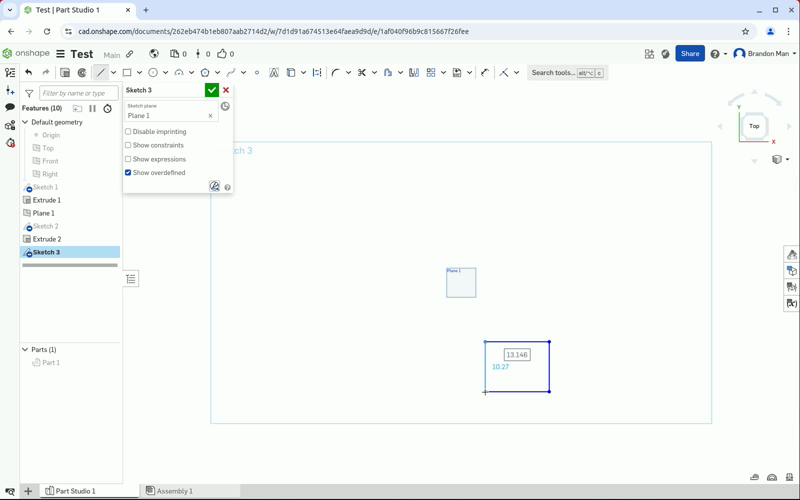
key(esc)
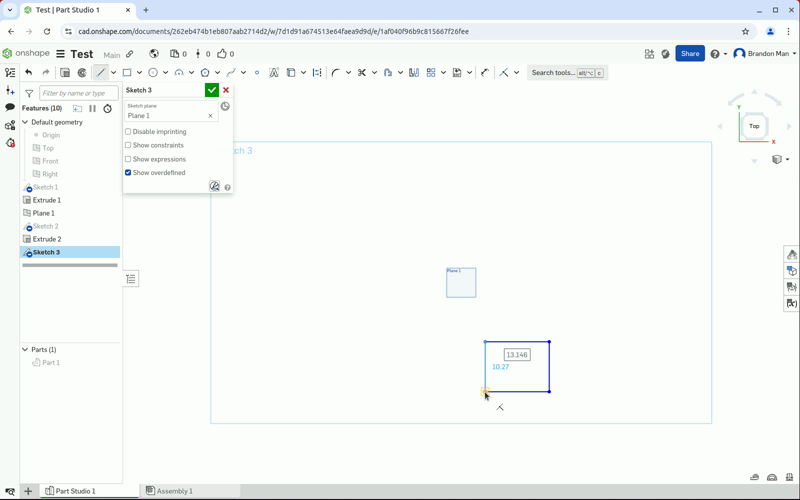
key(l)
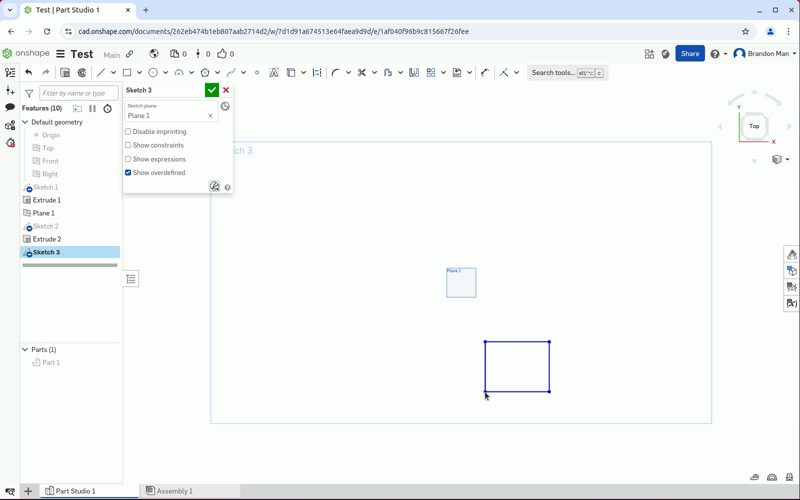
key_down(shift)
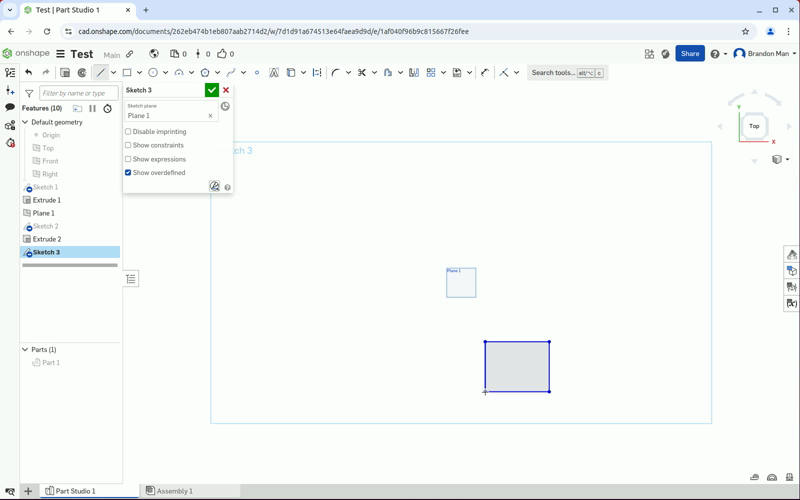
mouse_move(492, 384)
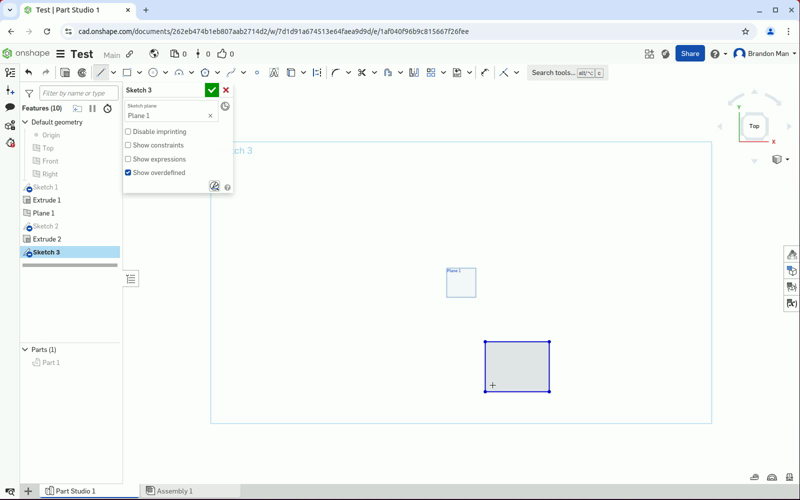
click(492, 384)
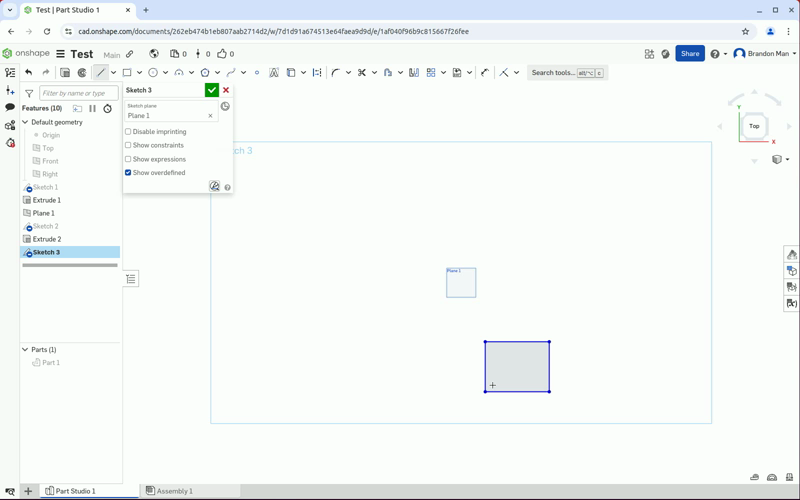
key_up(shift)
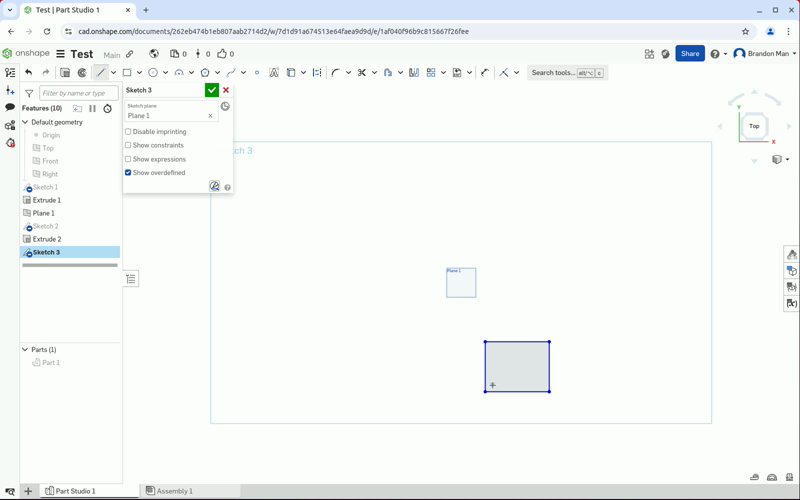
key_down(shift)
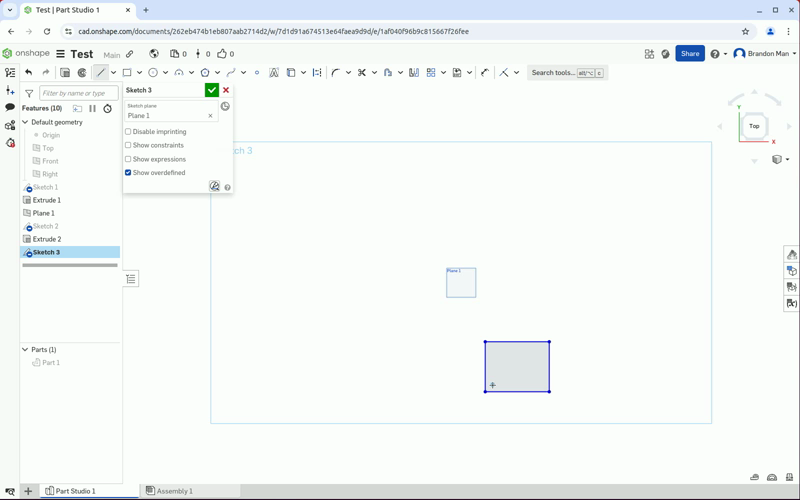
mouse_move(522, 384)
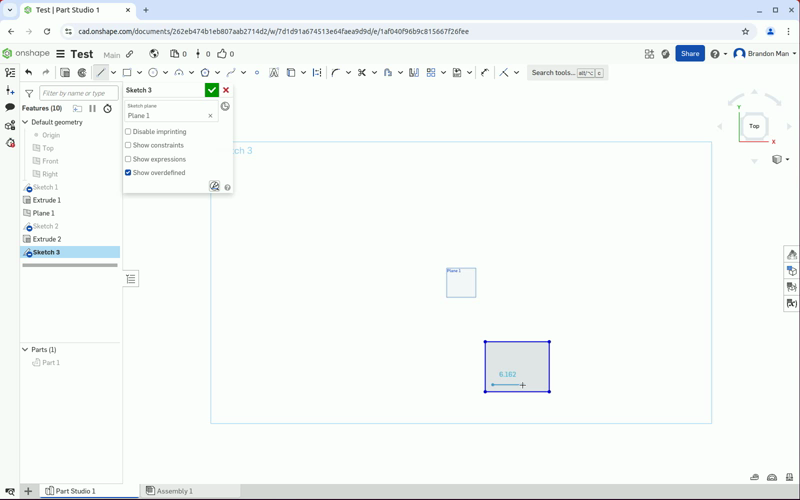
mouse_move(541, 384)
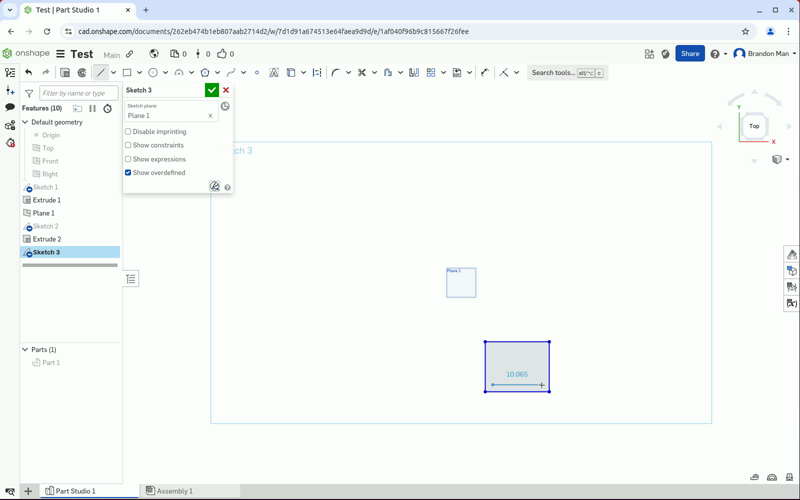
click(541, 384)
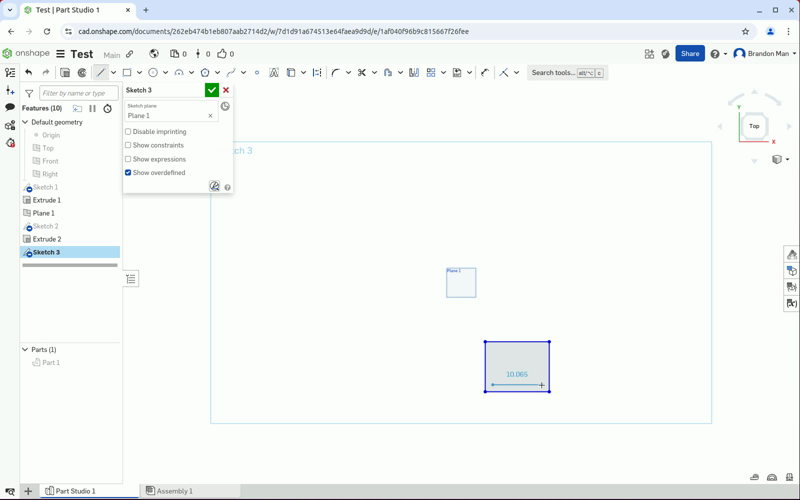
key_up(shift)
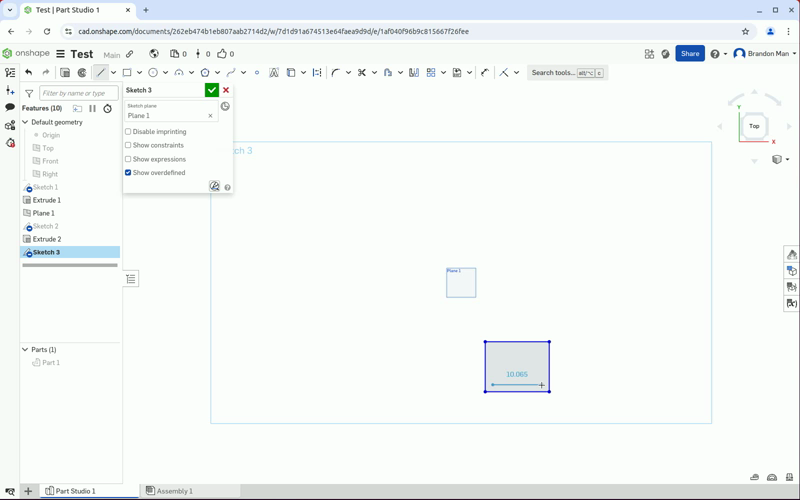
key_down(shift)
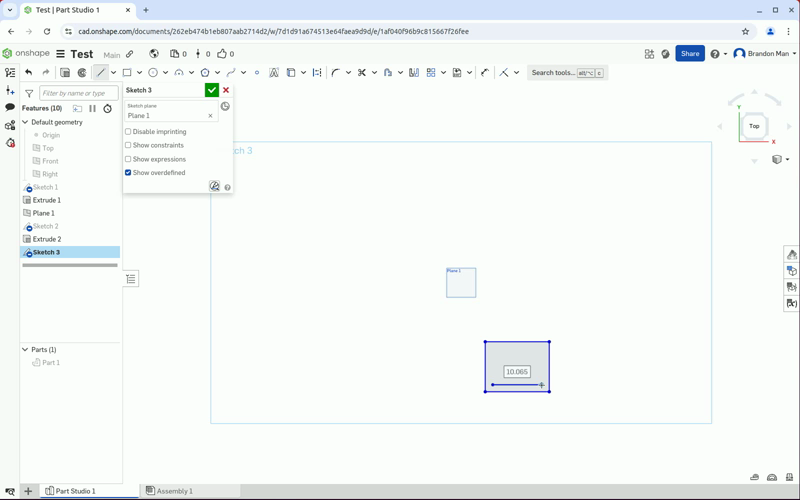
mouse_move(571, 384)
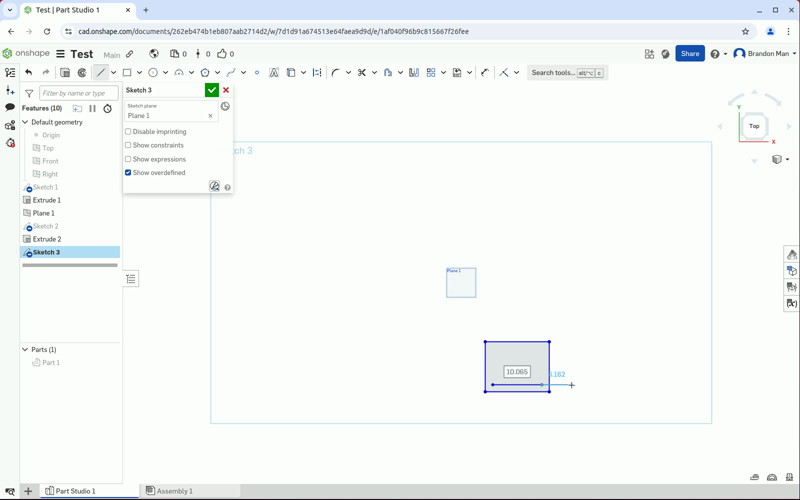
mouse_move(541, 348)
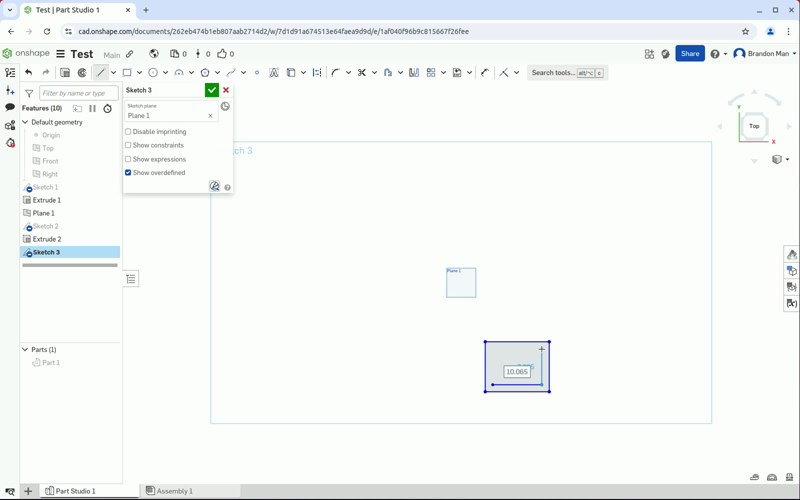
click(541, 348)
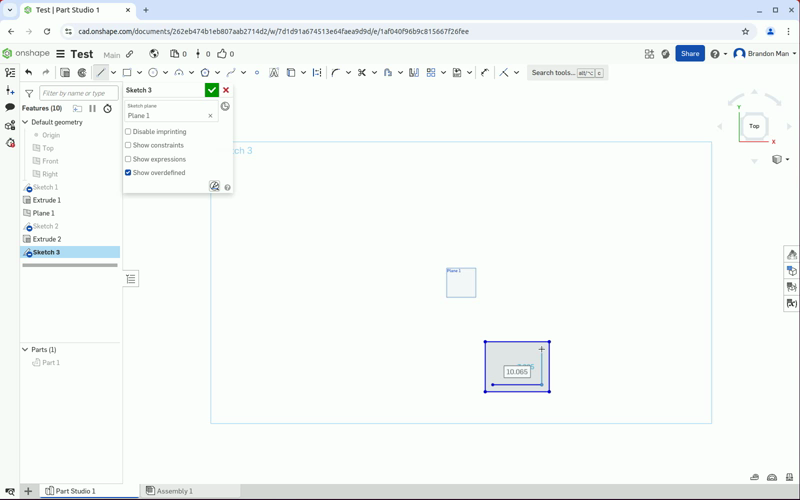
key_up(shift)
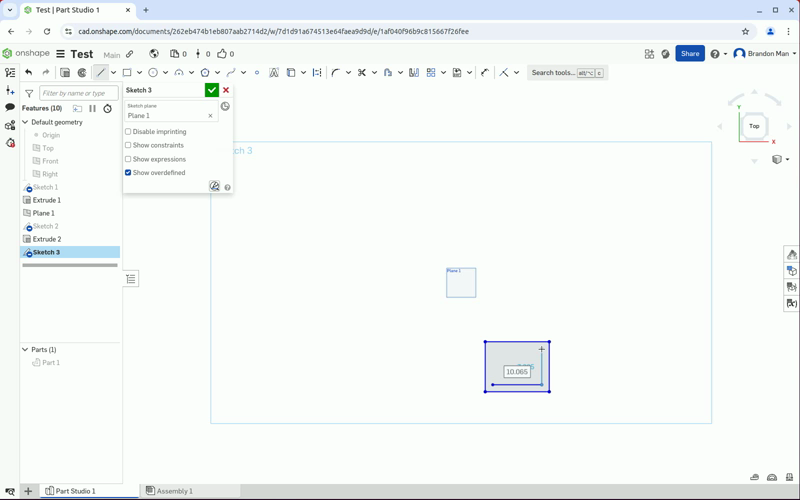
key_down(shift)
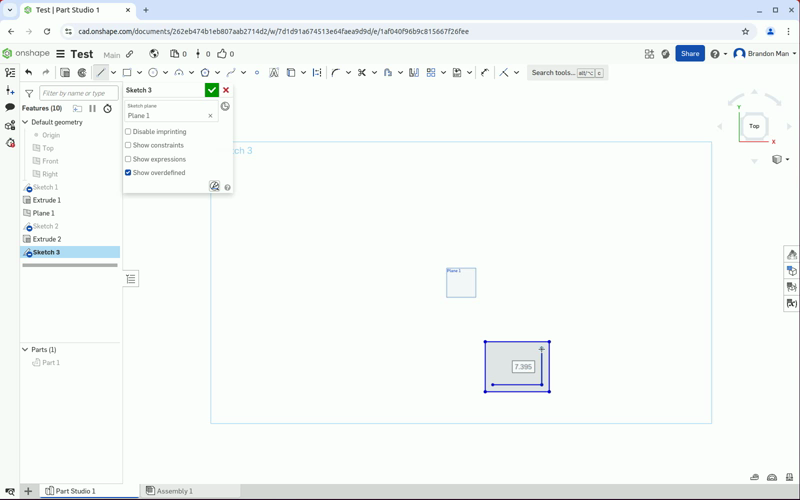
mouse_move(571, 348)
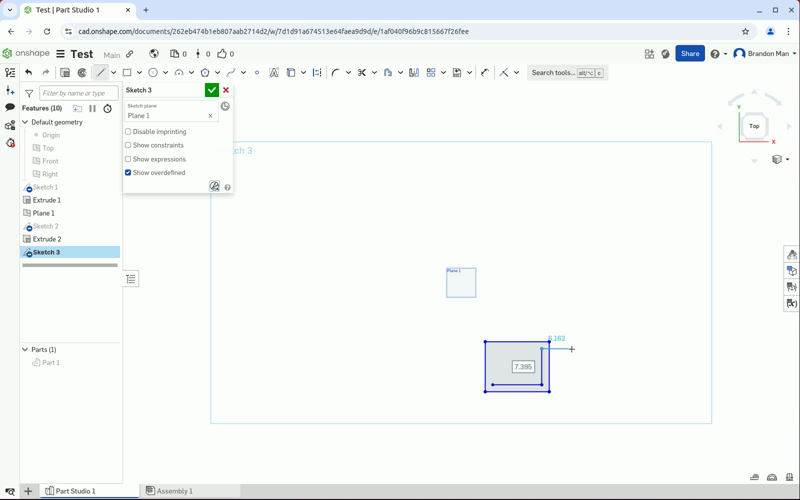
mouse_move(492, 348)
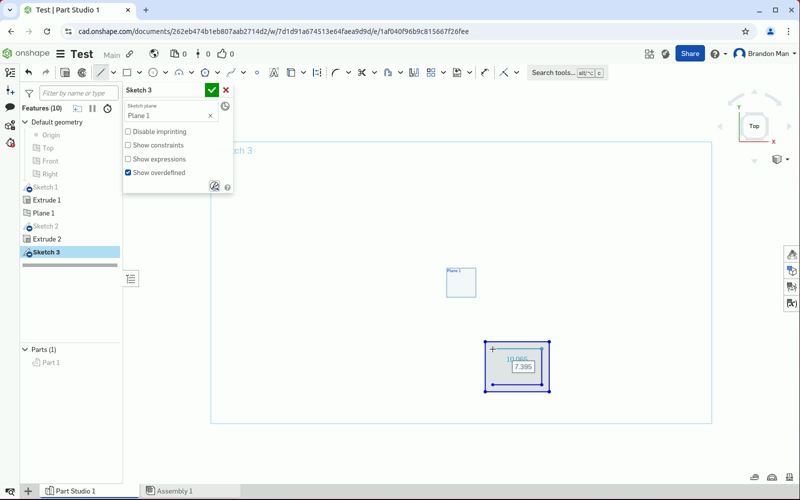
click(492, 348)
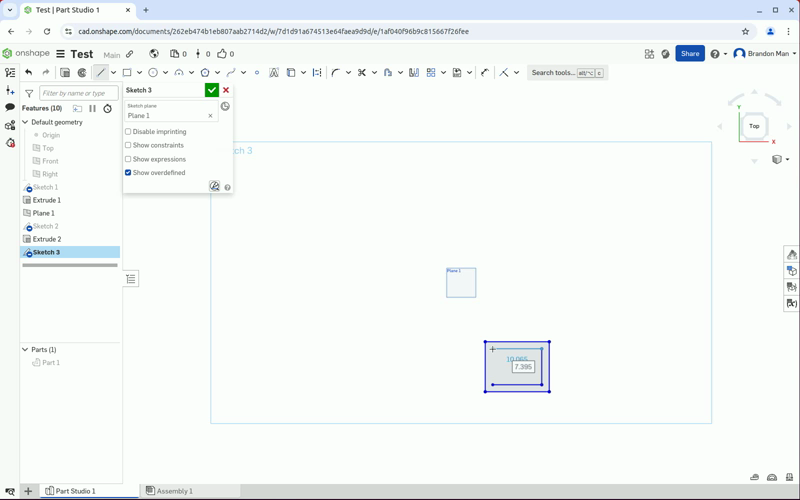
key_up(shift)
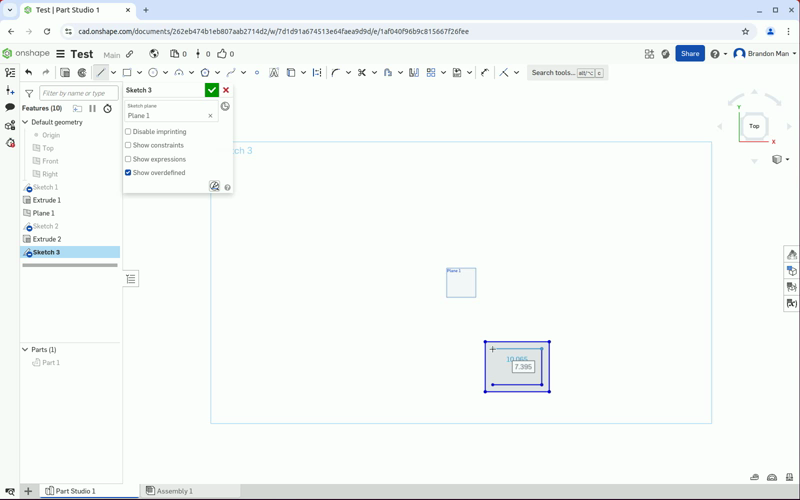
mouse_move(522, 348)
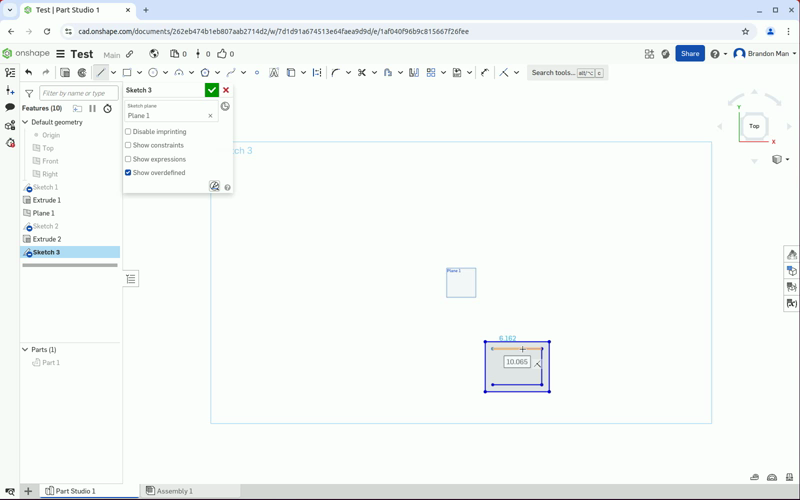
key_down(shift)
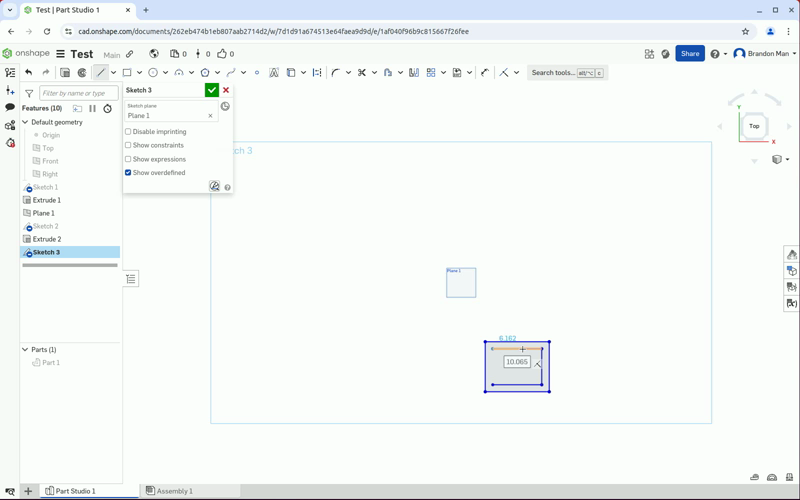
mouse_move(492, 384)
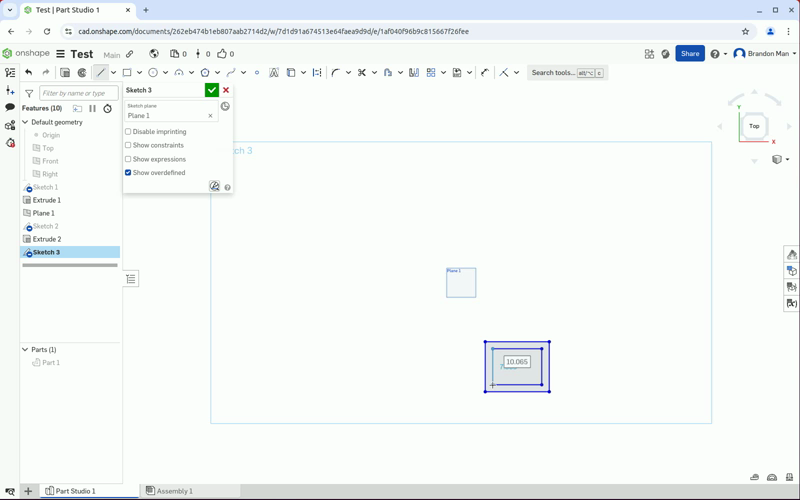
key_up(shift)
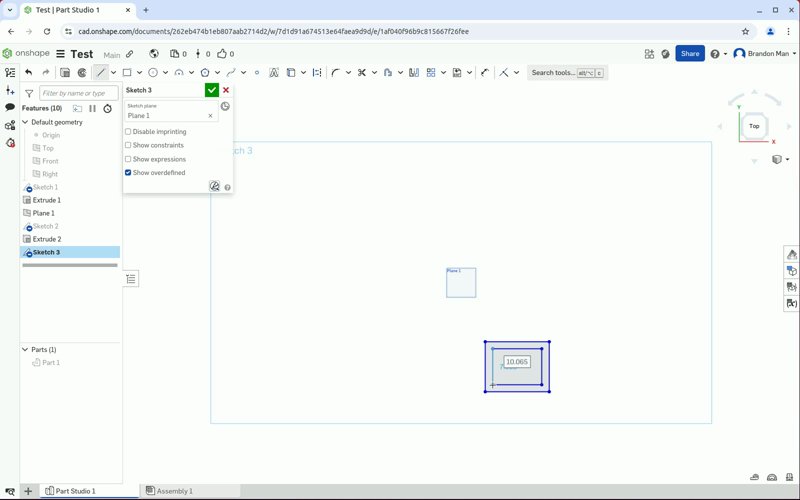
click(492, 384)
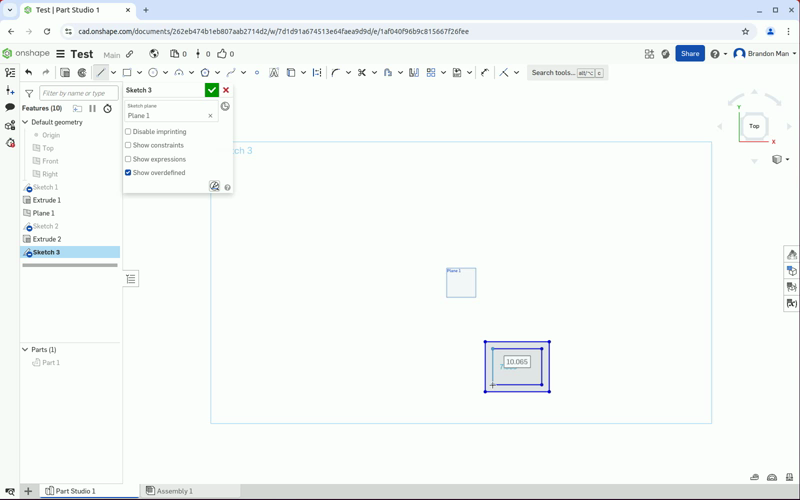
key(esc)
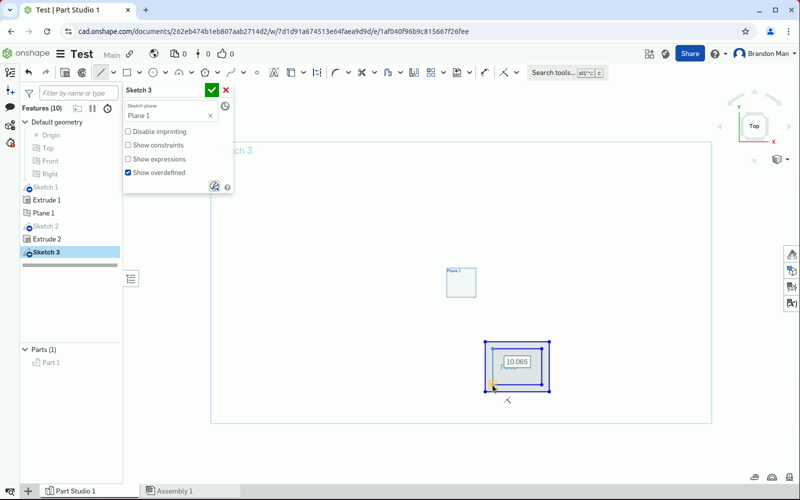
mouse_move(503, 388)
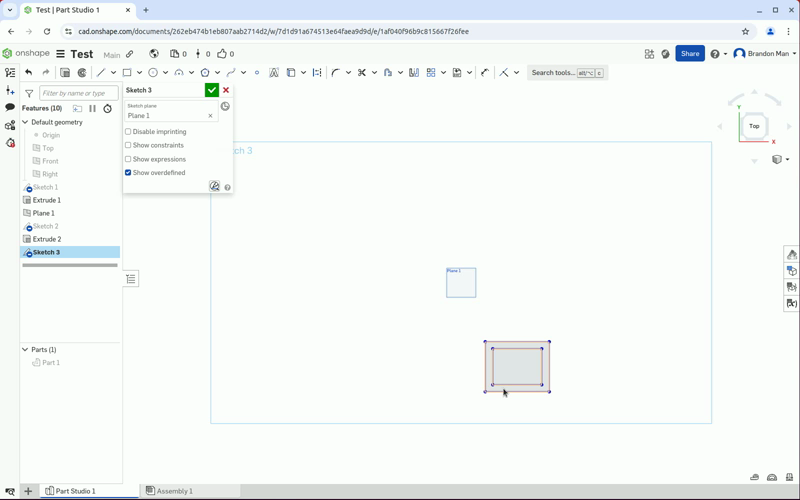
scroll(6)
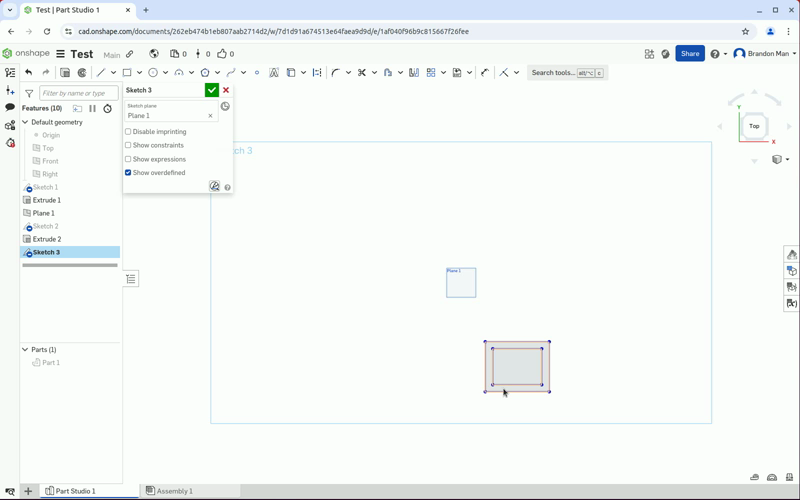
scroll(6)
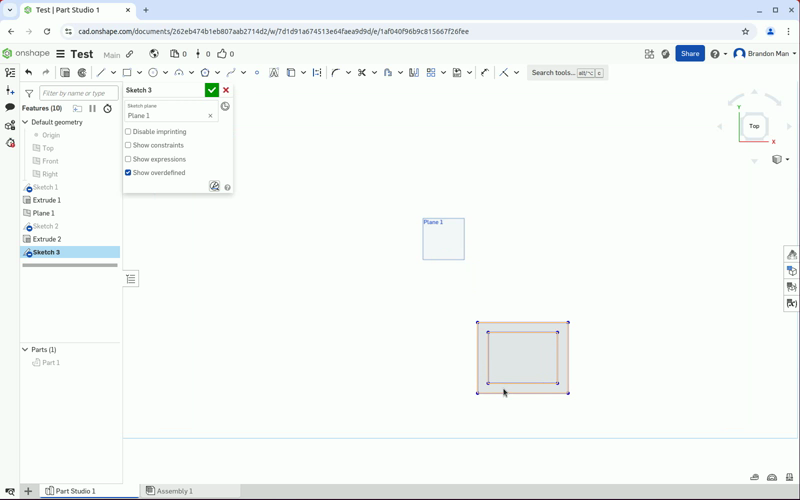
scroll(6)
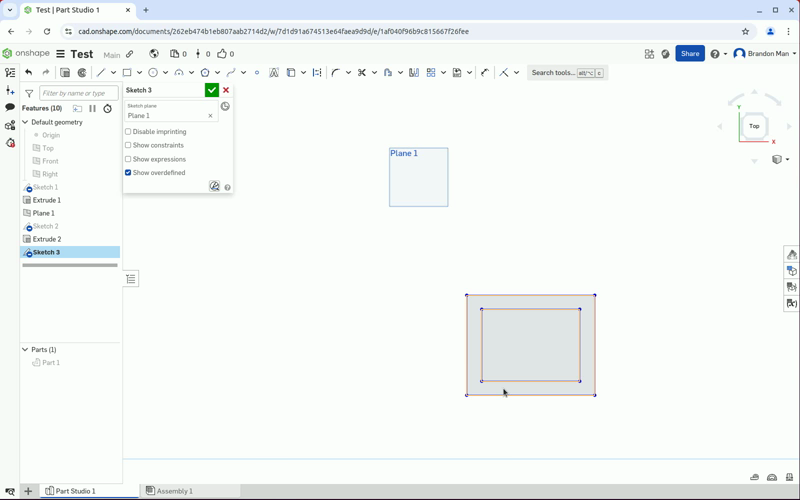
scroll(6)
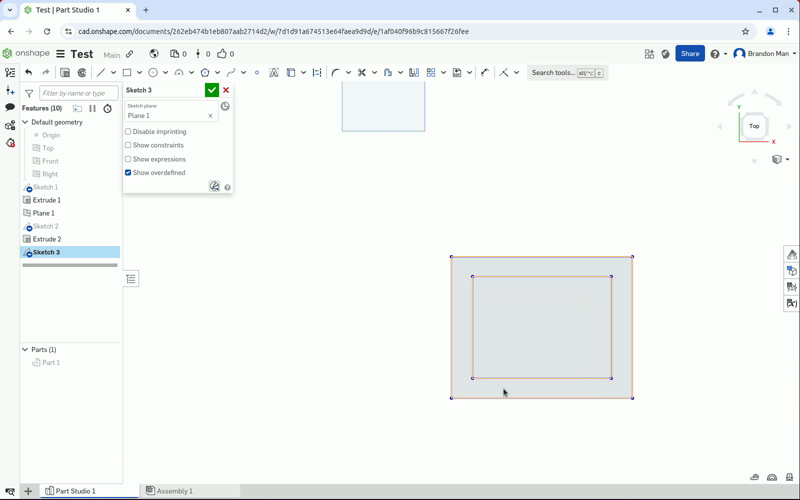
scroll(6)
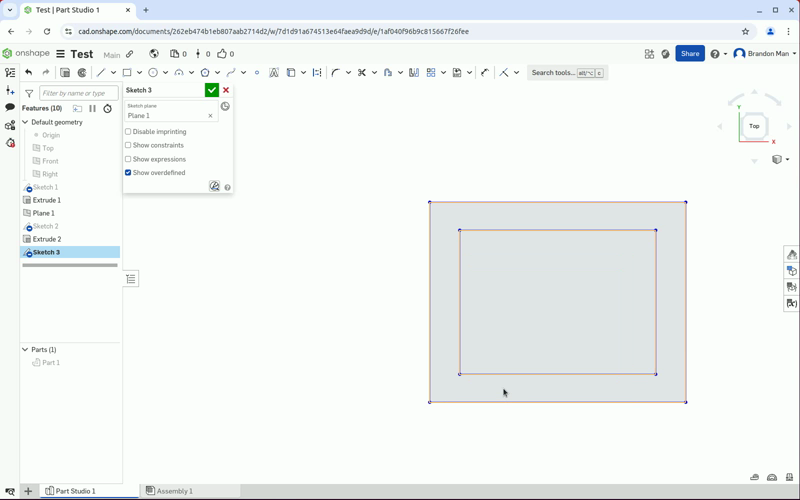
scroll(6)
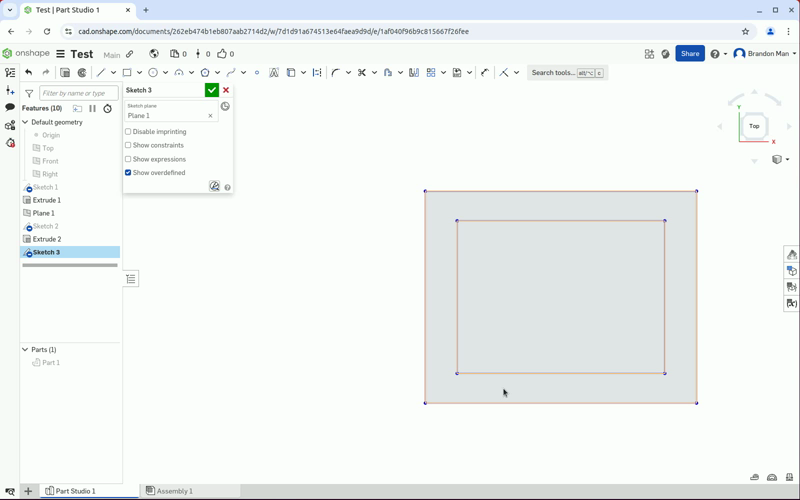
scroll(6)
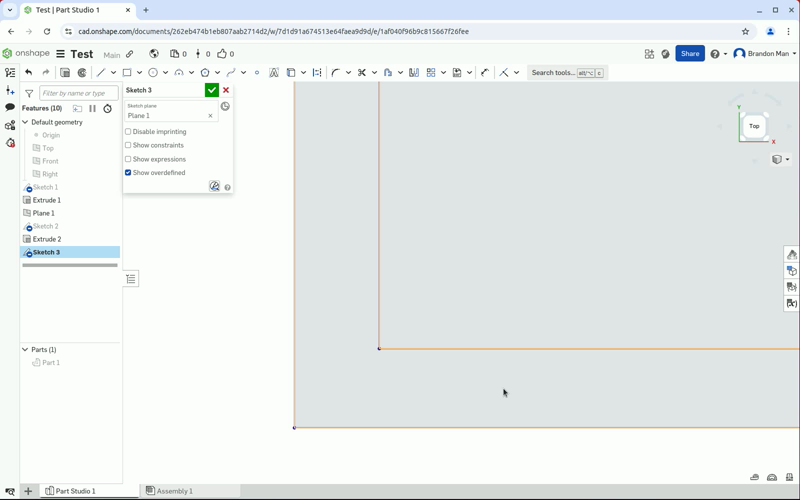
click(503, 388)
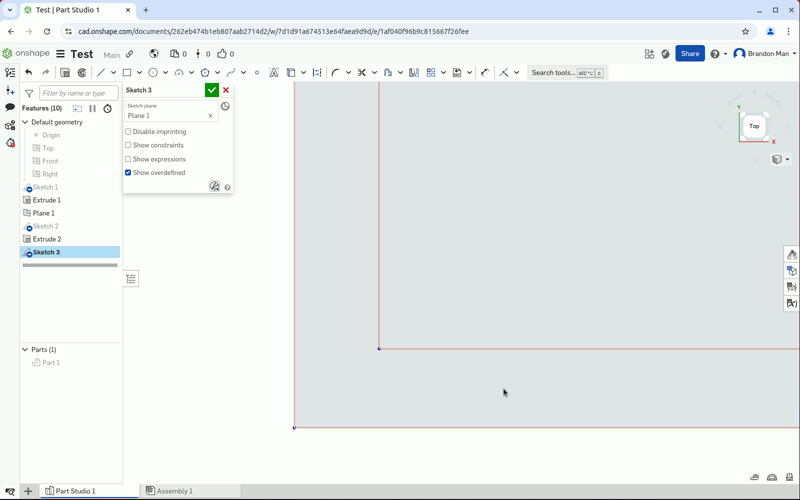
scroll(-6)
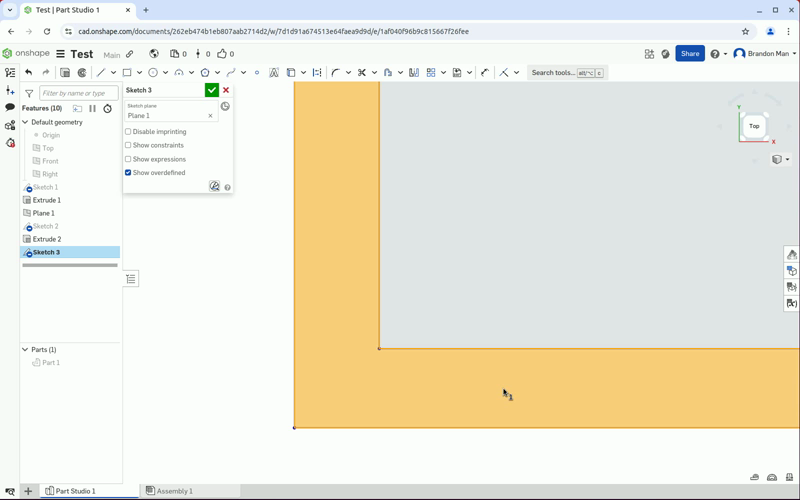
scroll(-6)
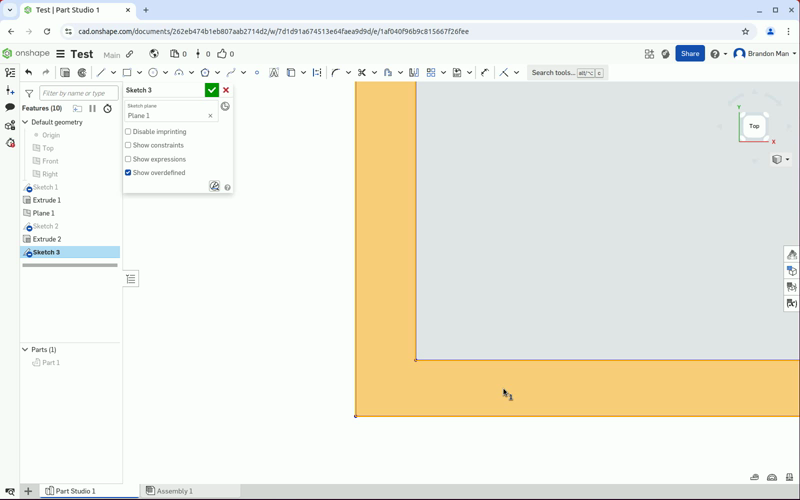
scroll(-6)
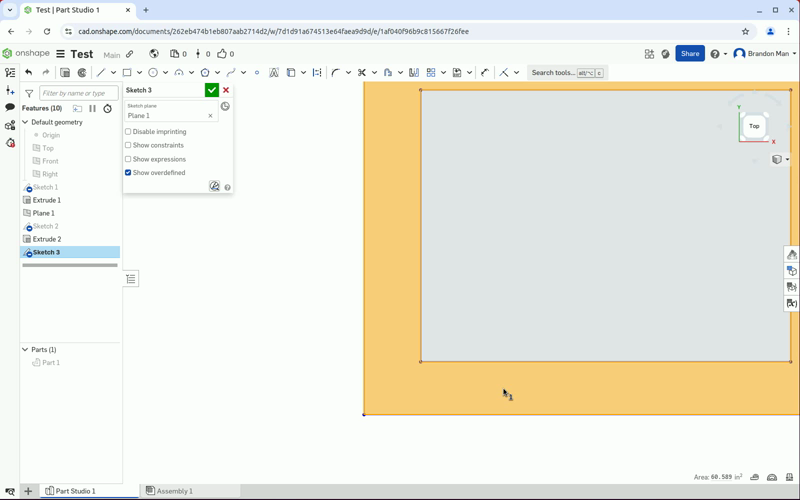
scroll(-6)
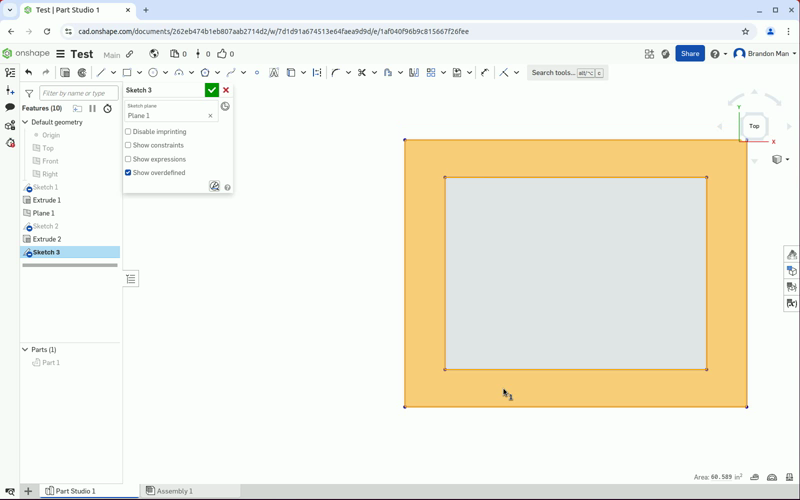
scroll(-6)
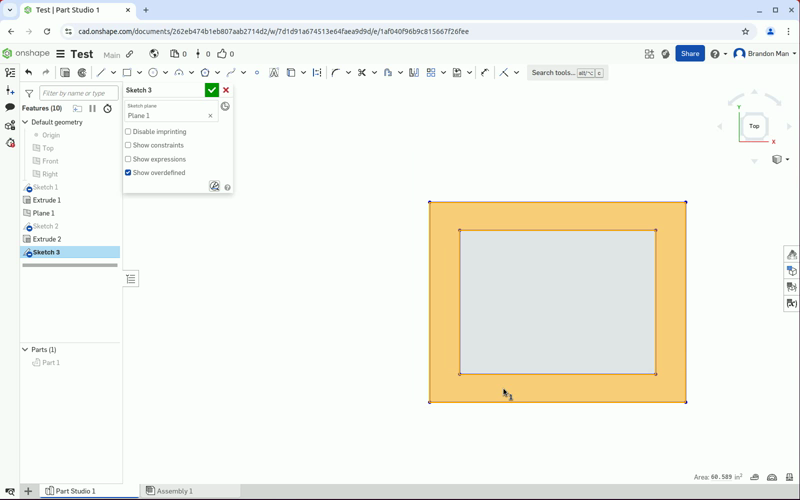
scroll(-6)
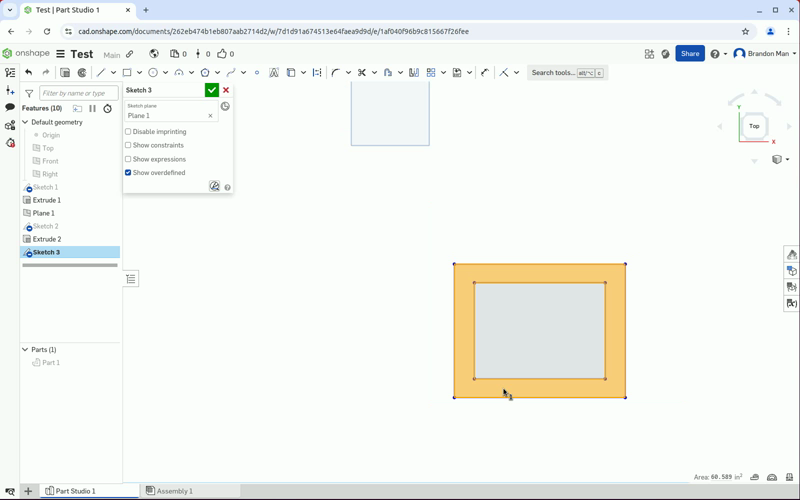
scroll(-6)
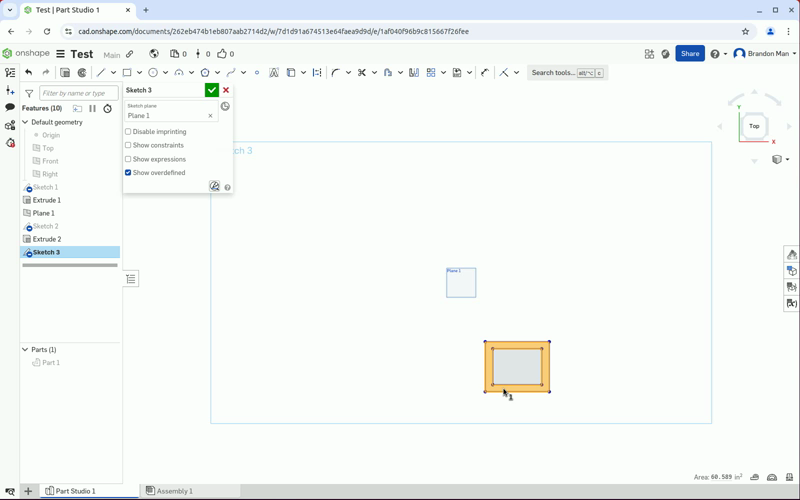
mouse_move(73, 352)
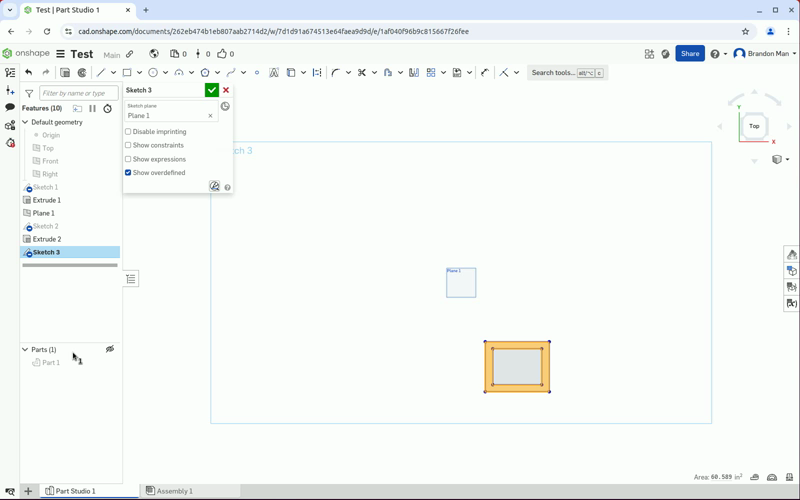
key(shift+y)
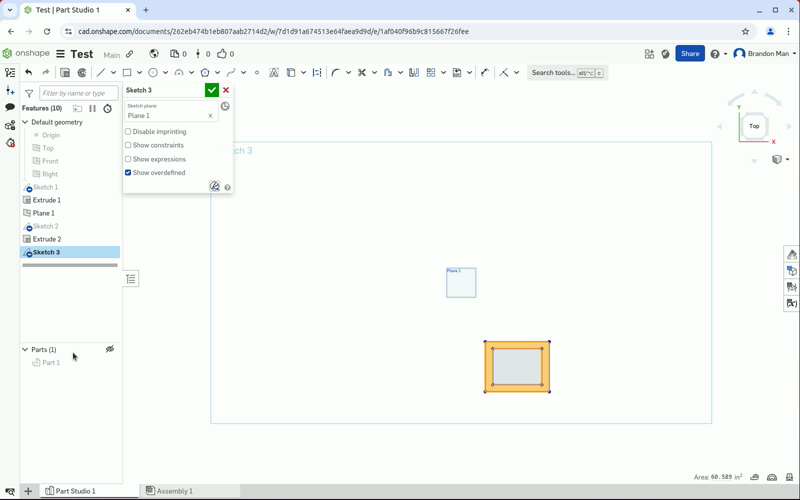
key(shift+e)
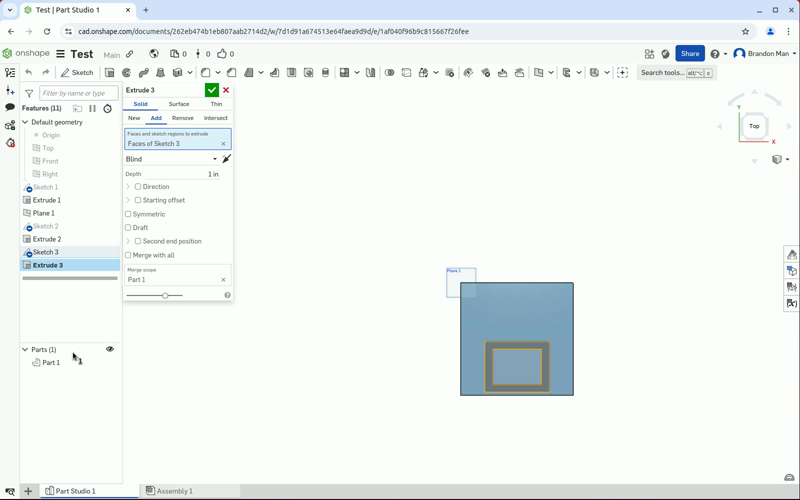
mouse_move(143, 106)
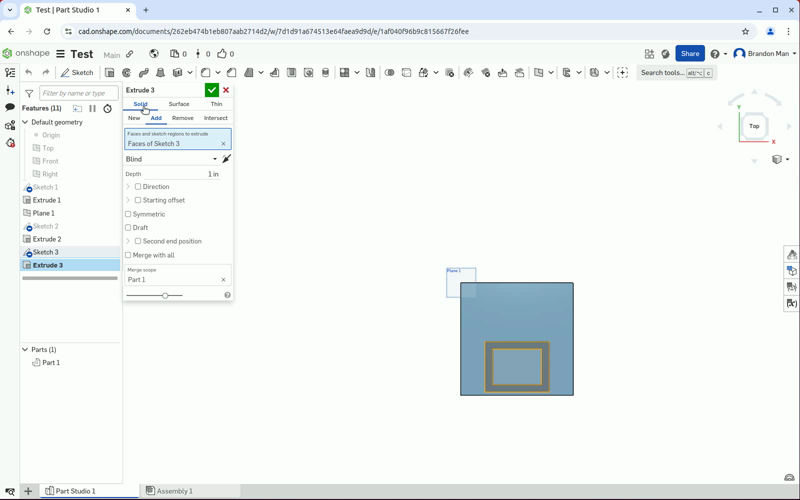
click(143, 106)
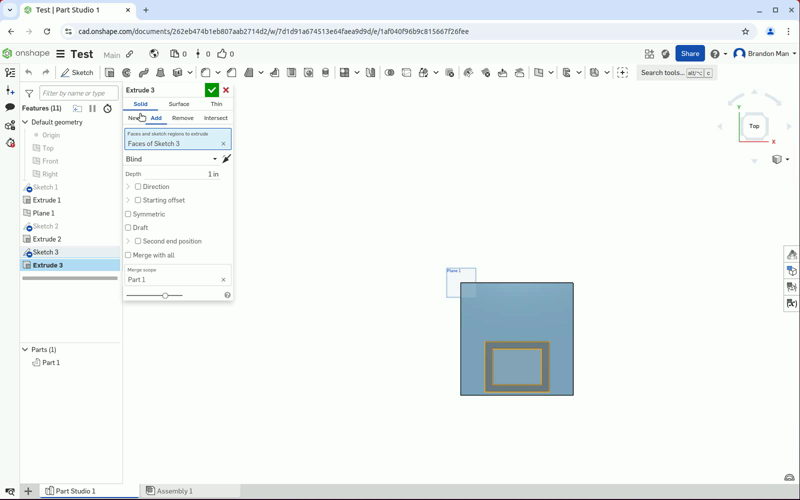
mouse_move(137, 120)
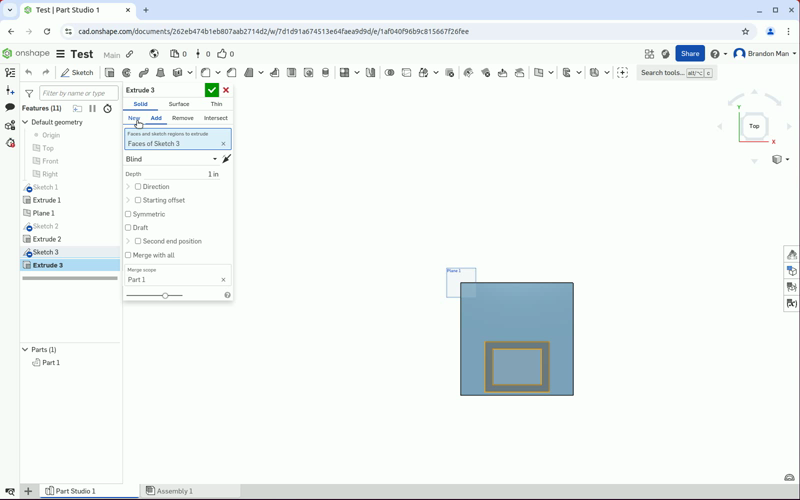
click(137, 120)
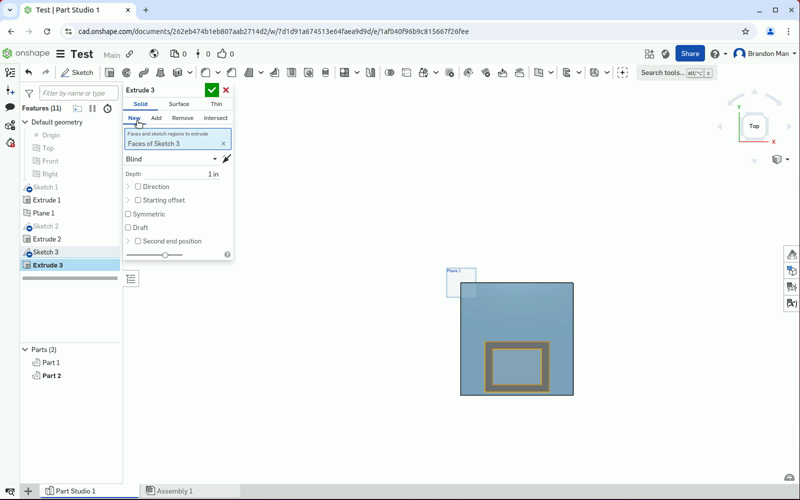
key(tab, 4)
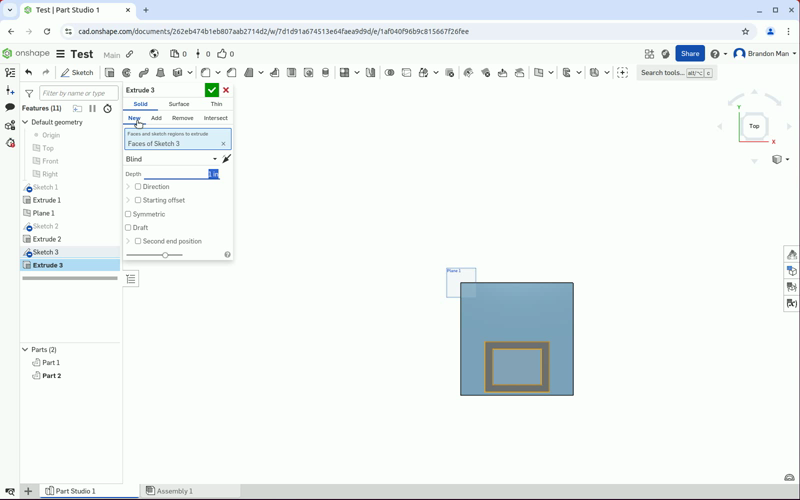
text(11.554)
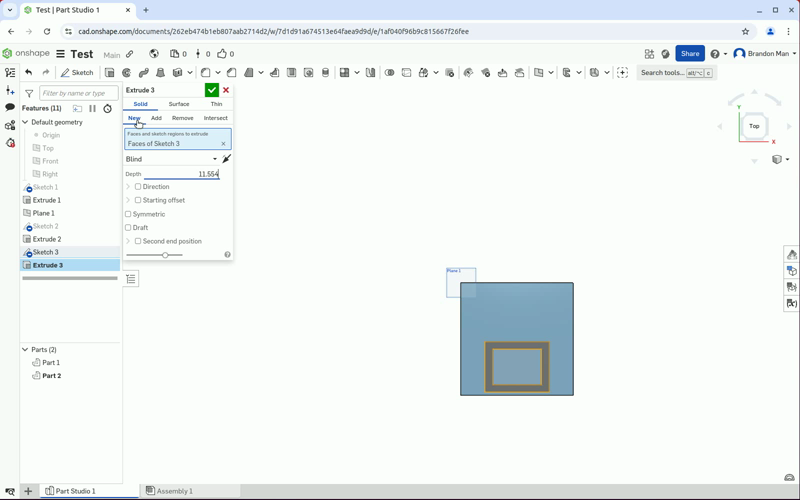
key(enter)
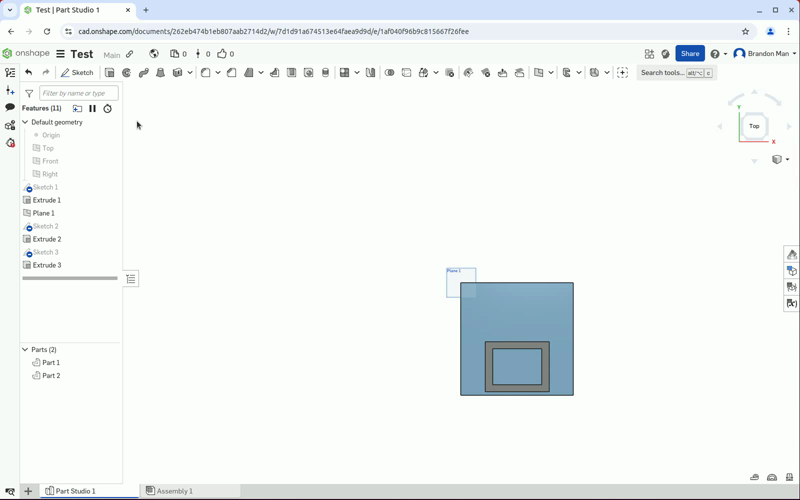
key(shift+h)
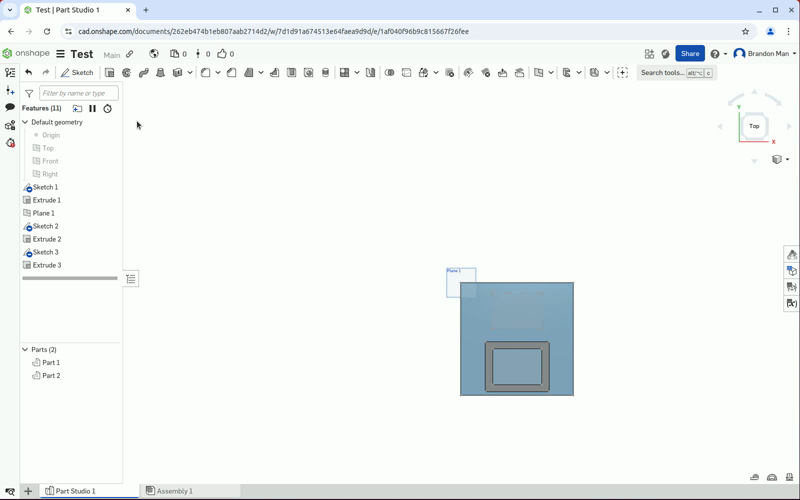
key(shift+h)
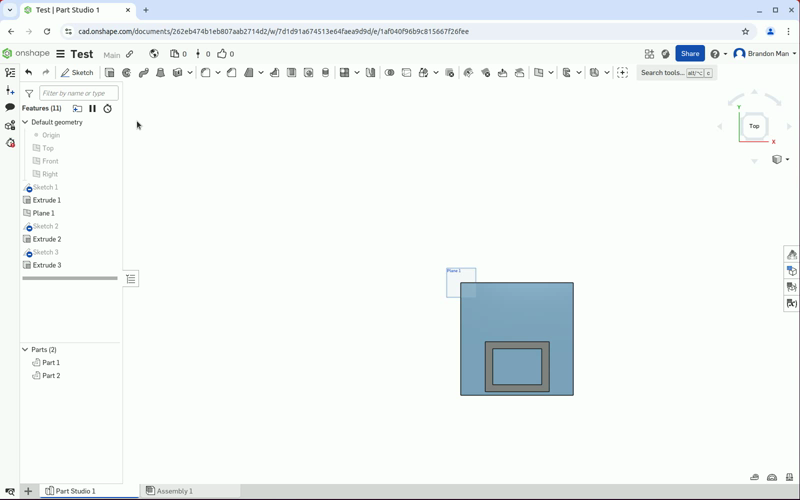
mouse_move(73, 189)
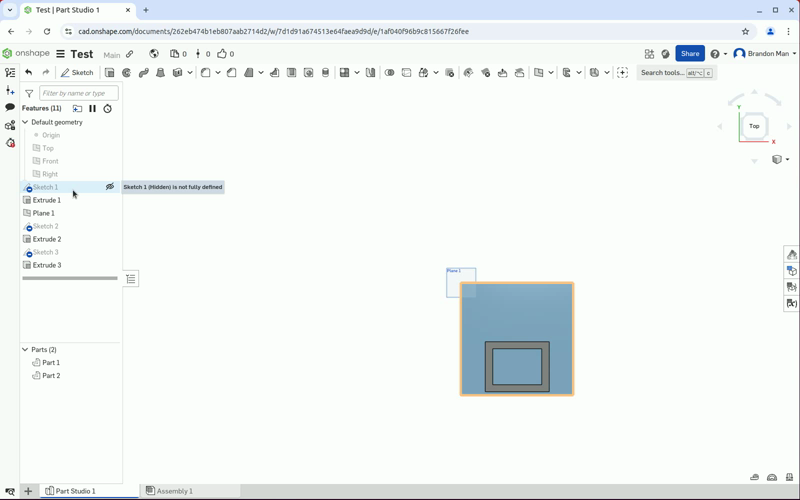
click(73, 189)
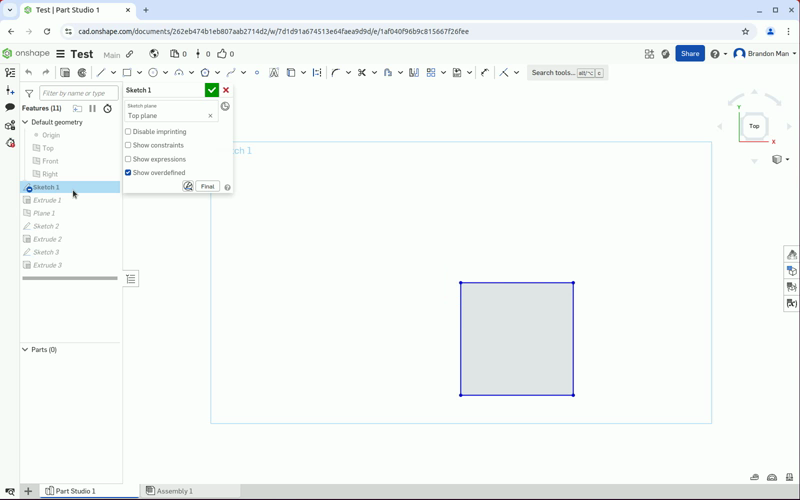
mouse_move(229, 92)
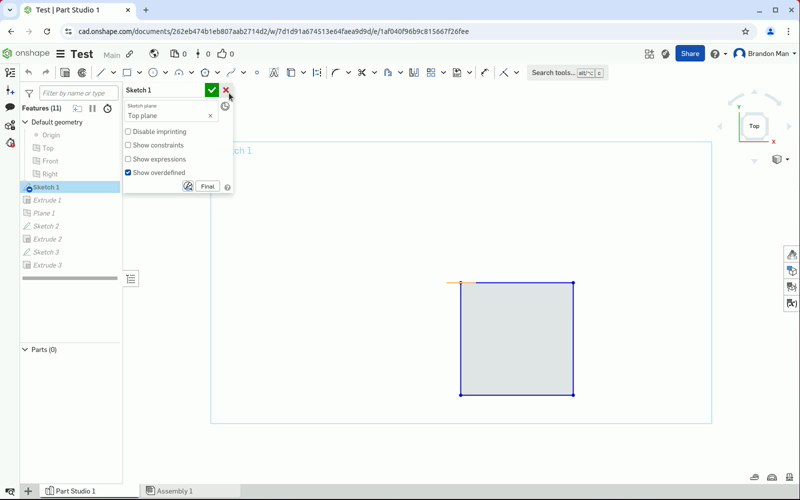
click(229, 92)
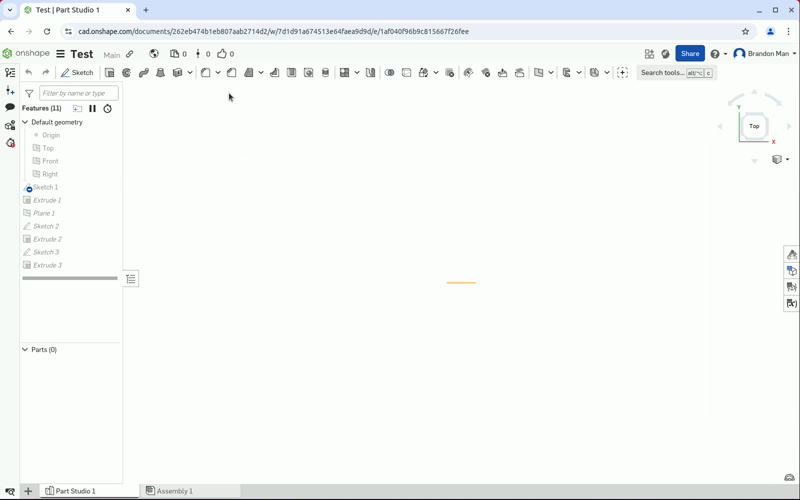
key(shift+s)
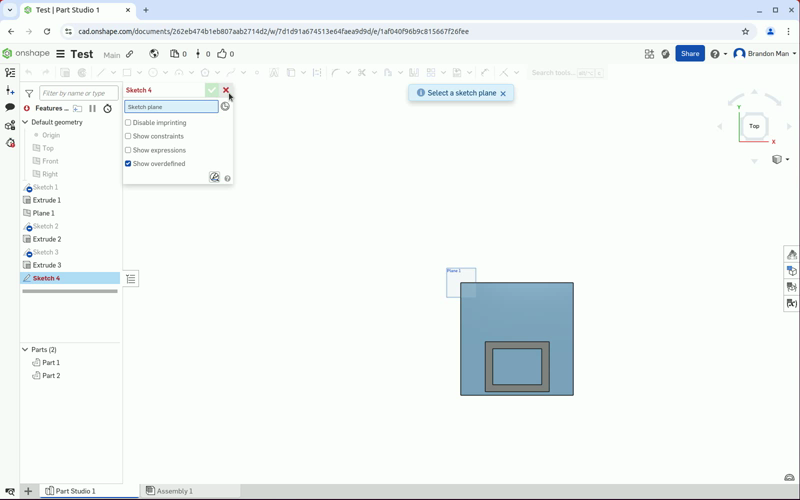
mouse_move(73, 215)
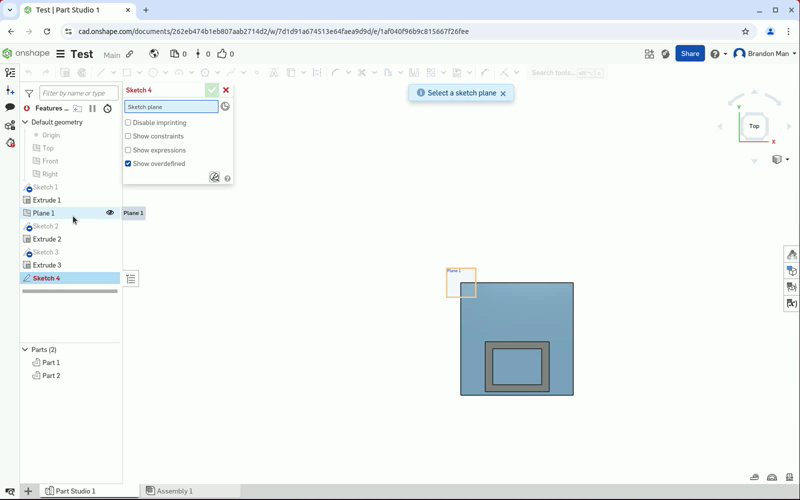
click(73, 215)
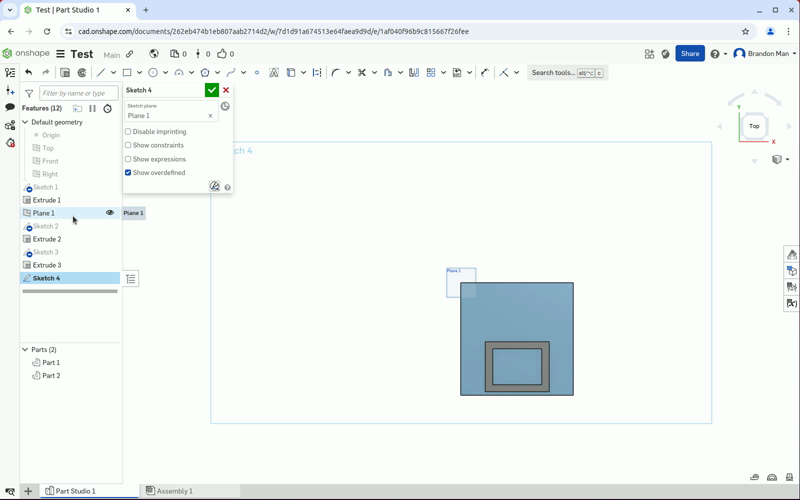
mouse_move(73, 352)
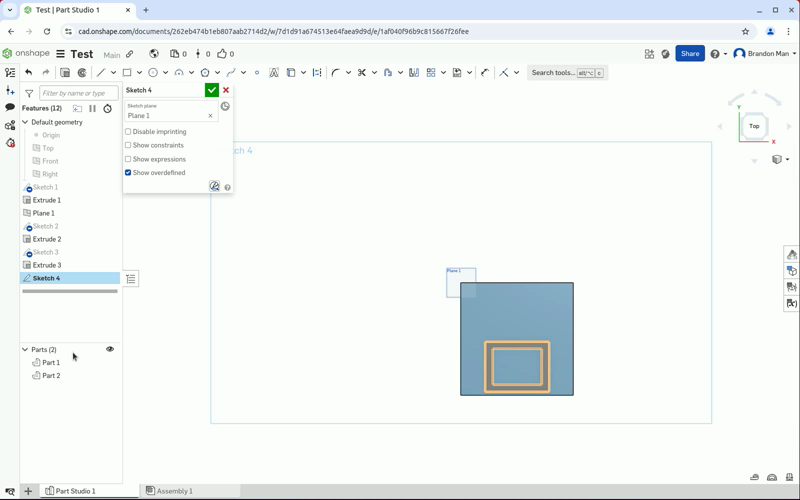
key(y)
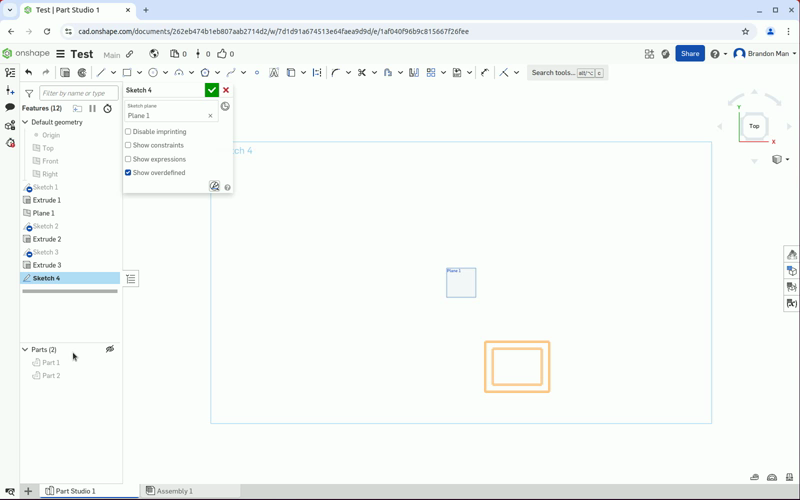
key(l)
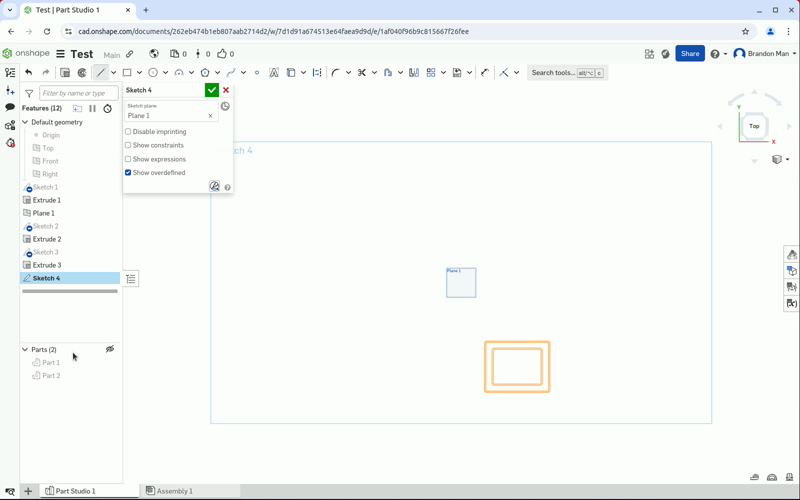
key_down(shift)
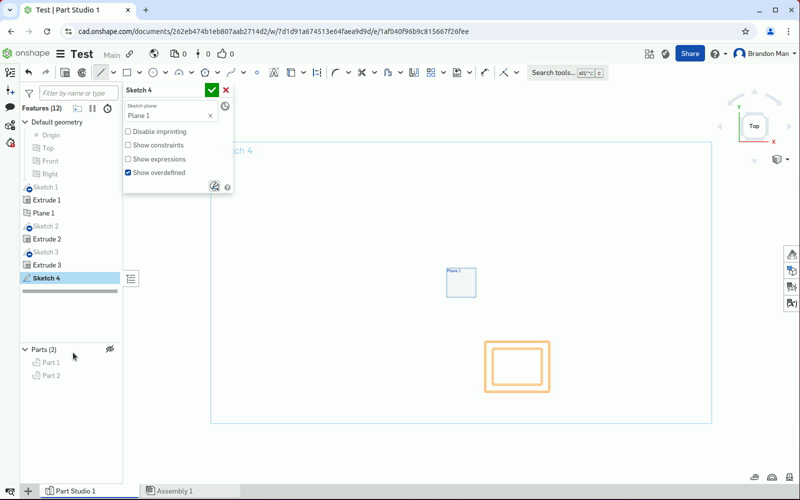
mouse_move(492, 384)
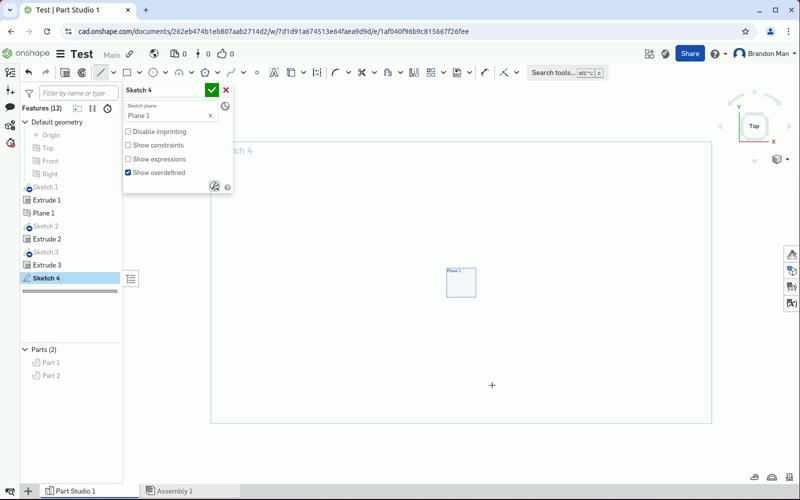
click(492, 384)
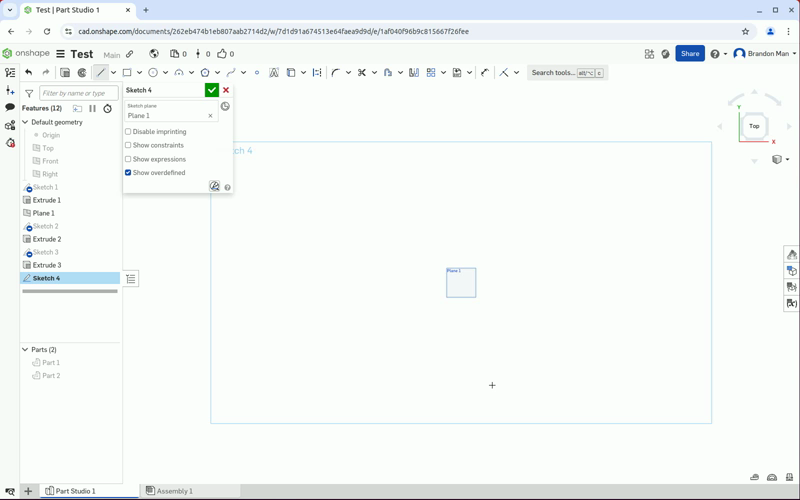
key_up(shift)
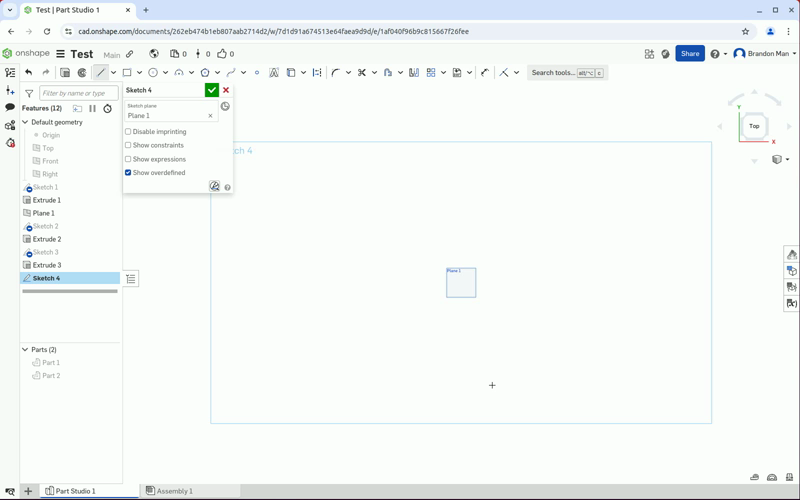
key_down(shift)
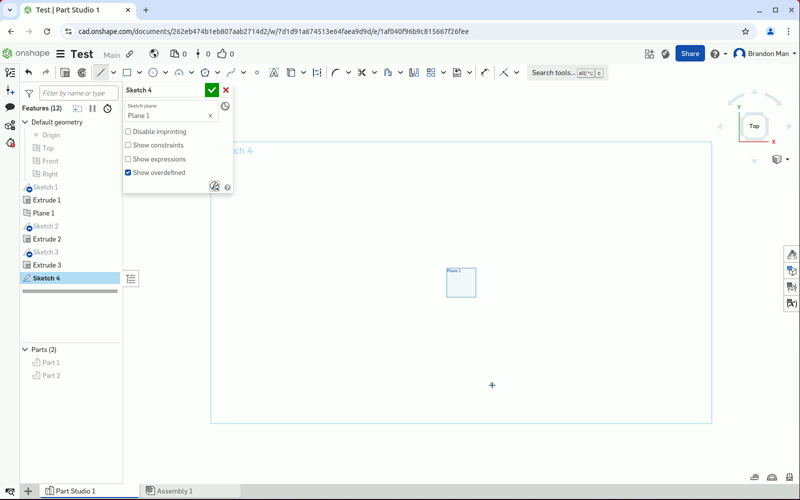
mouse_move(522, 384)
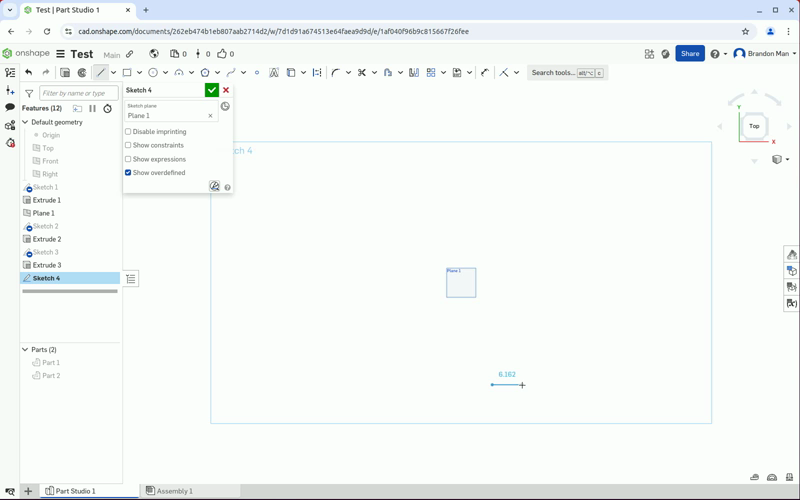
mouse_move(542, 384)
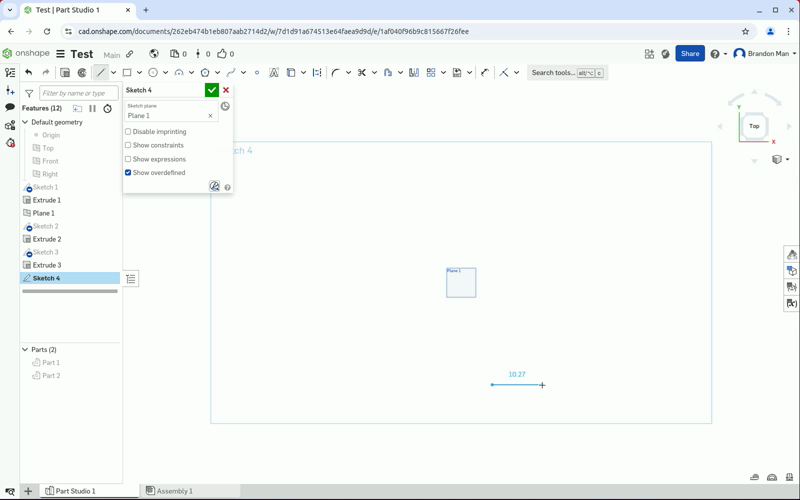
click(542, 384)
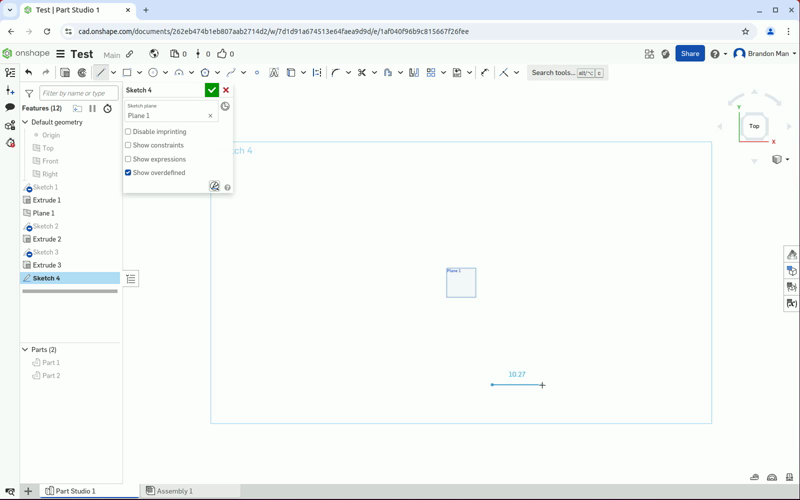
key_up(shift)
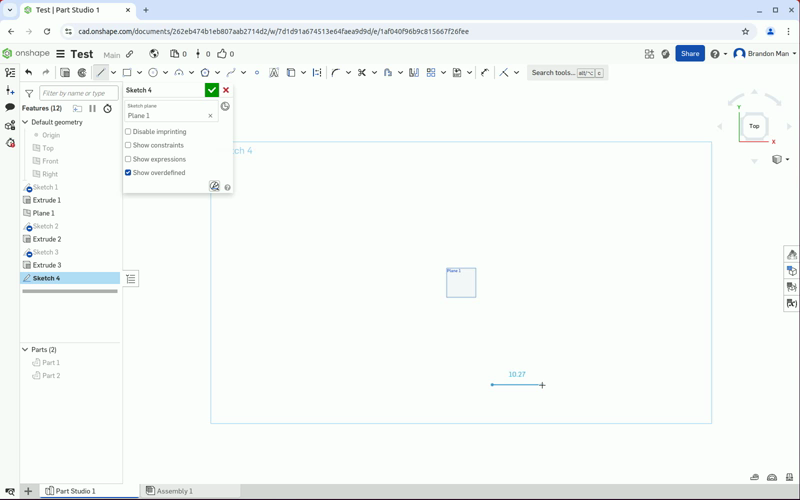
key_down(shift)
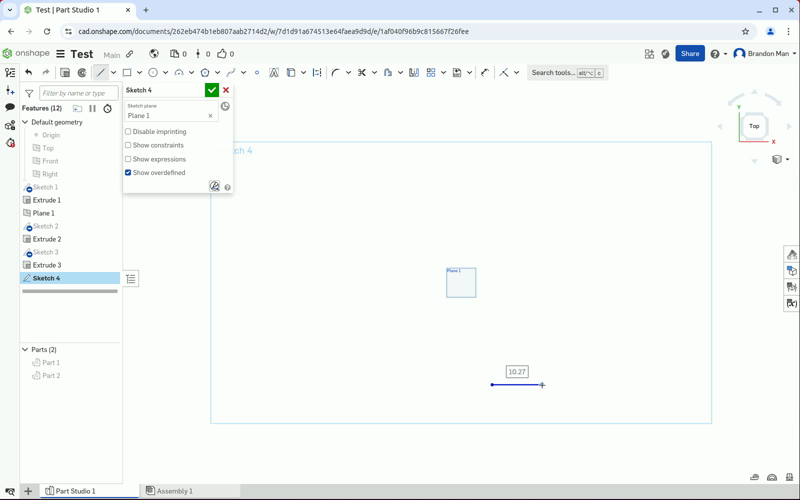
mouse_move(572, 384)
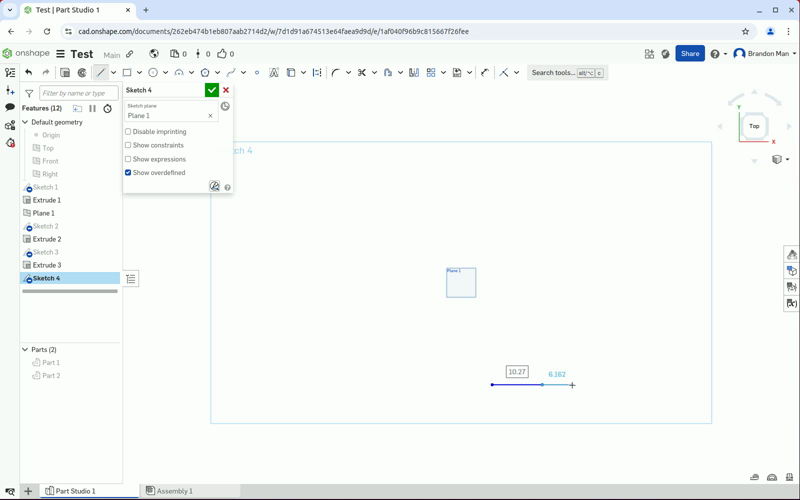
mouse_move(542, 348)
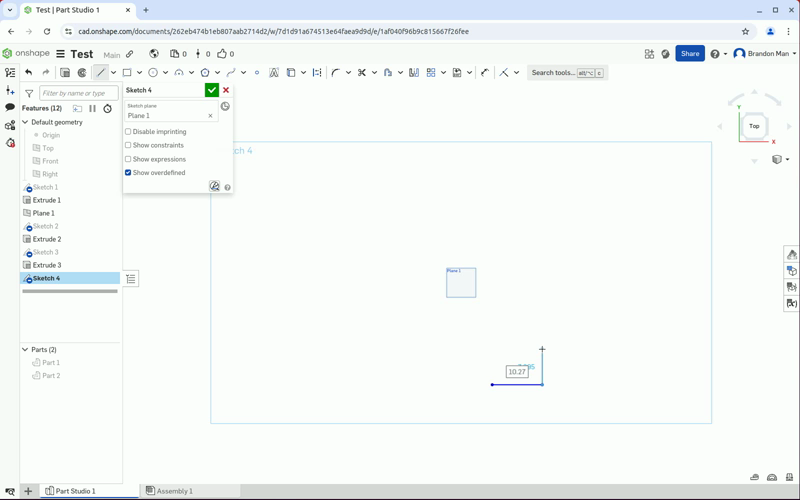
click(542, 348)
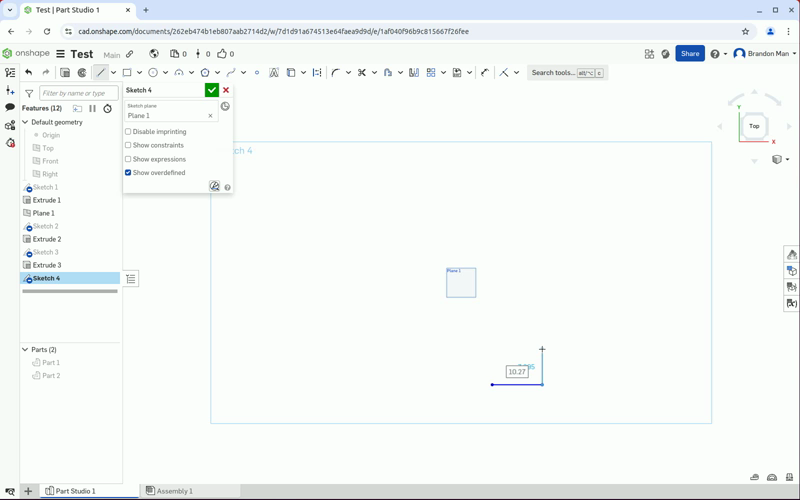
key_up(shift)
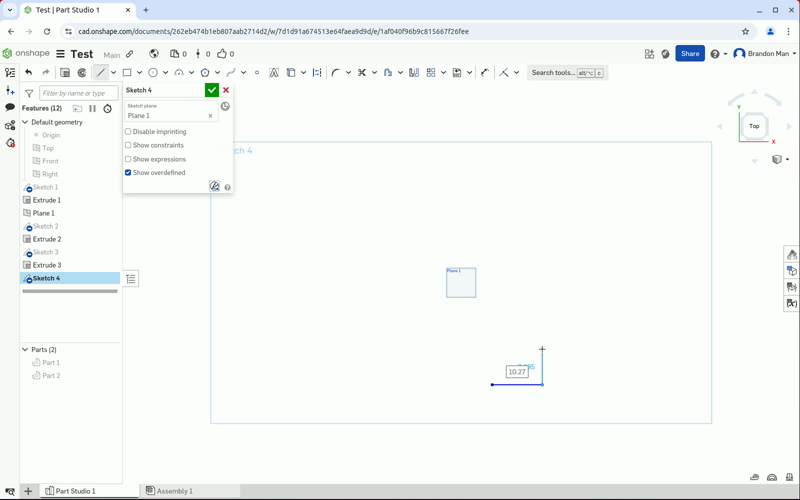
key_down(shift)
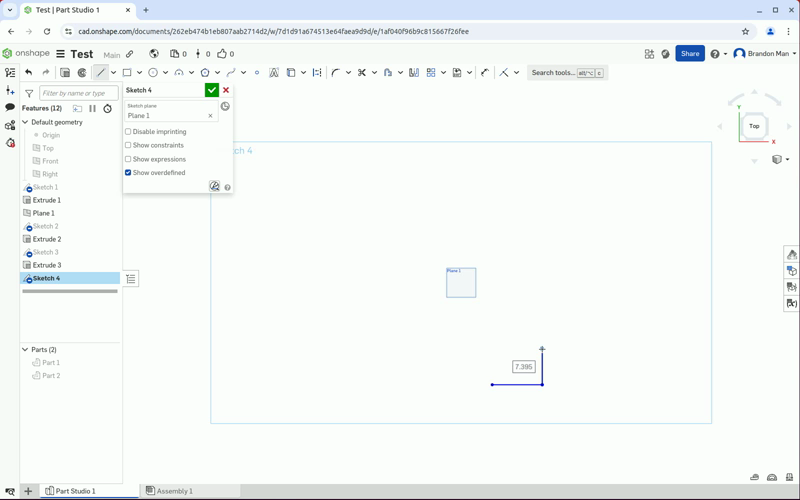
mouse_move(572, 348)
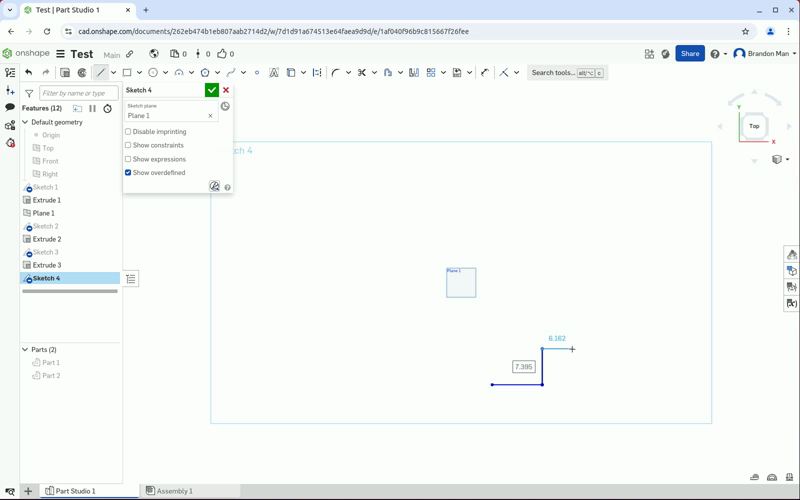
mouse_move(492, 348)
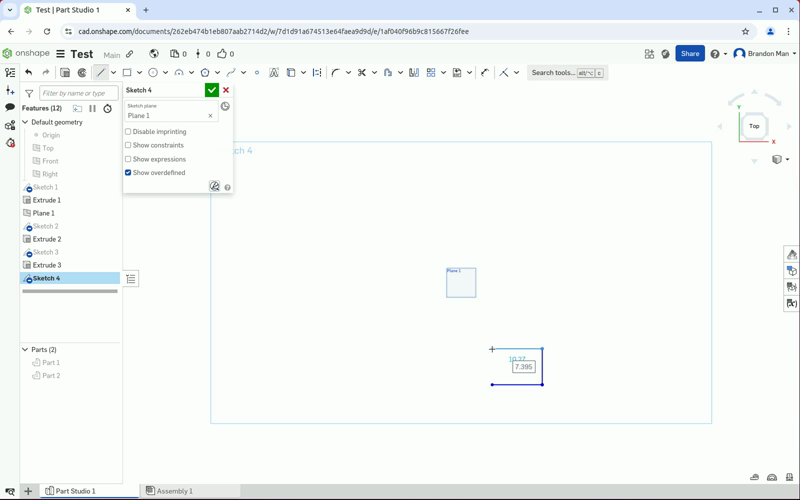
click(492, 348)
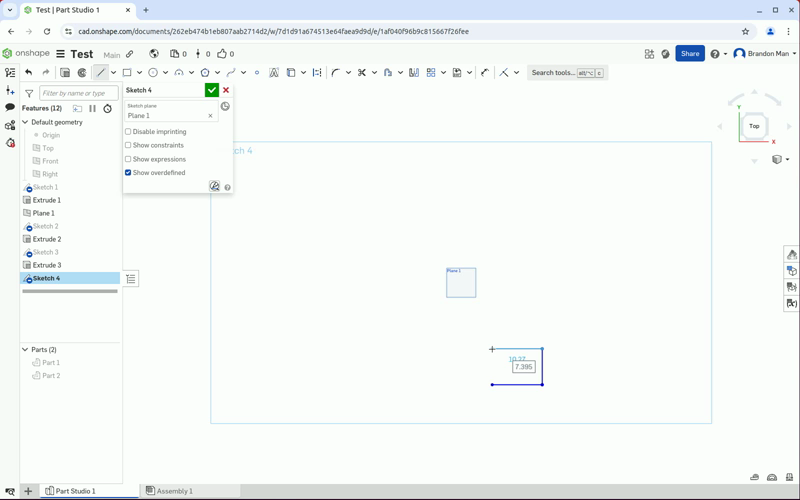
key_up(shift)
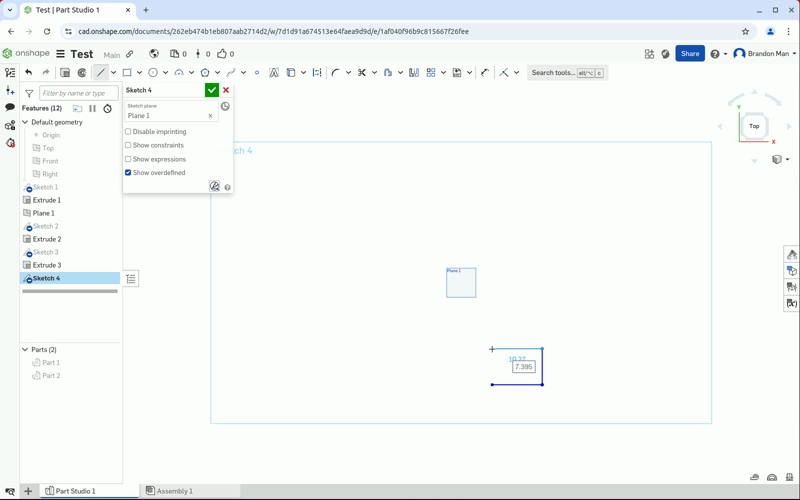
mouse_move(522, 348)
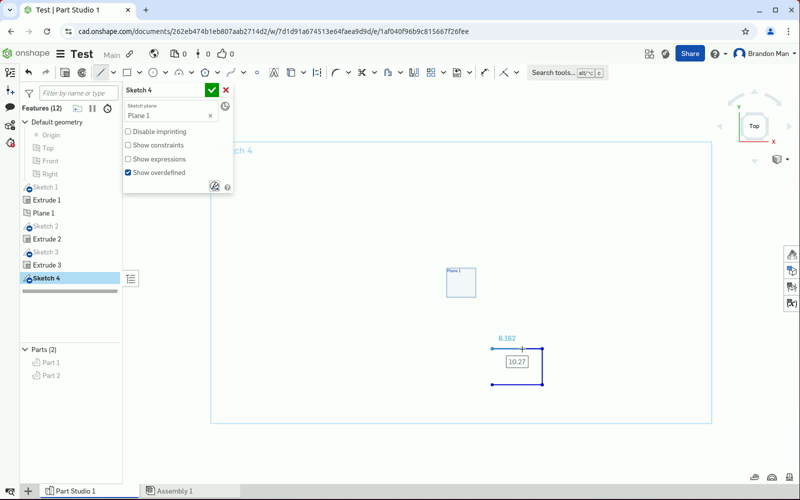
key_down(shift)
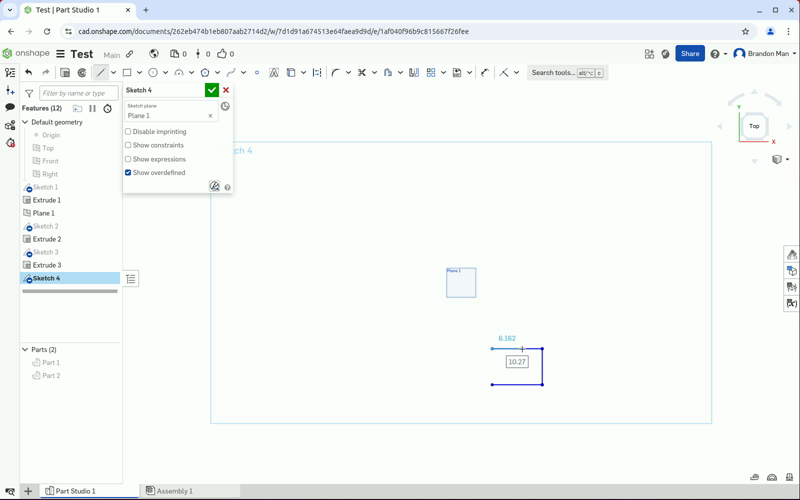
mouse_move(492, 384)
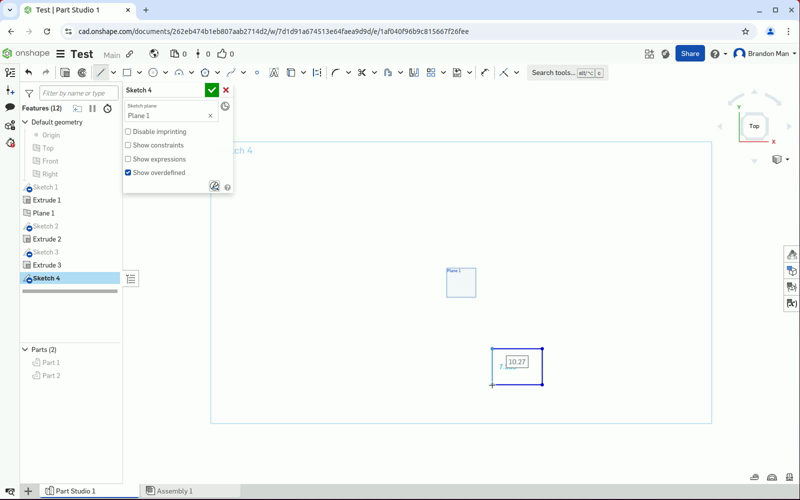
key_up(shift)
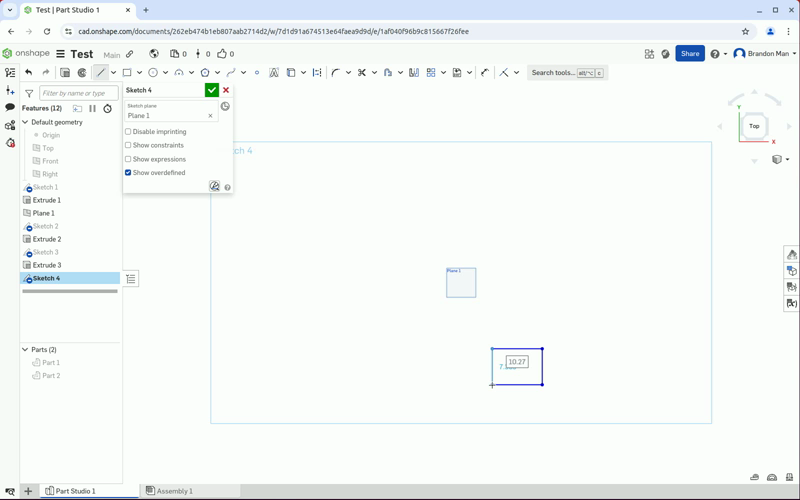
click(492, 384)
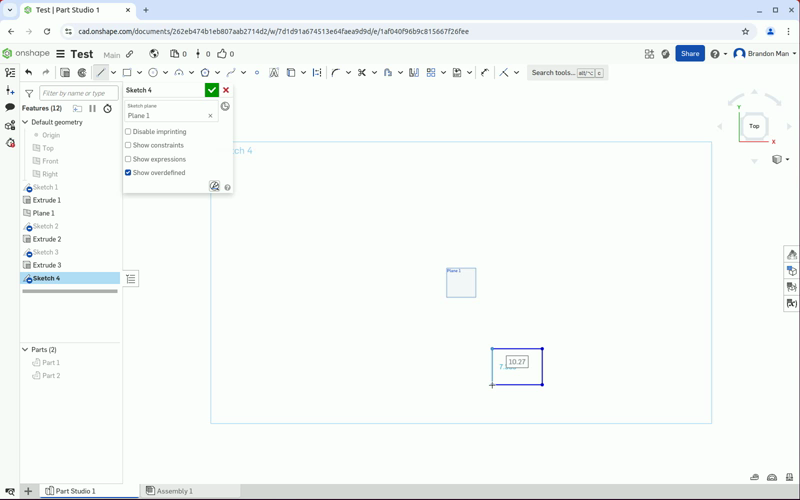
key(esc)
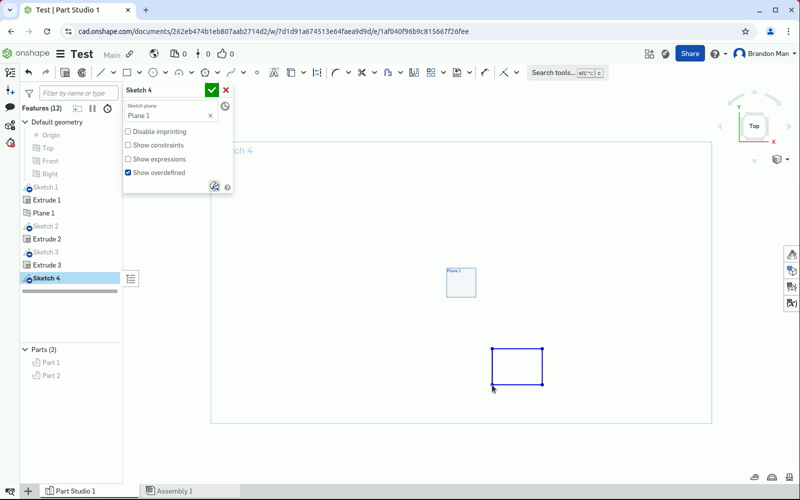
mouse_move(513, 350)
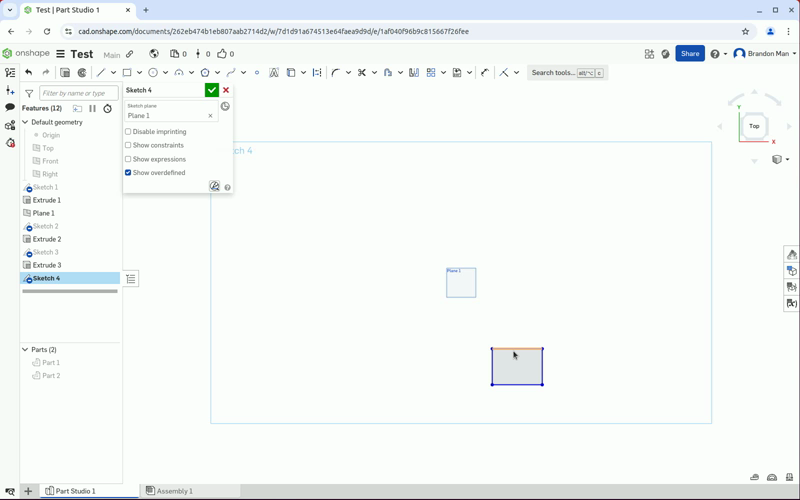
click(513, 350)
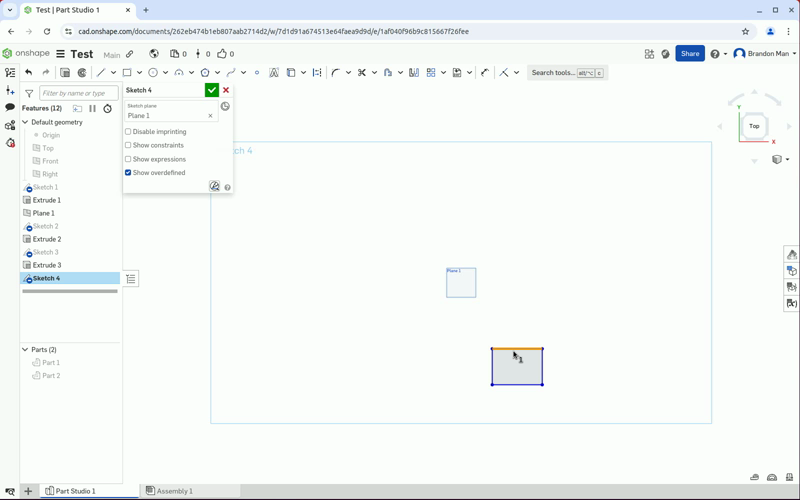
mouse_move(73, 352)
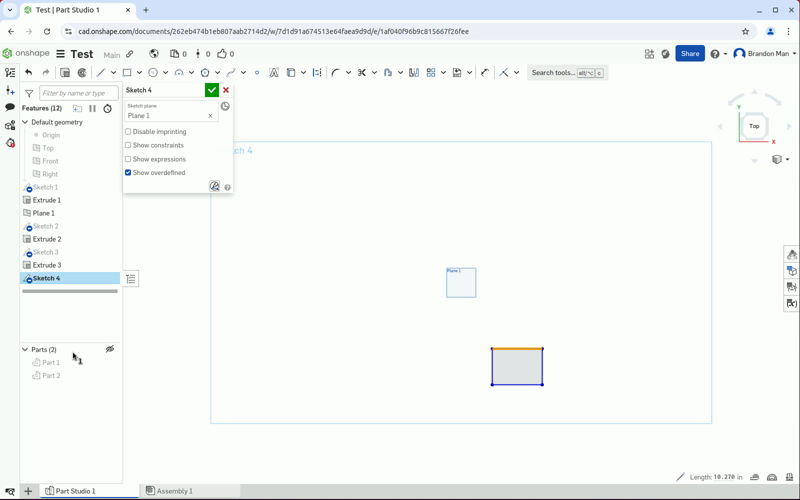
key(shift+y)
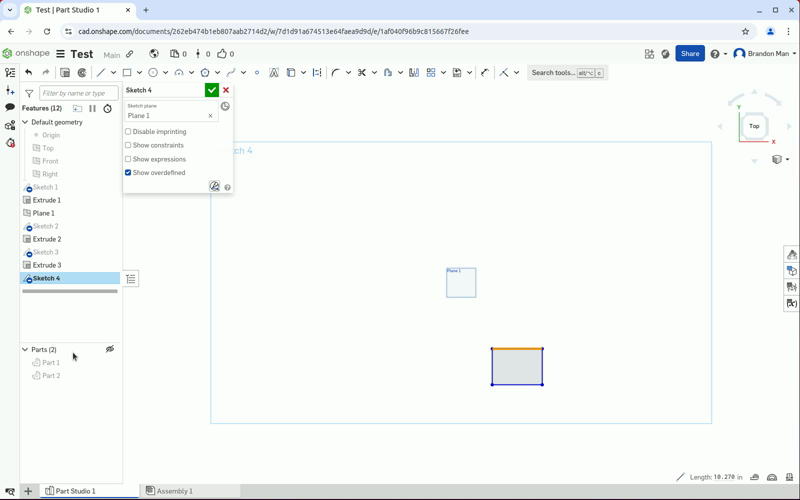
key(shift+e)
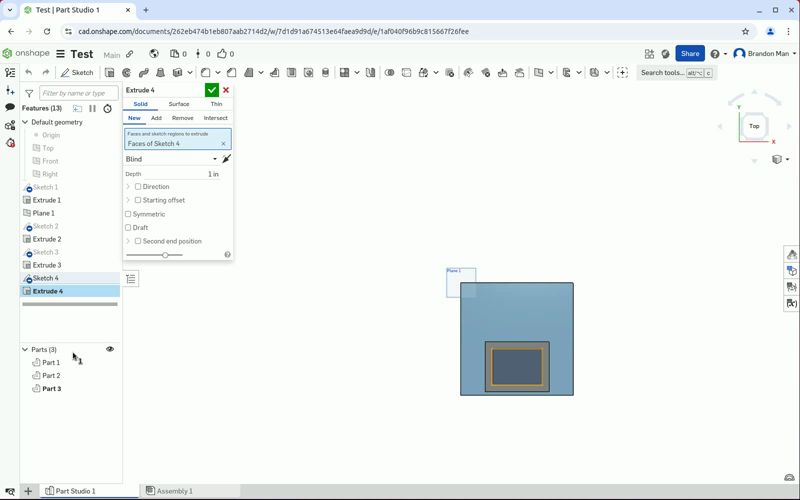
mouse_move(143, 106)
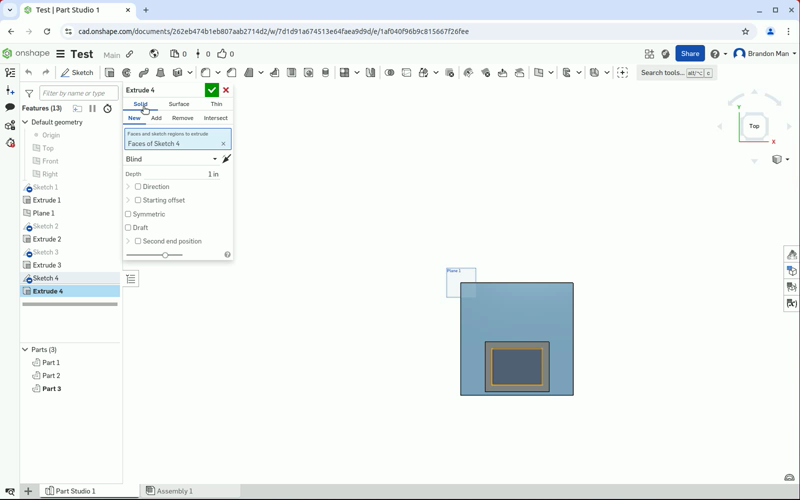
click(143, 106)
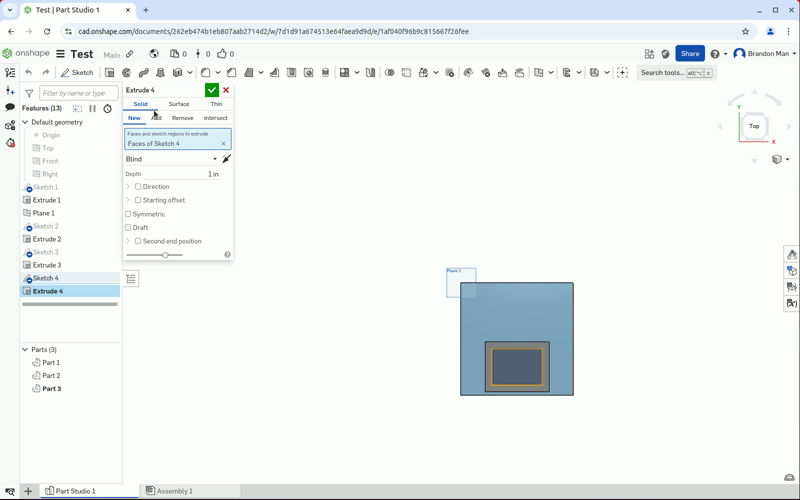
mouse_move(186, 120)
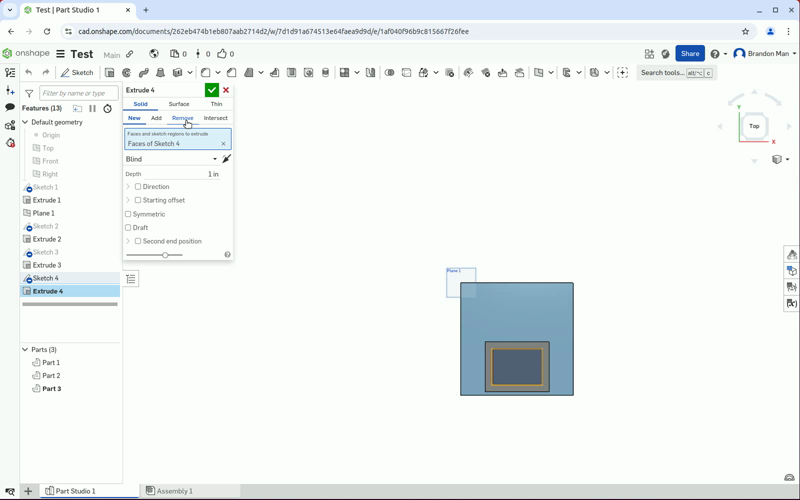
click(186, 120)
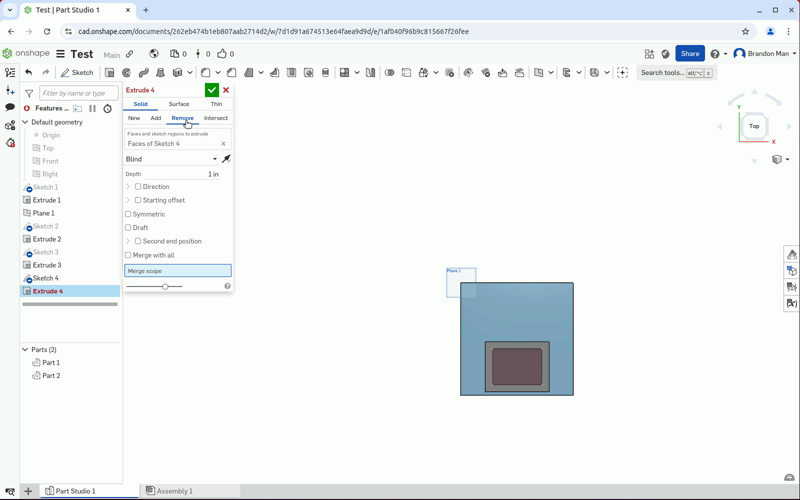
key(tab, 4)
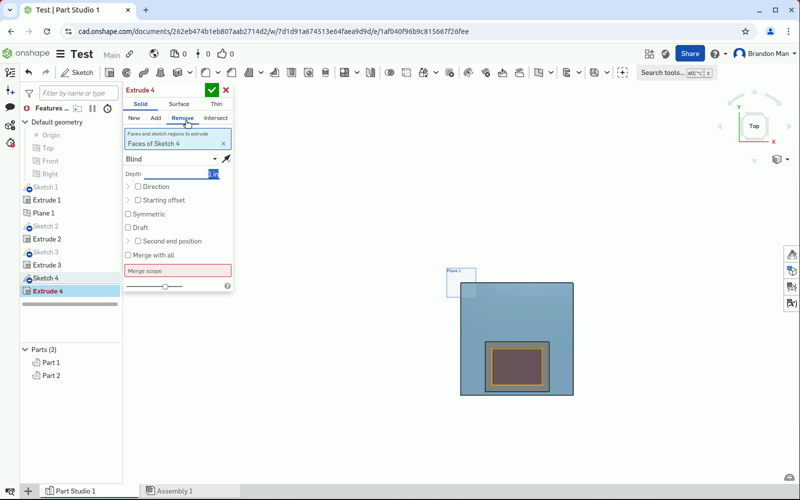
text(19.257)
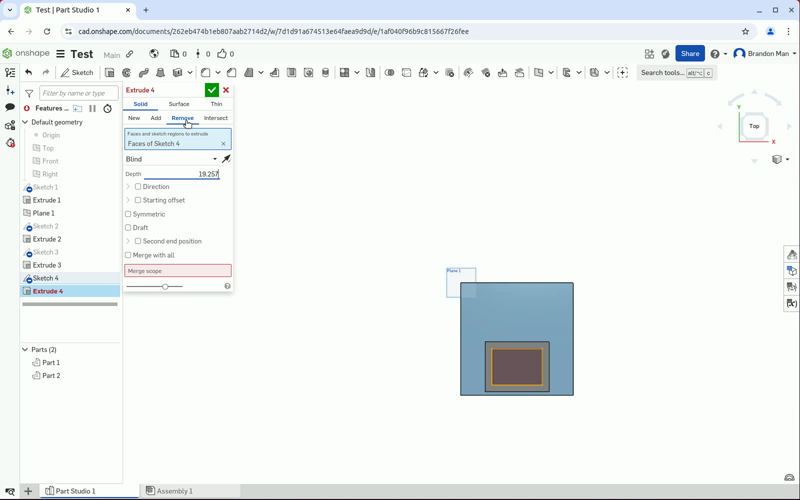
key(tab, 6)
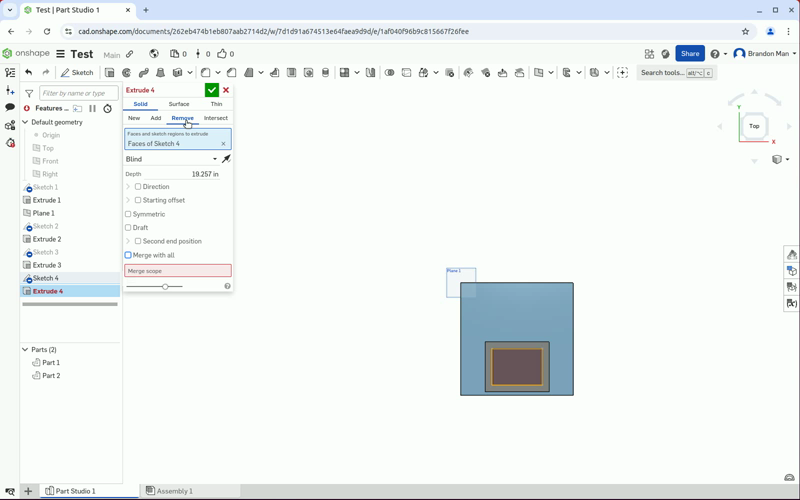
key(space)
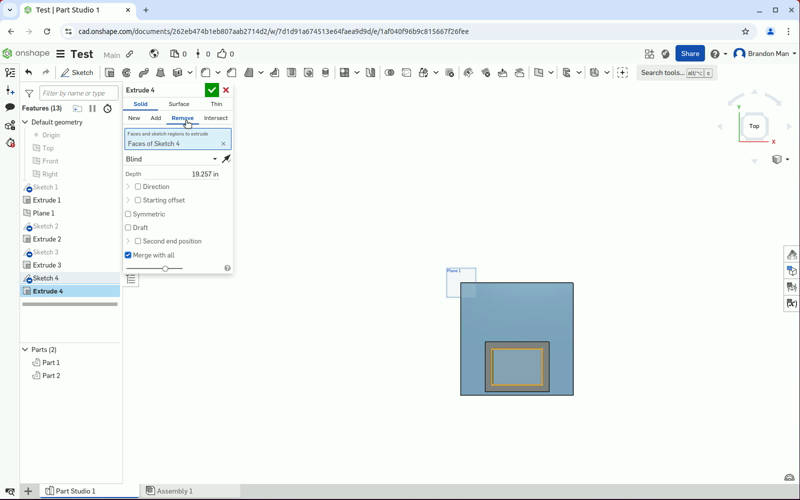
key(enter)
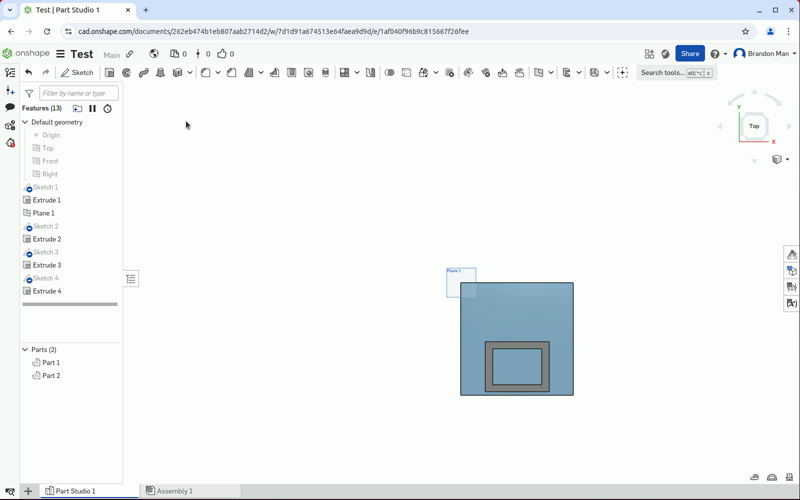
key(shift+h)
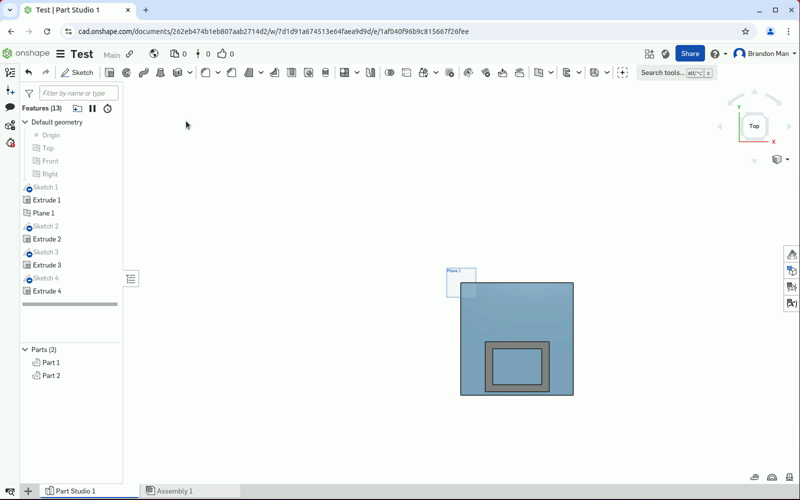
key(shift+h)
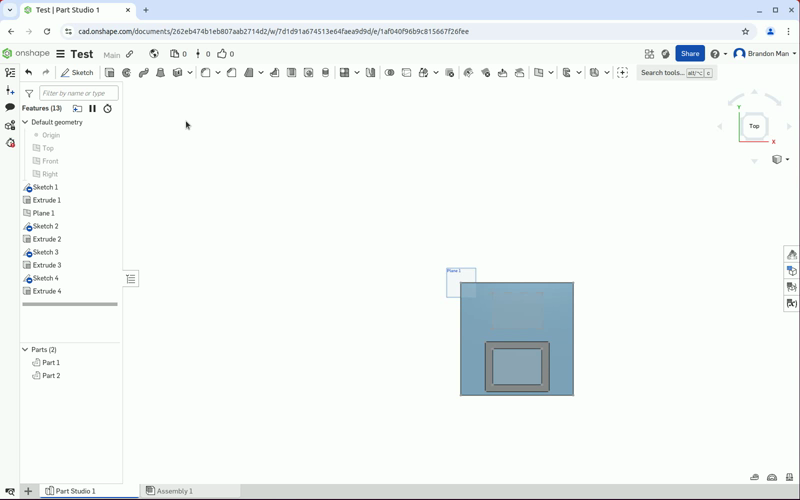
key(shift+7)
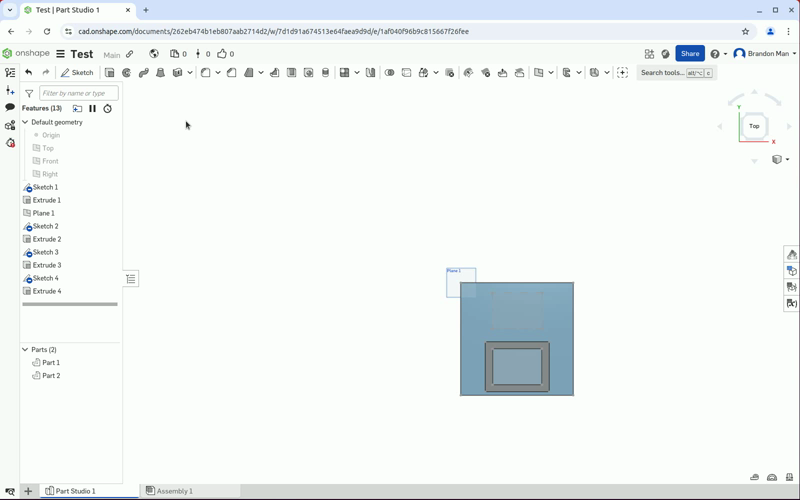
key(up, 3)
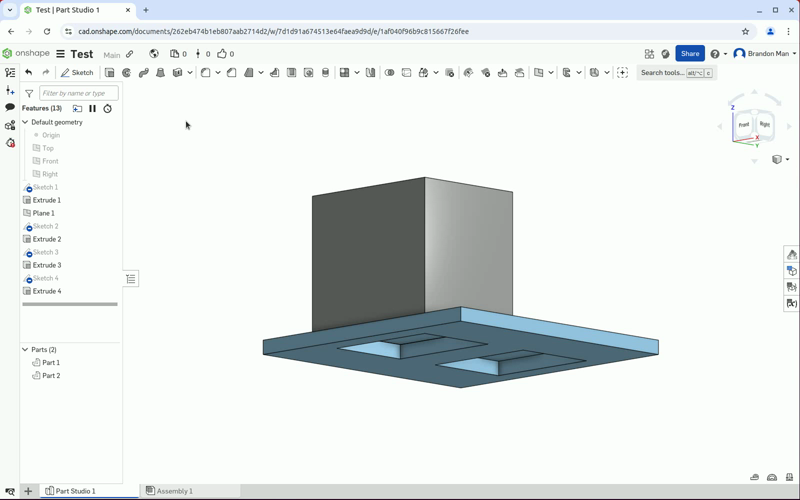
key(left, 3)
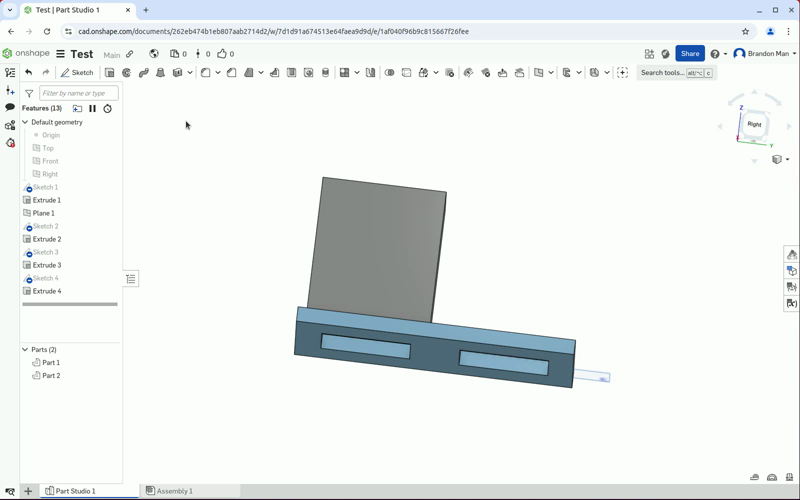
key(right, 3)
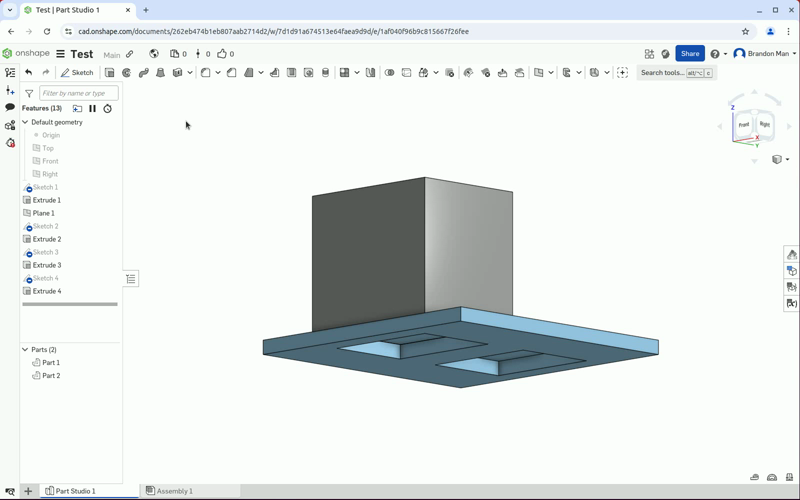
key(down, 3)
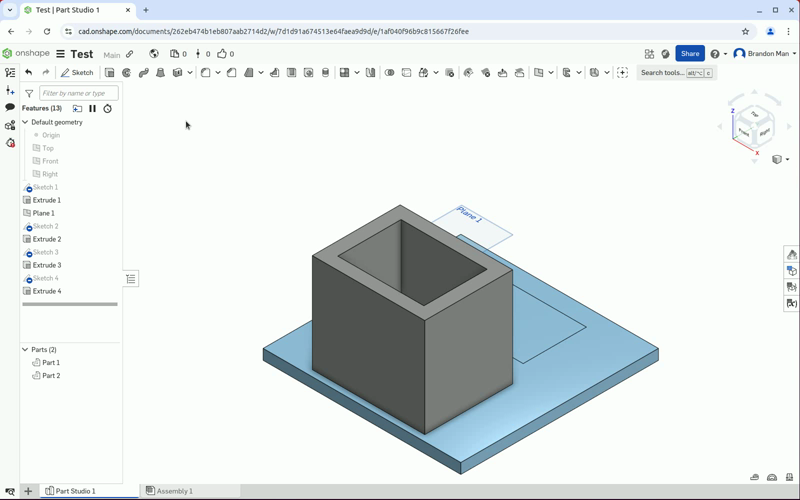
mouse_move(73, 189)
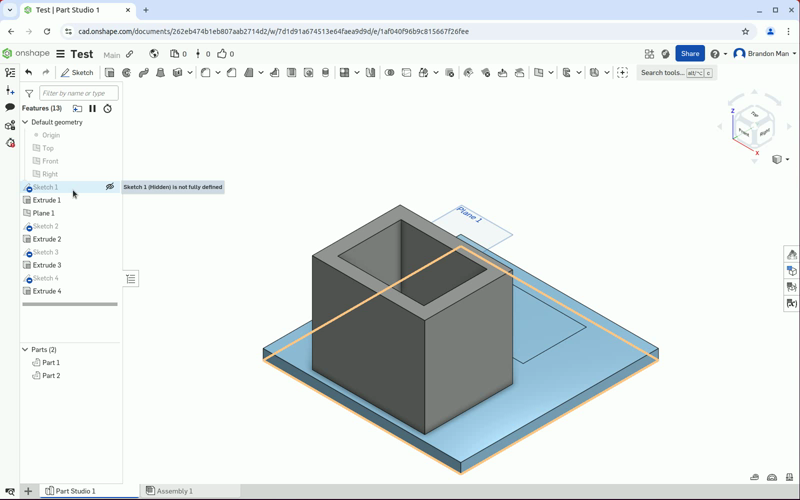
click(73, 189)